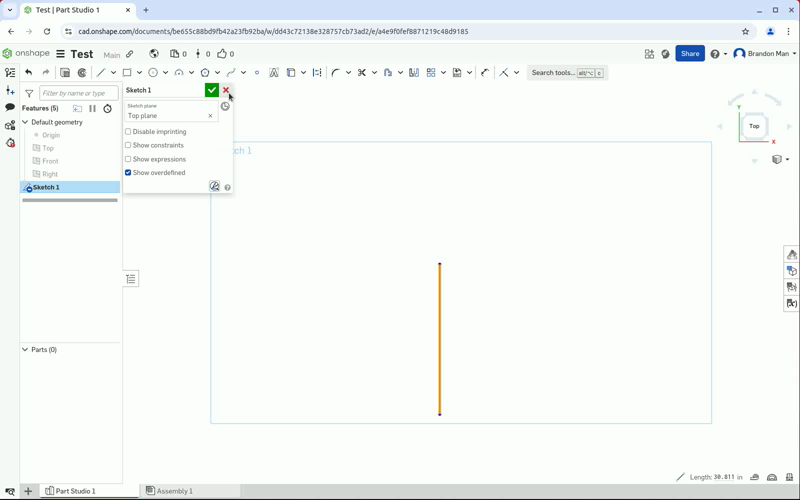
key(shift+h)
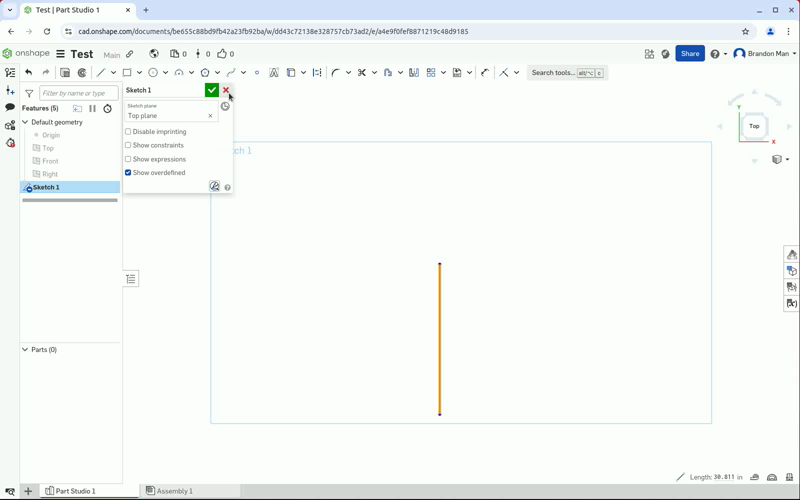
key(shift+s)
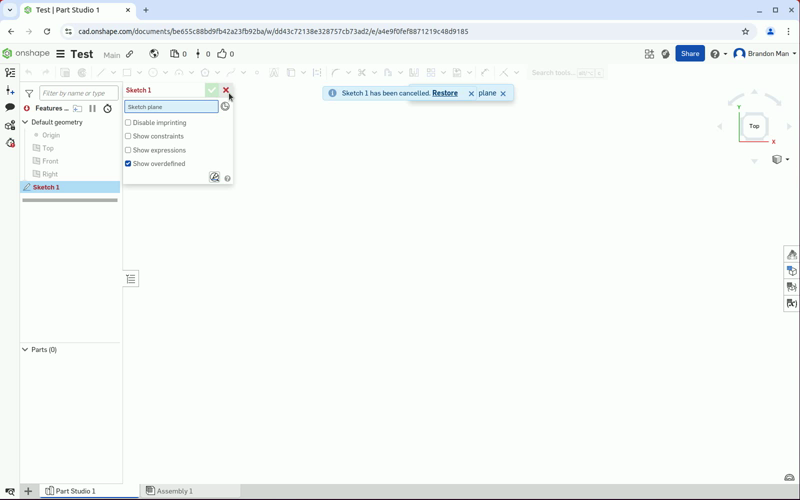
mouse_move(73, 150)
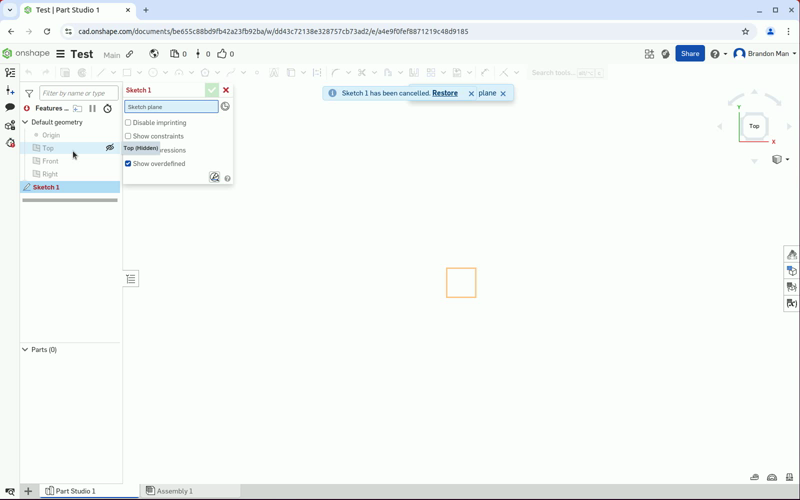
click(73, 150)
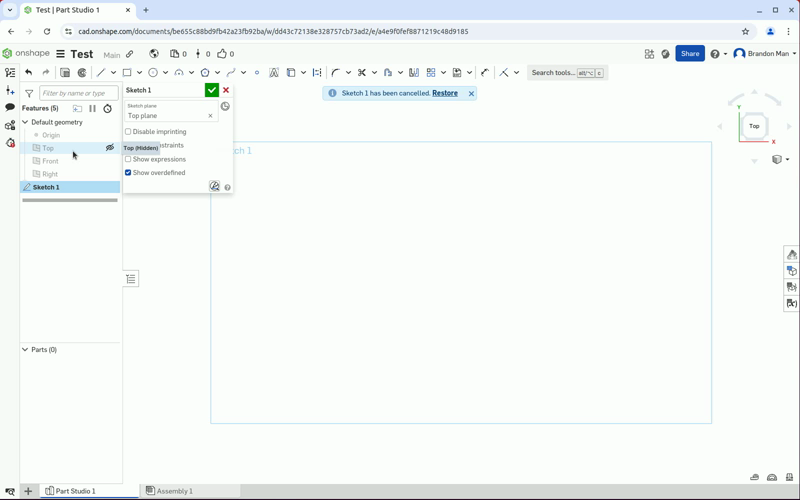
mouse_move(73, 352)
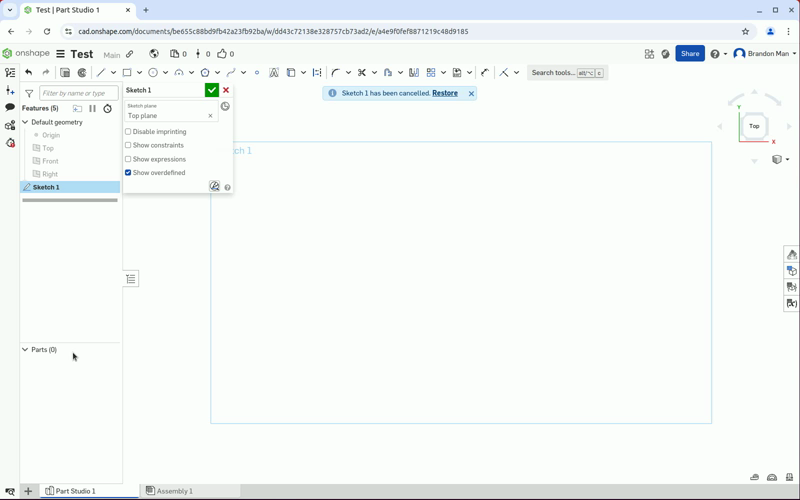
key(y)
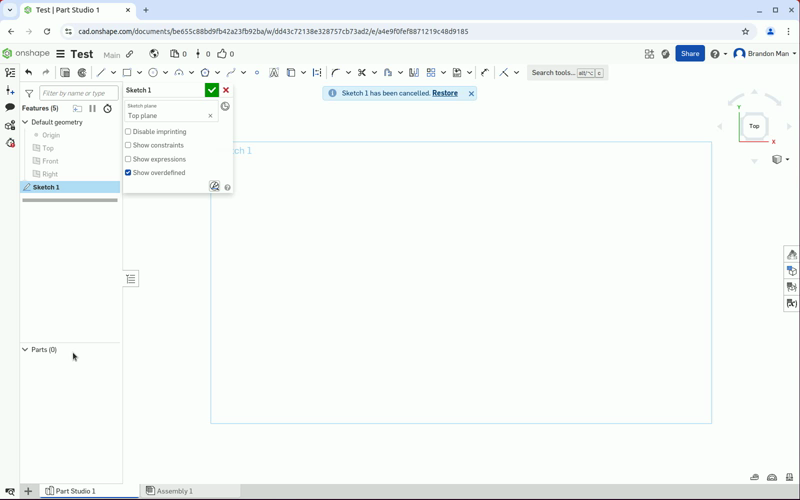
key(l)
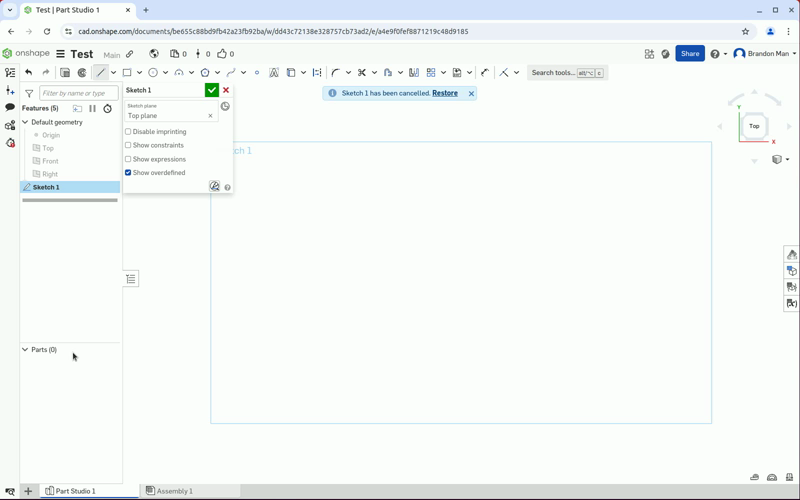
key_down(shift)
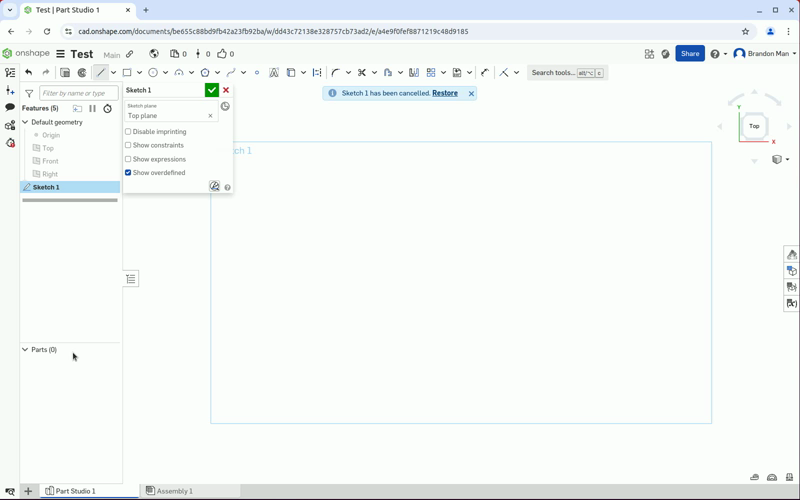
mouse_move(348, 388)
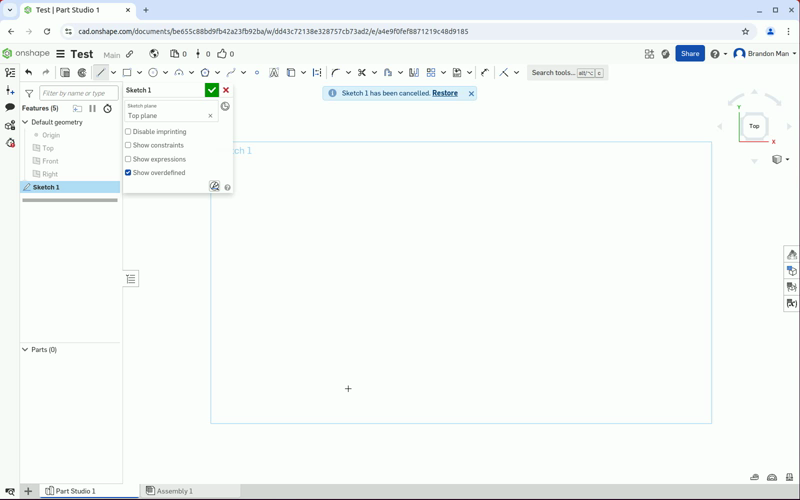
click(348, 388)
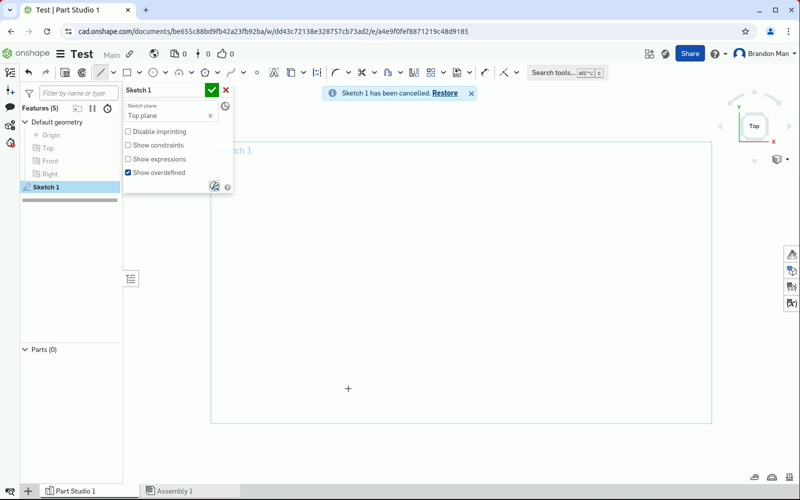
key_up(shift)
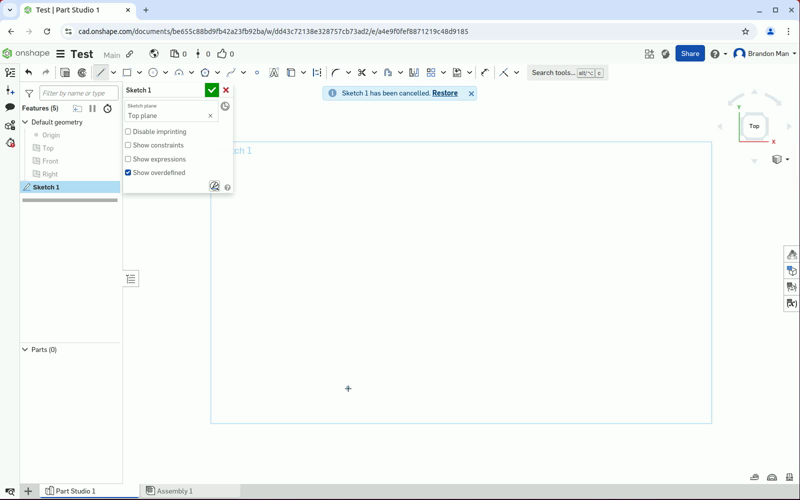
key_down(shift)
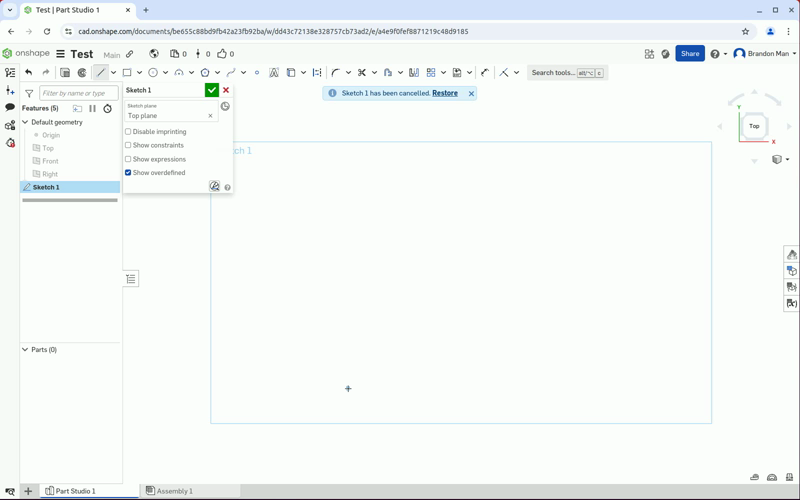
mouse_move(428, 388)
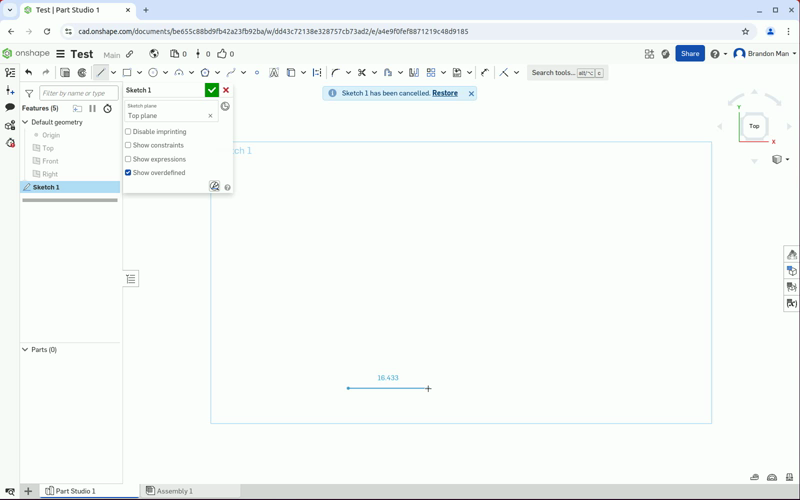
click(428, 388)
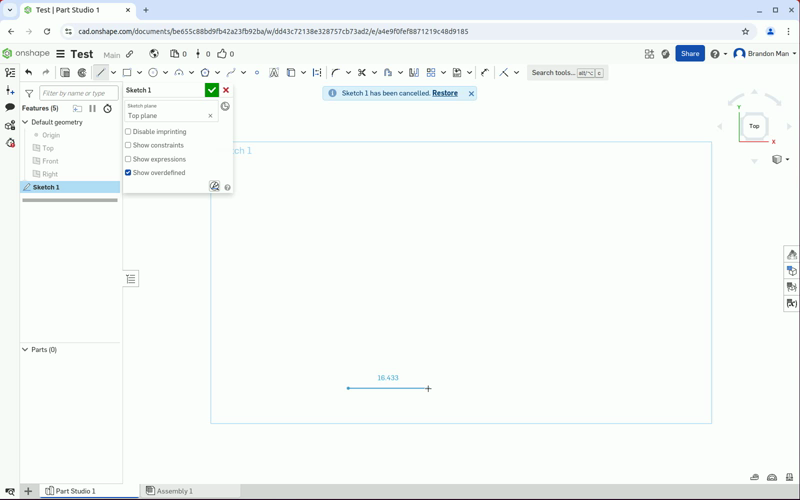
key_up(shift)
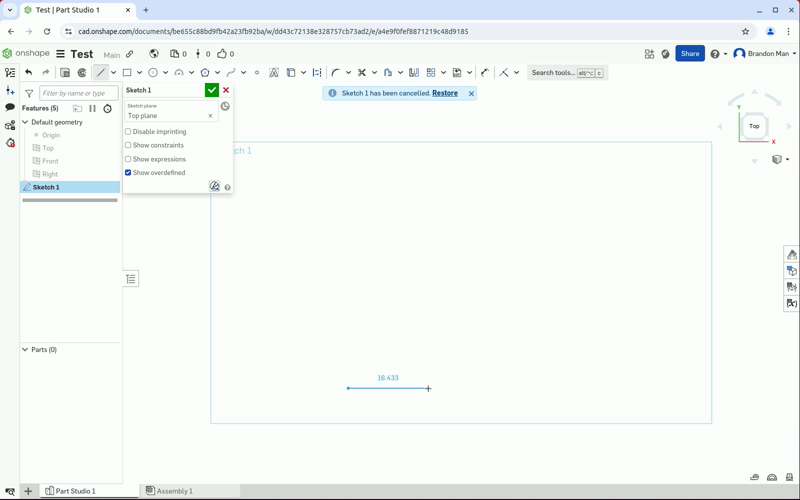
key_down(shift)
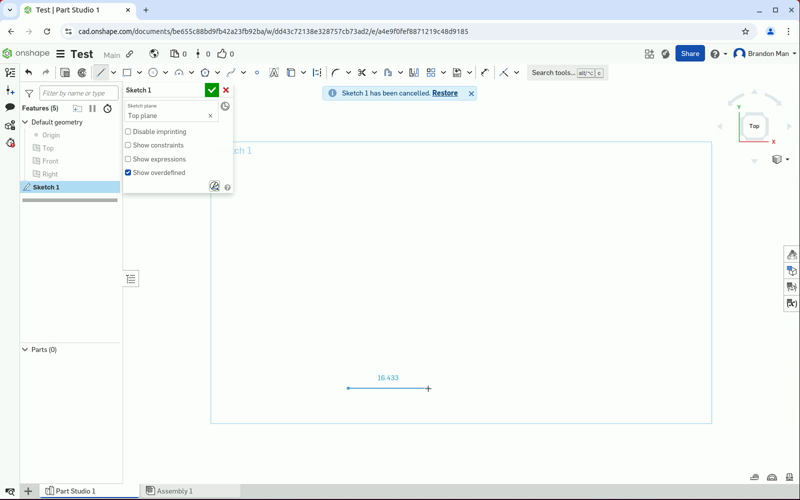
mouse_move(458, 388)
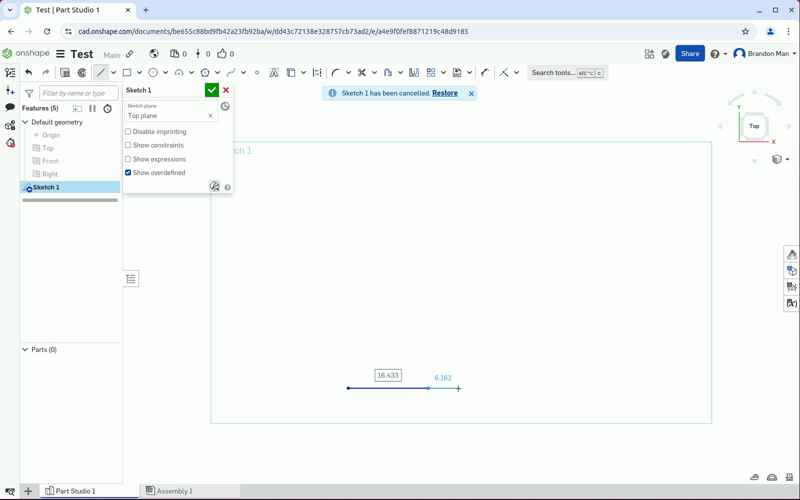
mouse_move(428, 372)
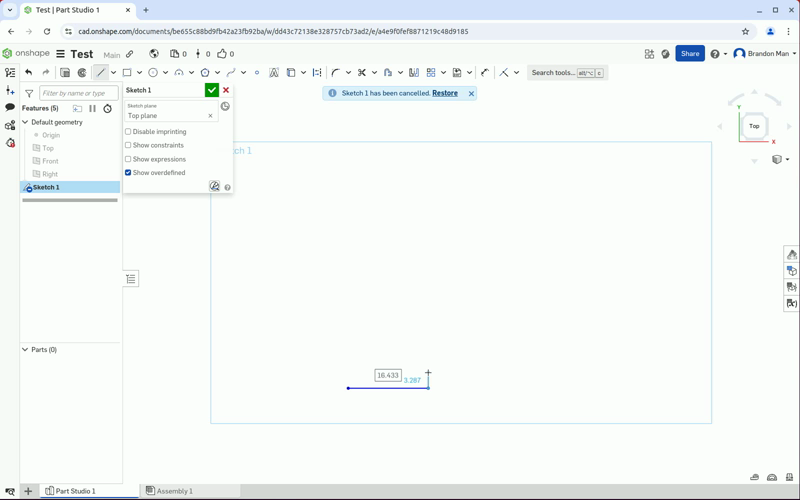
click(428, 372)
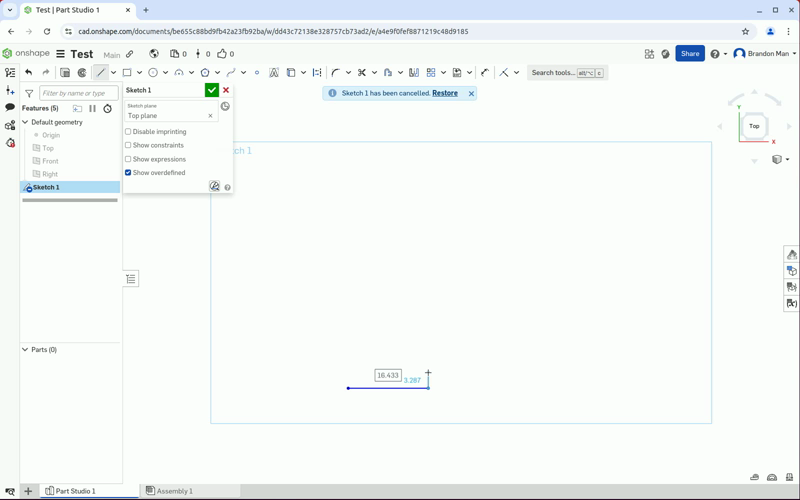
key_up(shift)
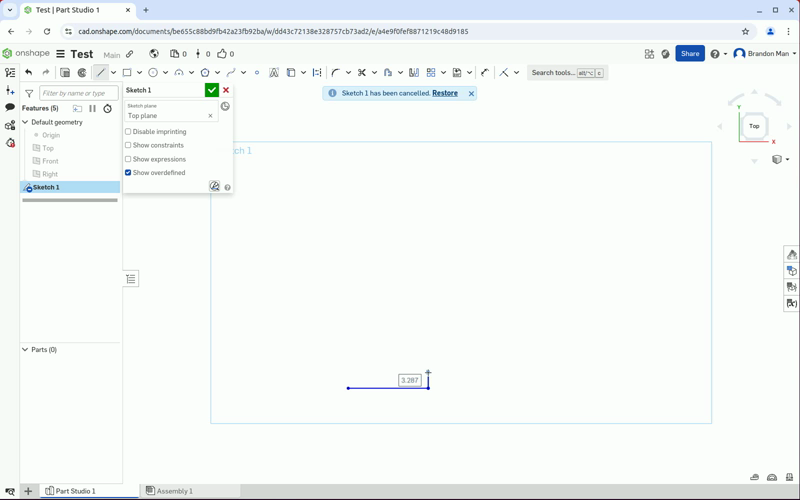
key_down(shift)
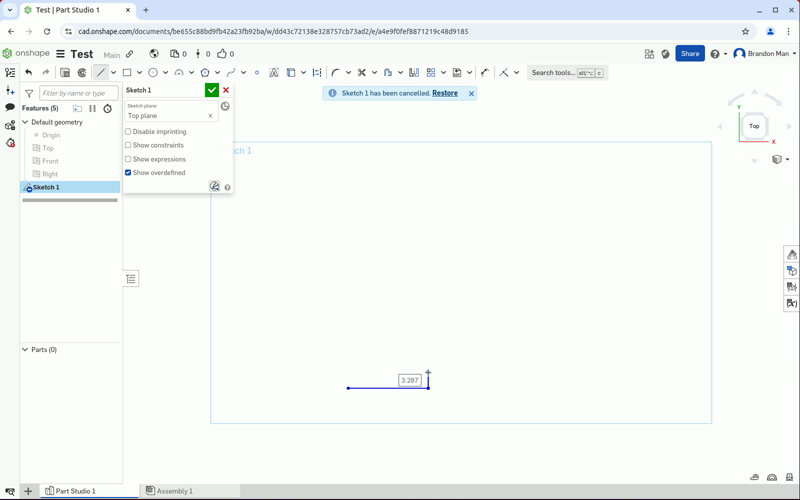
mouse_move(362, 372)
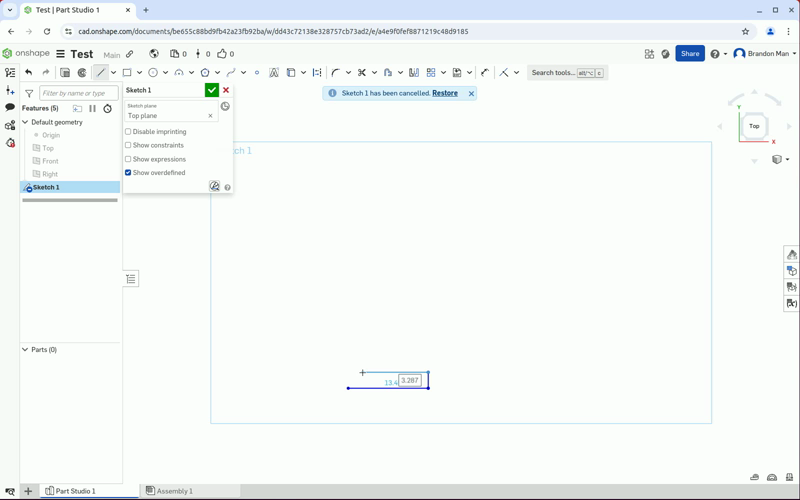
click(362, 372)
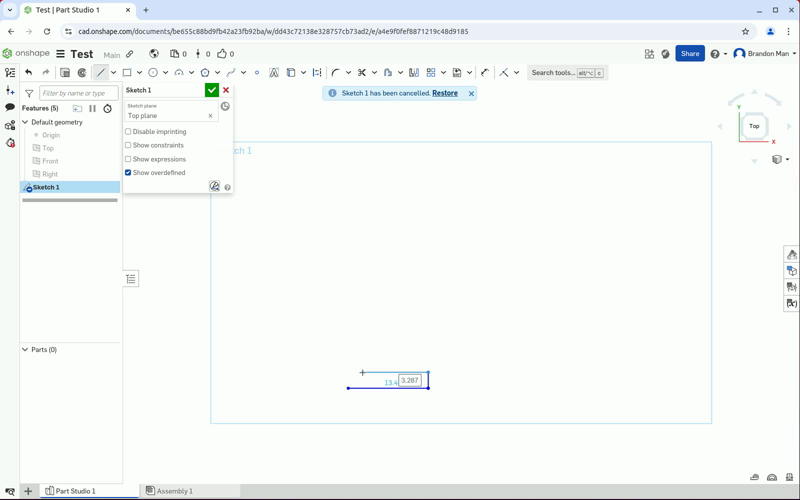
key_up(shift)
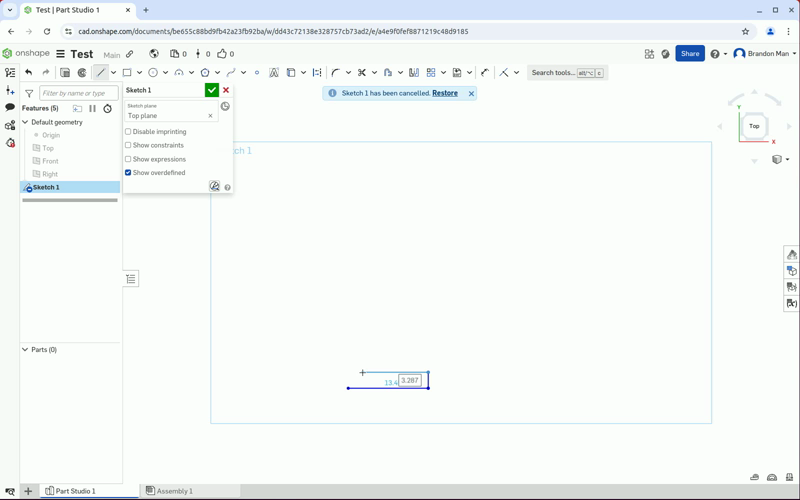
key_down(shift)
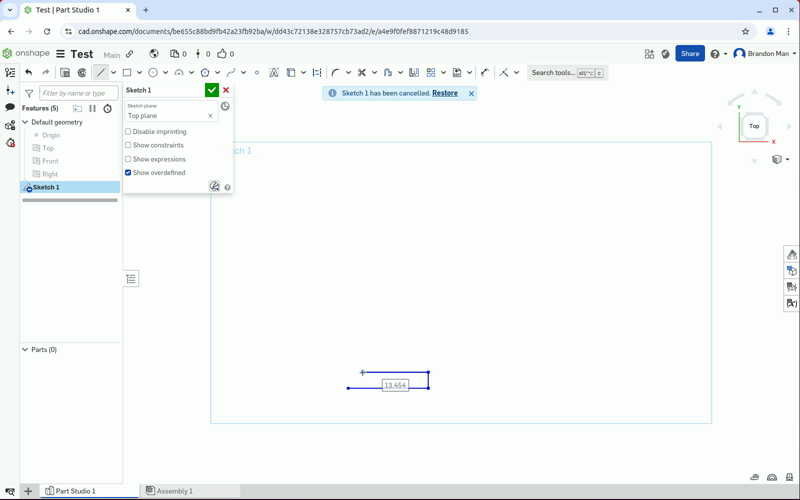
mouse_move(362, 235)
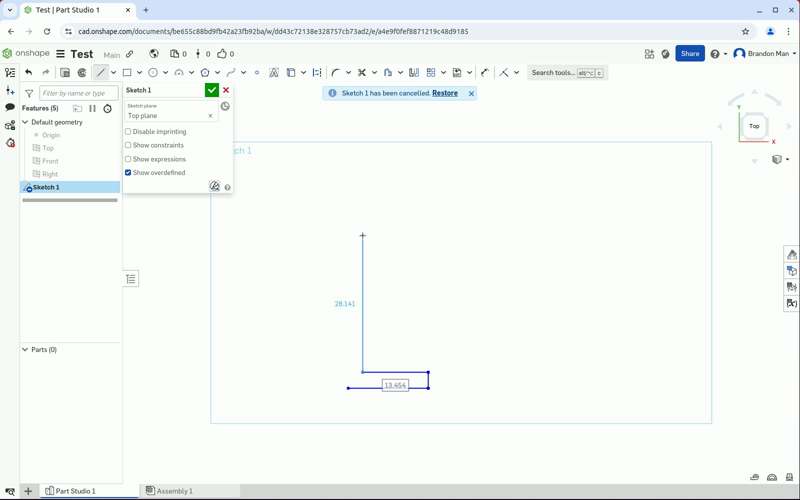
click(362, 235)
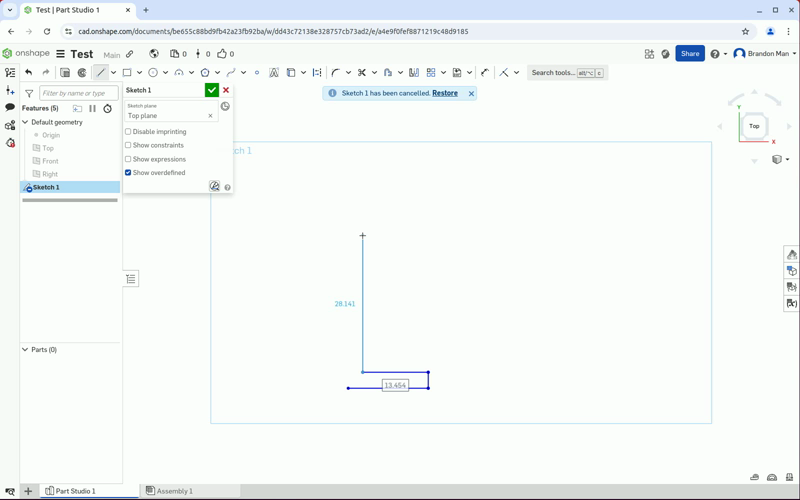
key_up(shift)
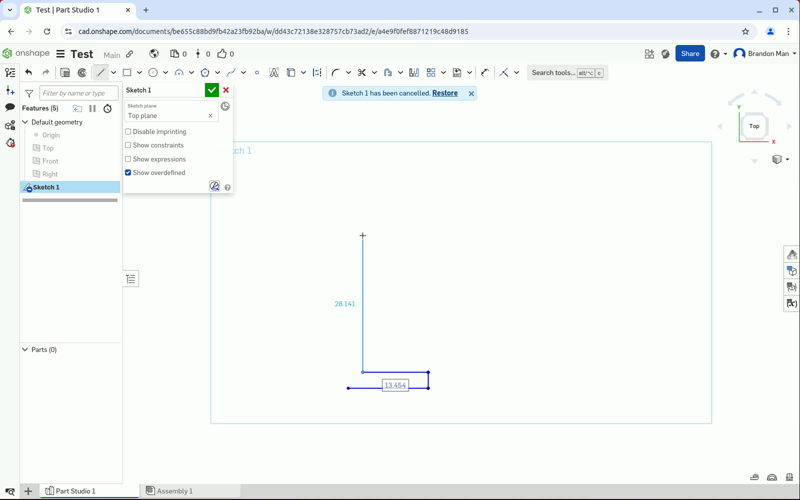
key_down(shift)
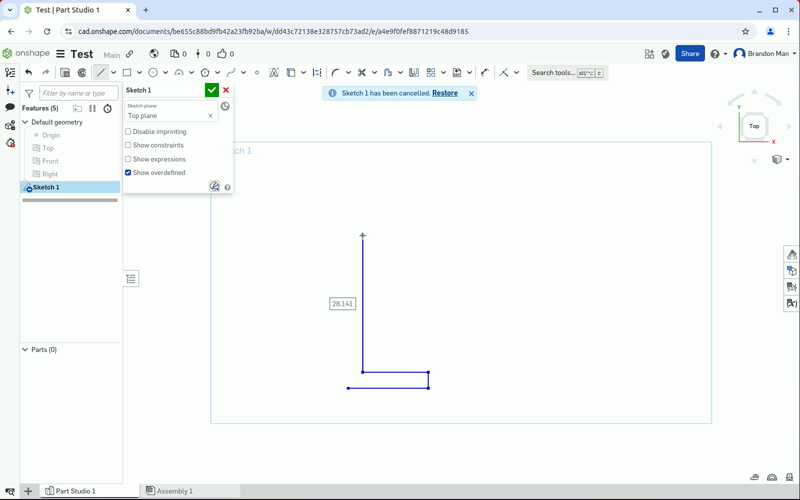
mouse_move(392, 235)
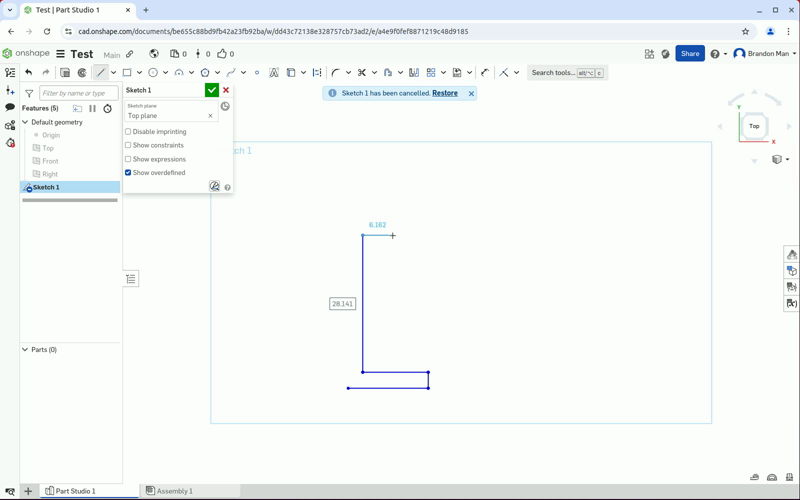
mouse_move(408, 235)
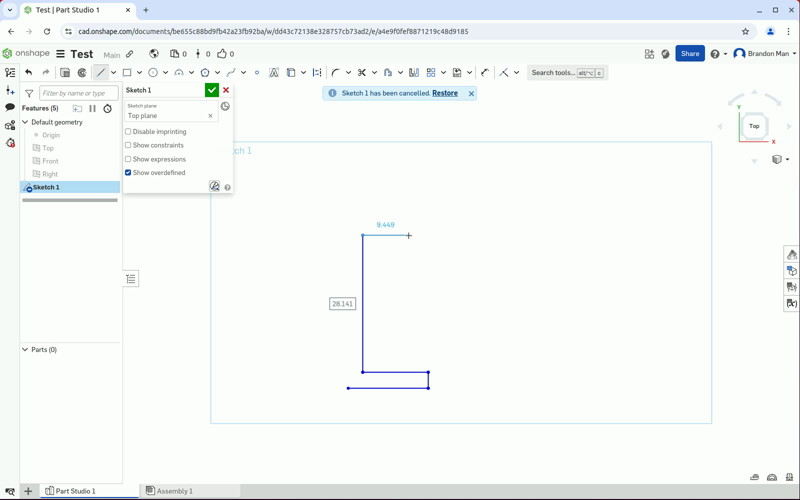
click(408, 235)
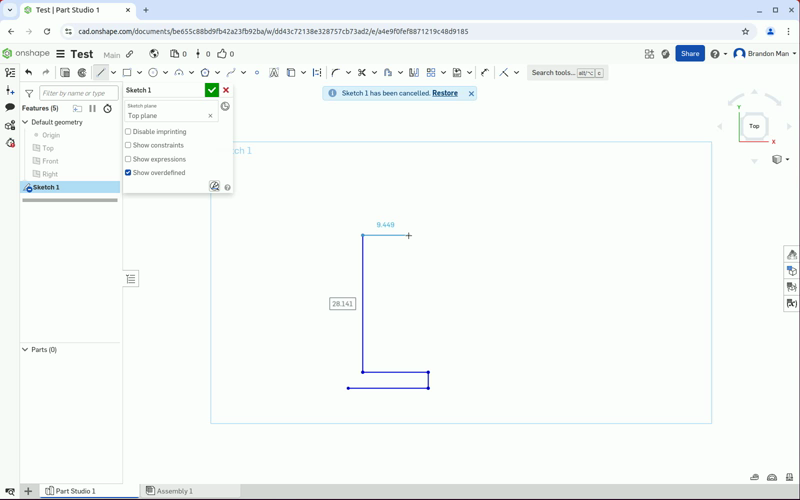
key_up(shift)
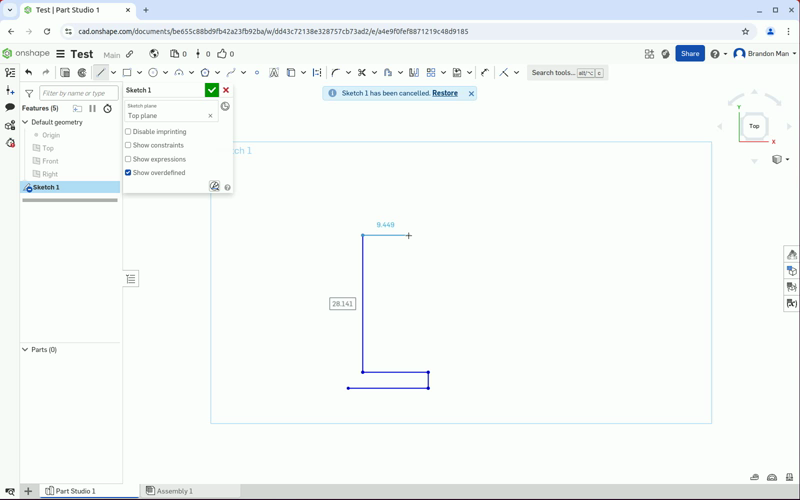
key_down(shift)
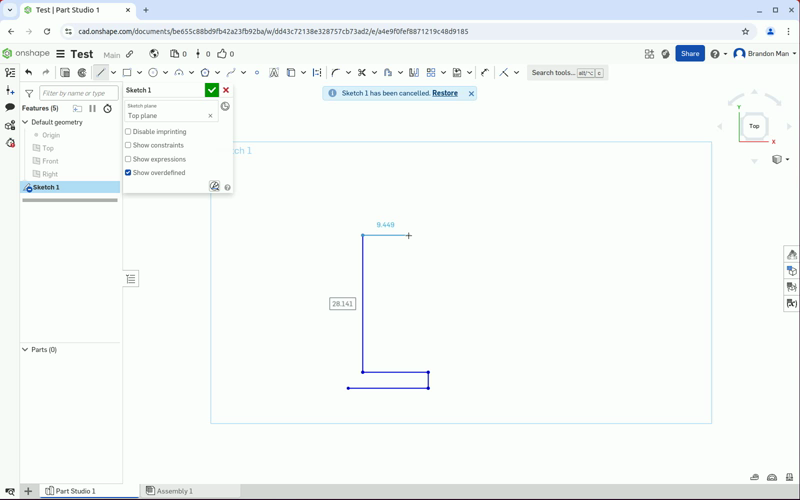
mouse_move(438, 235)
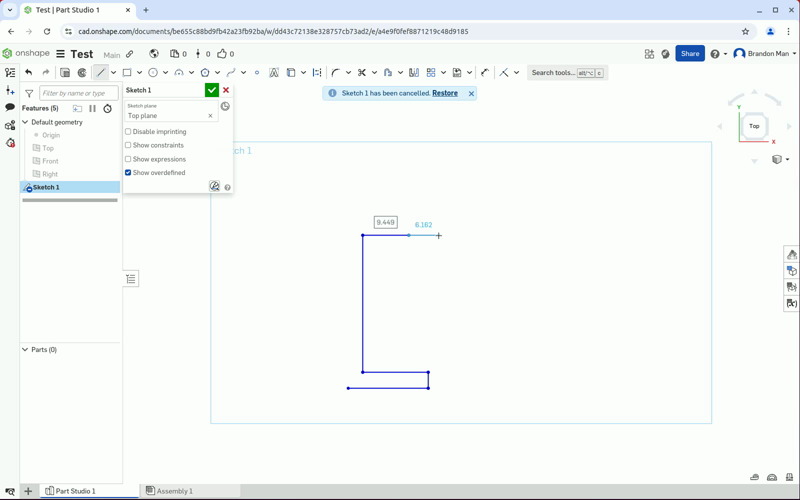
mouse_move(408, 219)
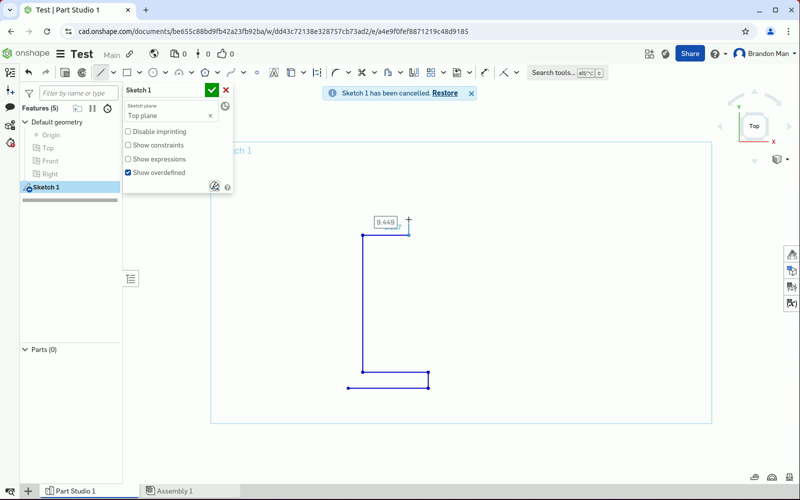
click(408, 219)
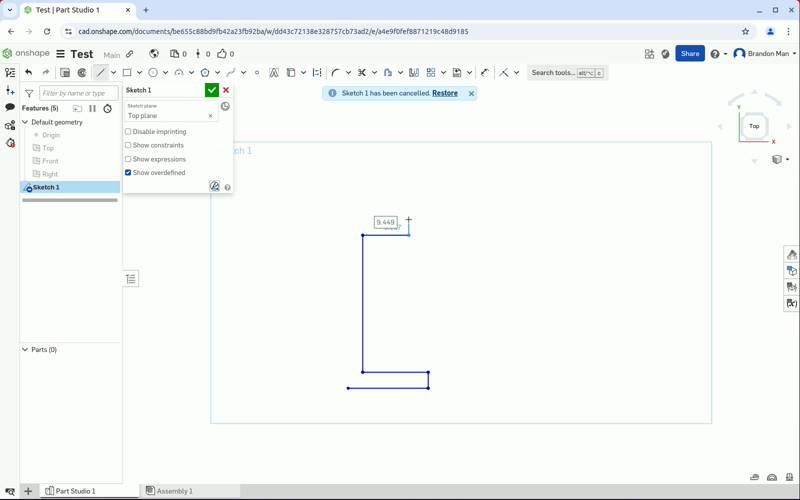
key_up(shift)
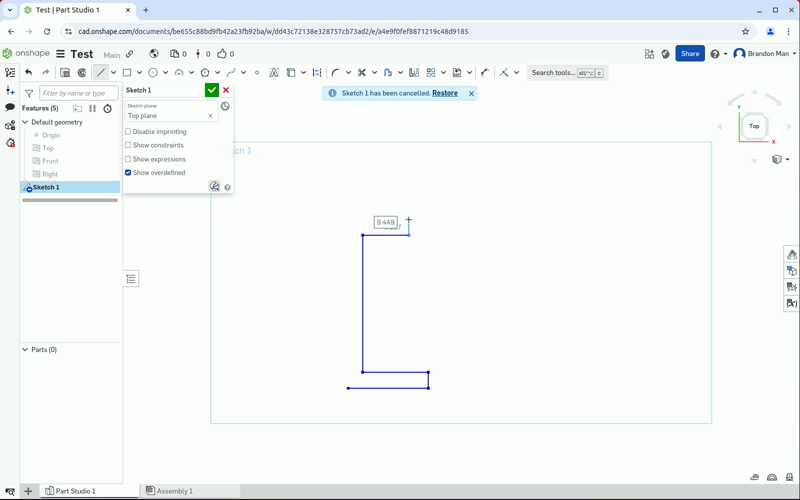
key_down(shift)
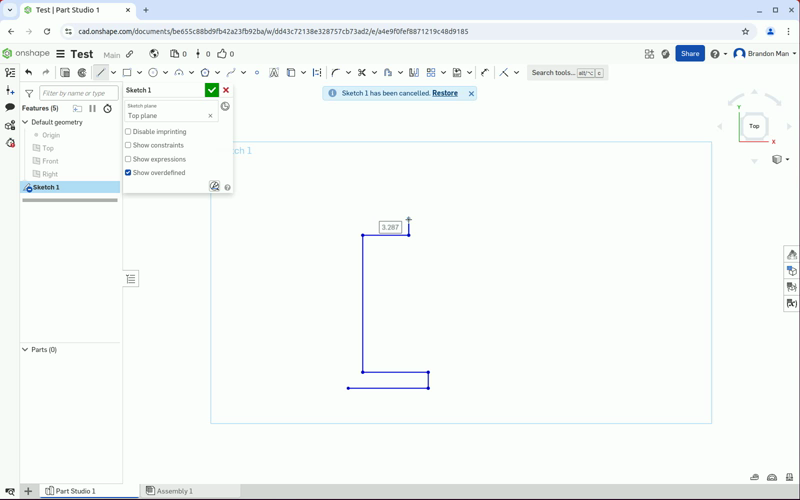
mouse_move(348, 219)
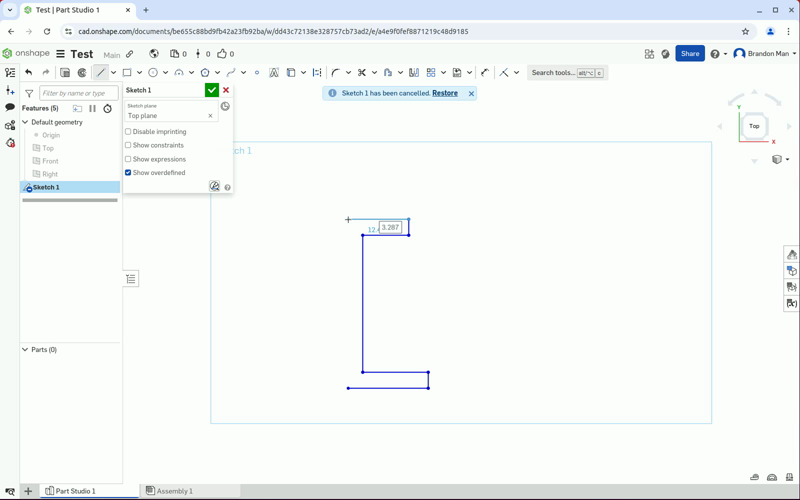
click(348, 219)
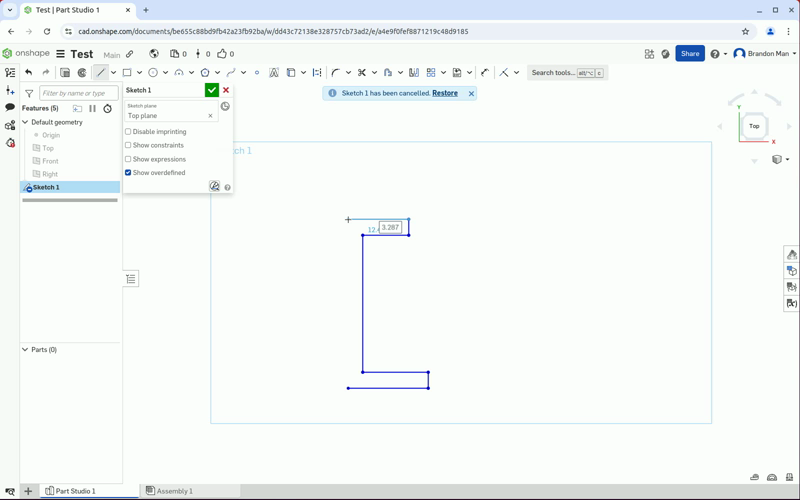
key_up(shift)
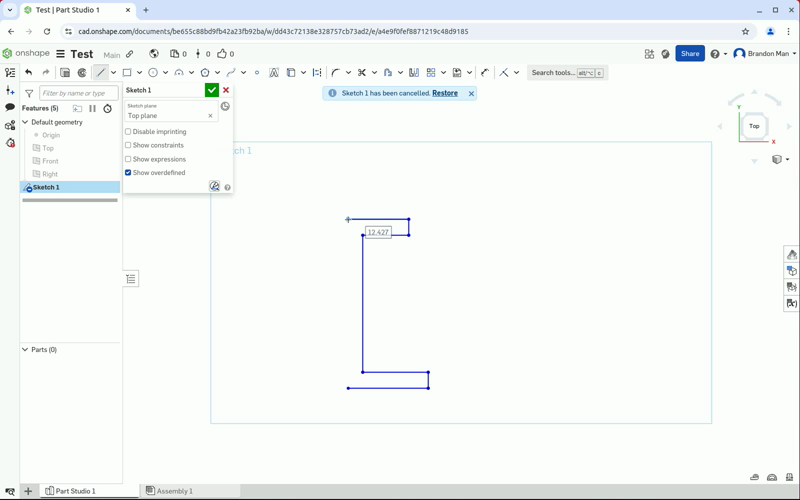
key_down(shift)
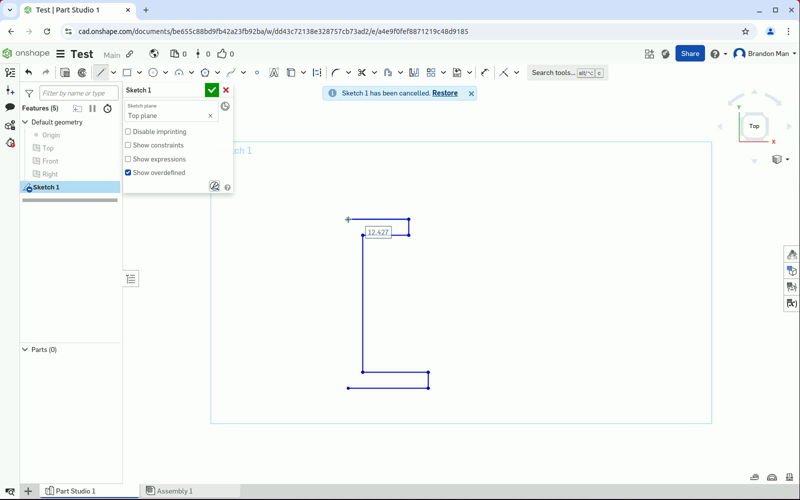
mouse_move(348, 388)
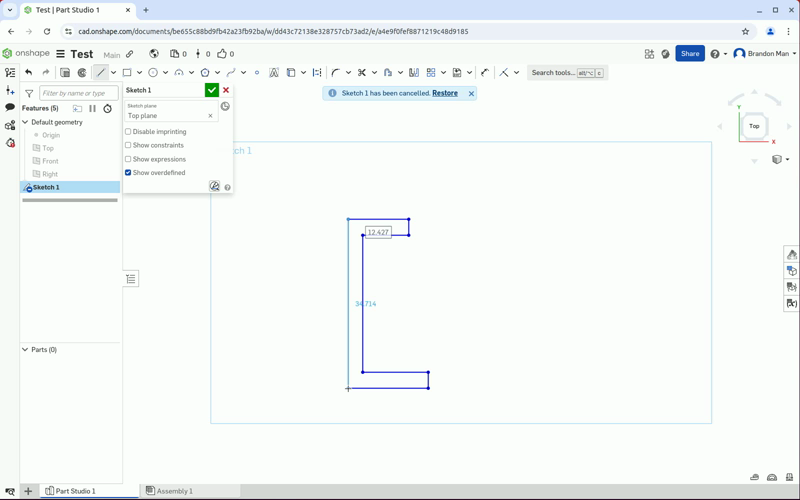
key_up(shift)
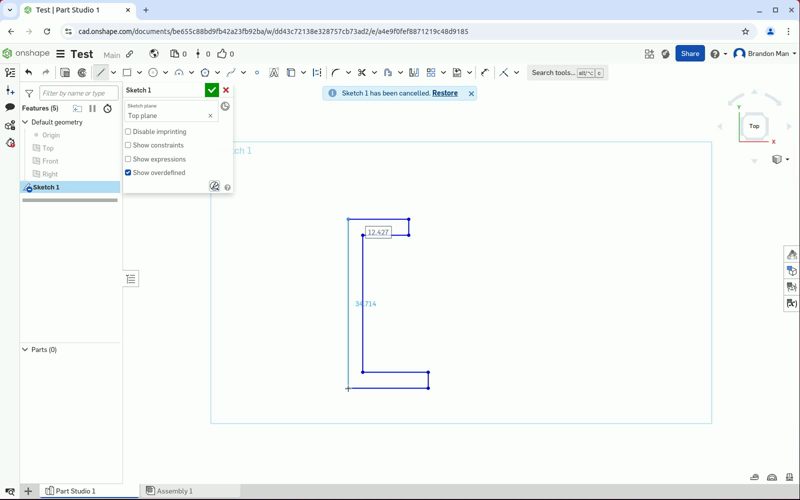
click(348, 388)
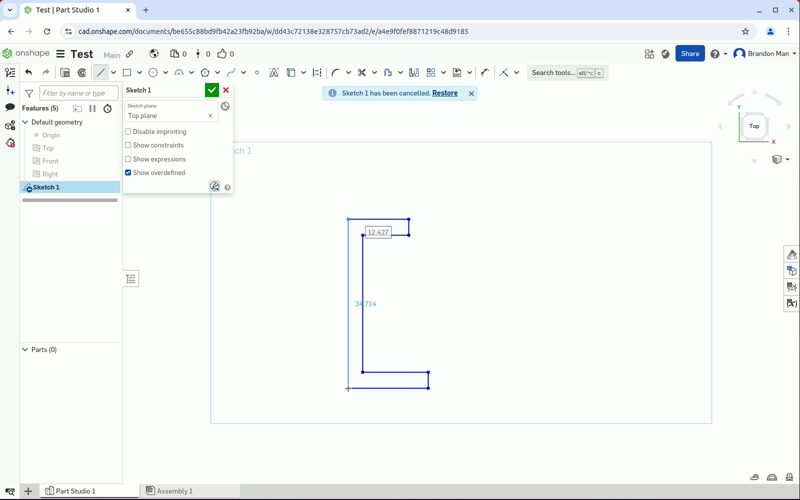
key(esc)
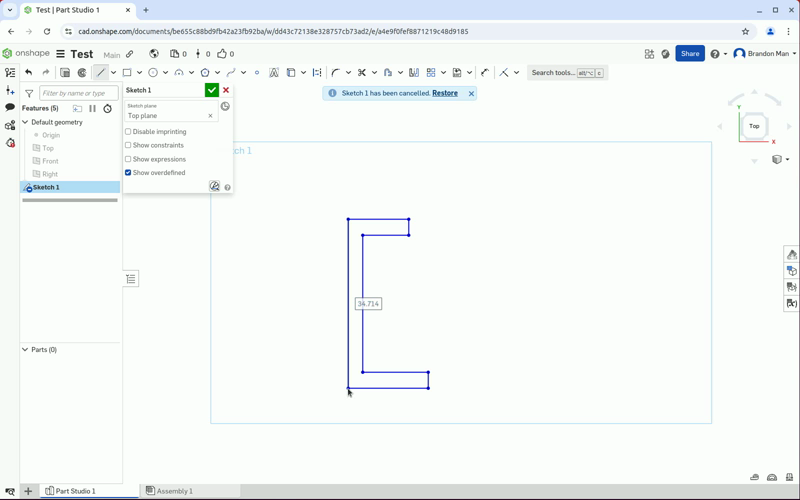
key(c)
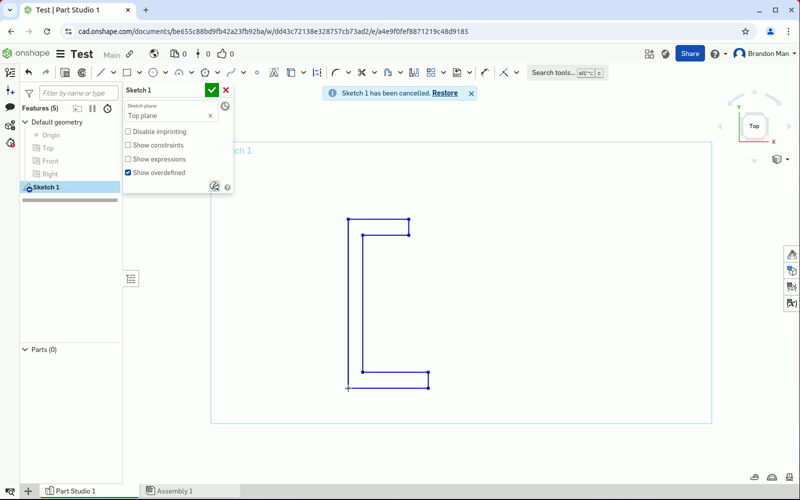
key_down(shift)
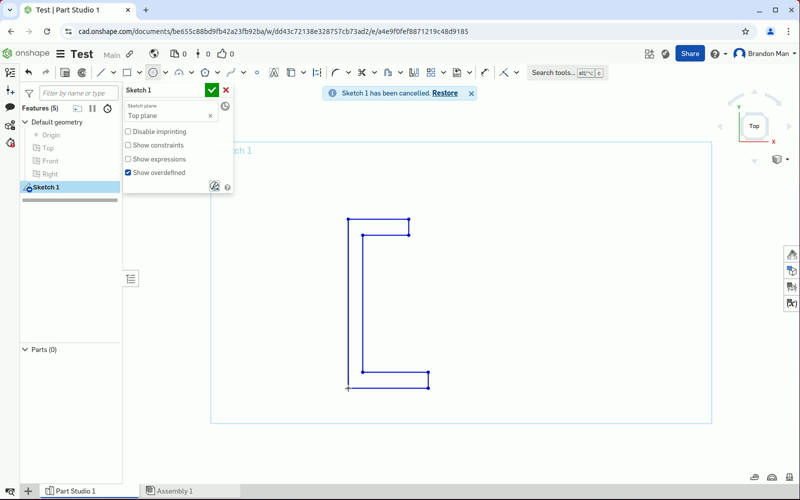
mouse_move(355, 381)
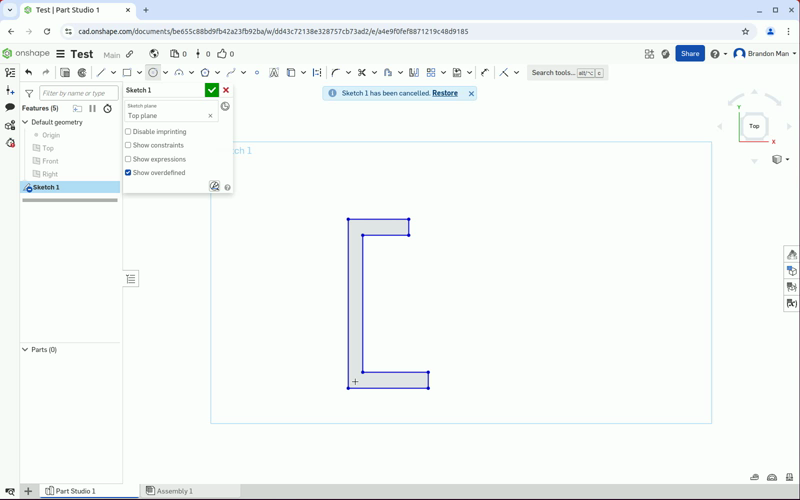
click(355, 381)
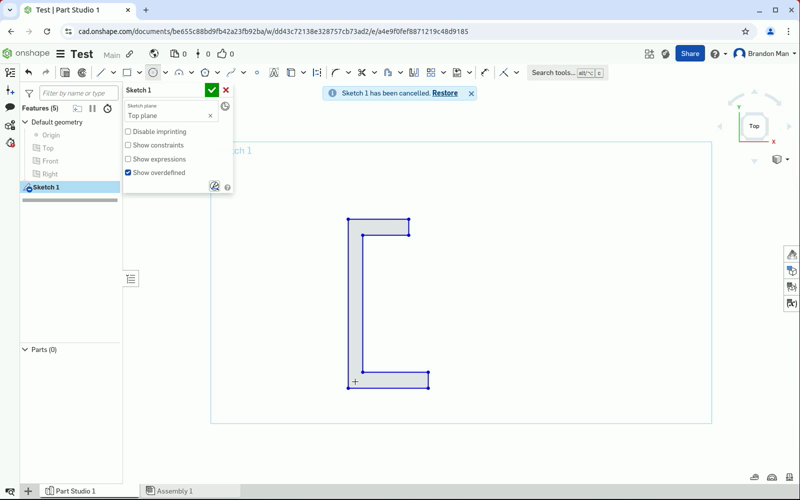
key_up(shift)
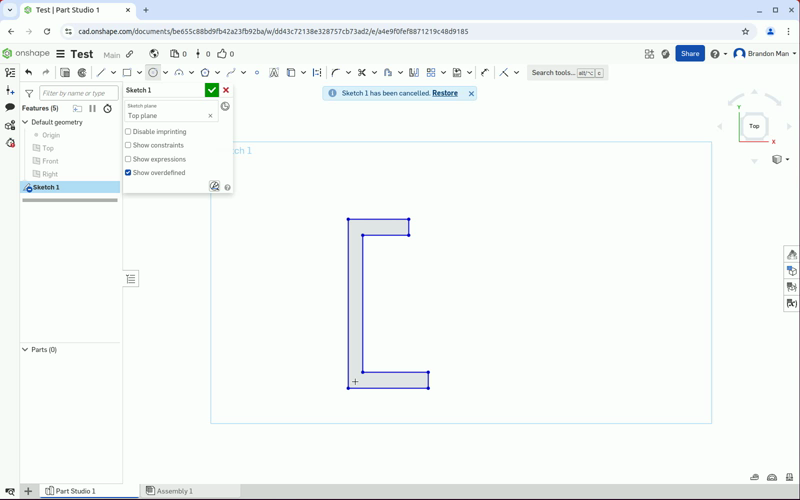
mouse_move(357, 381)
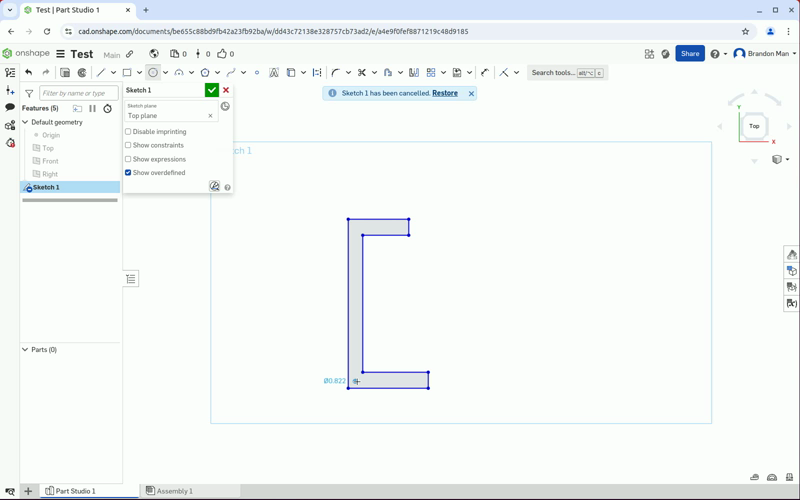
scroll(6)
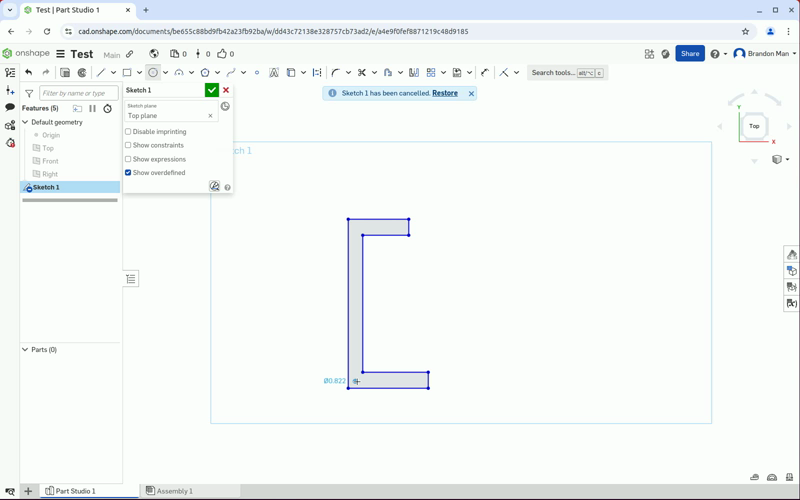
scroll(6)
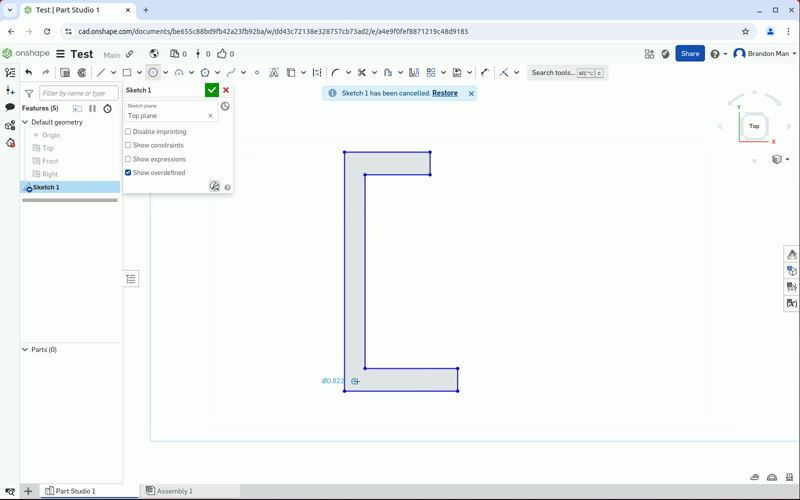
scroll(6)
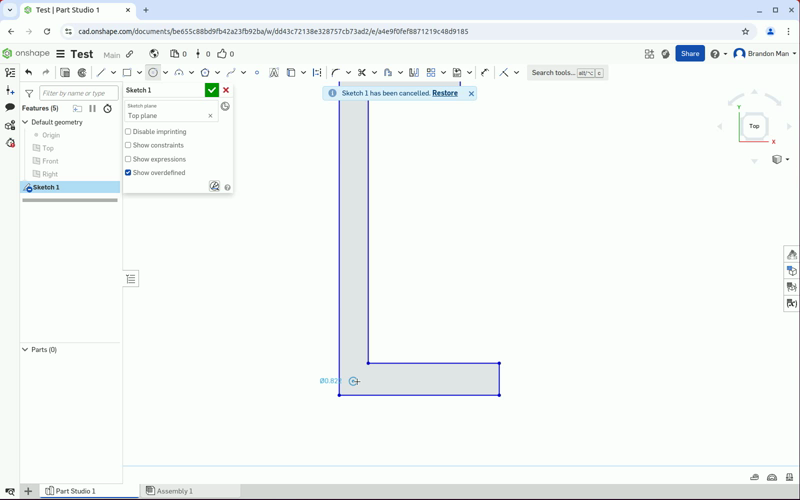
scroll(6)
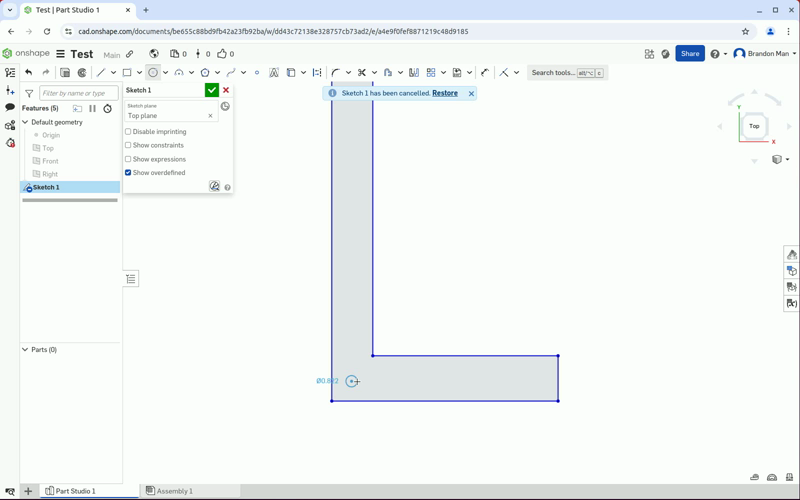
scroll(6)
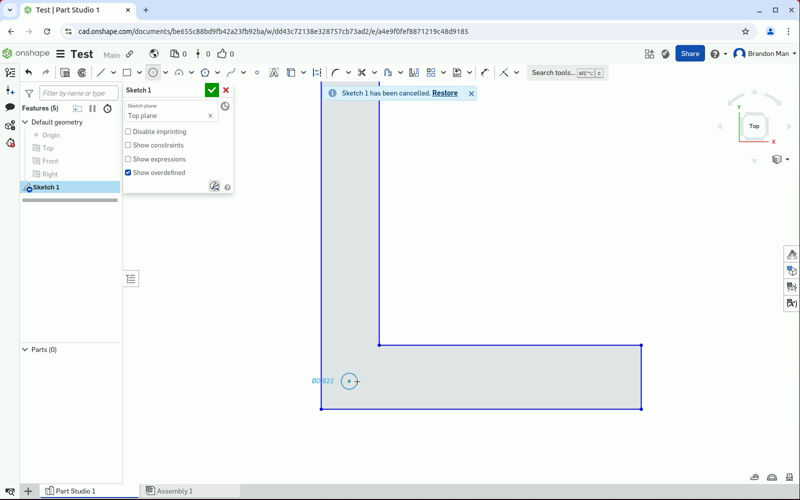
scroll(6)
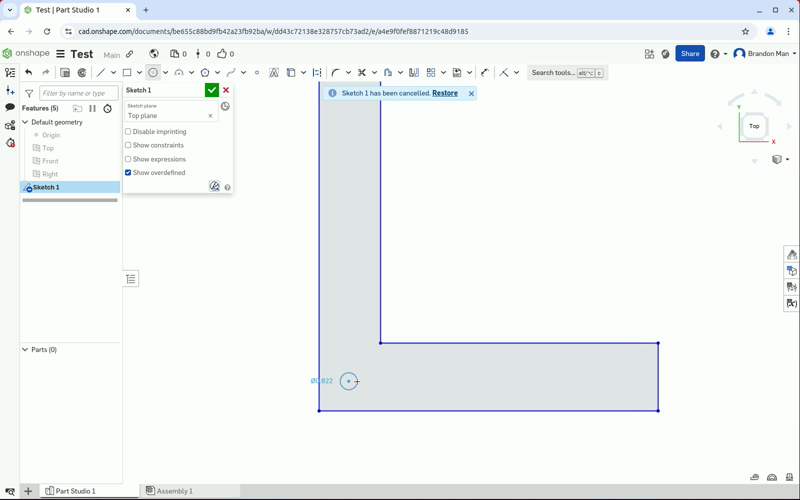
scroll(6)
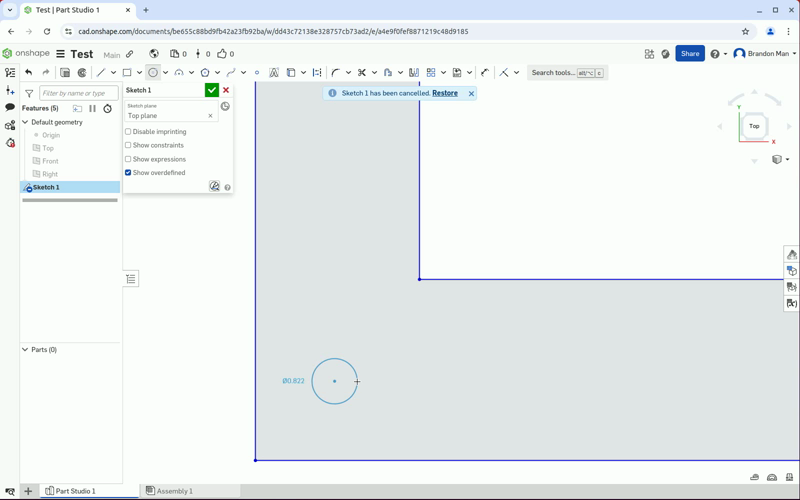
click(357, 381)
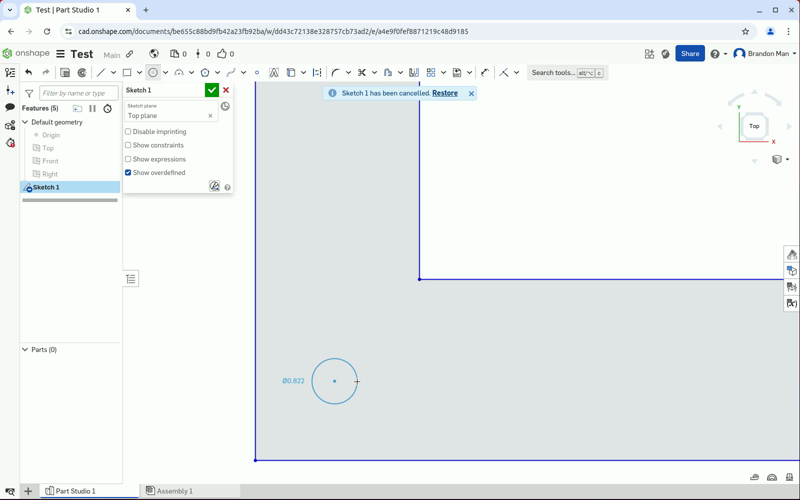
scroll(-6)
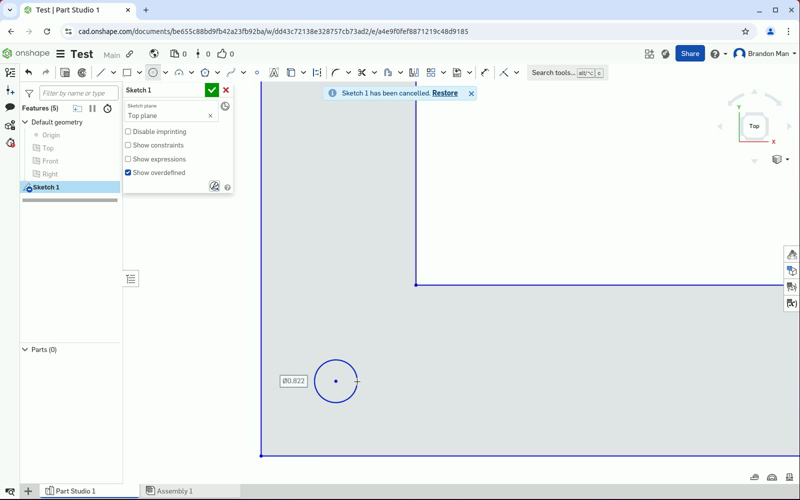
scroll(-6)
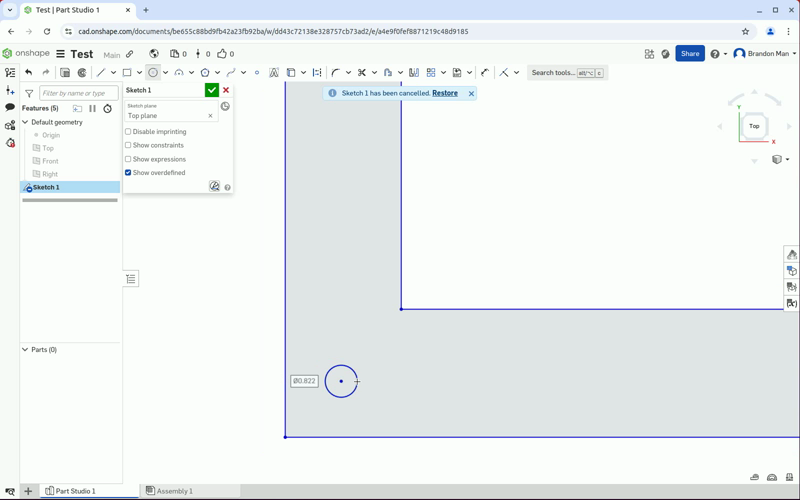
scroll(-6)
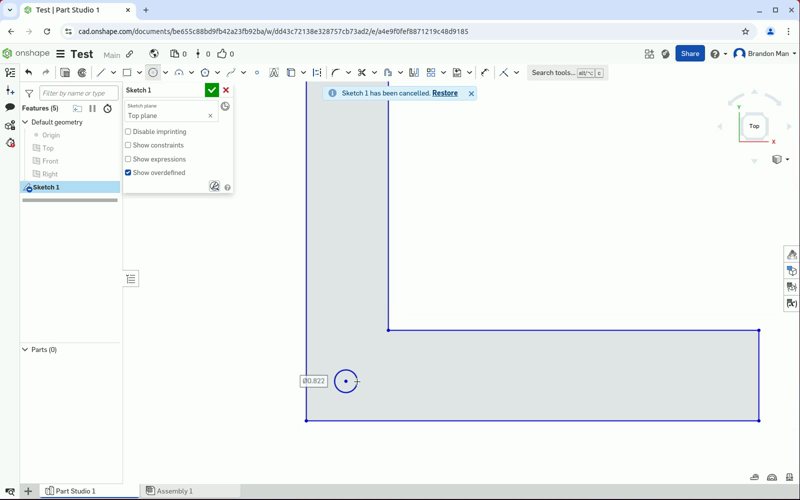
scroll(-6)
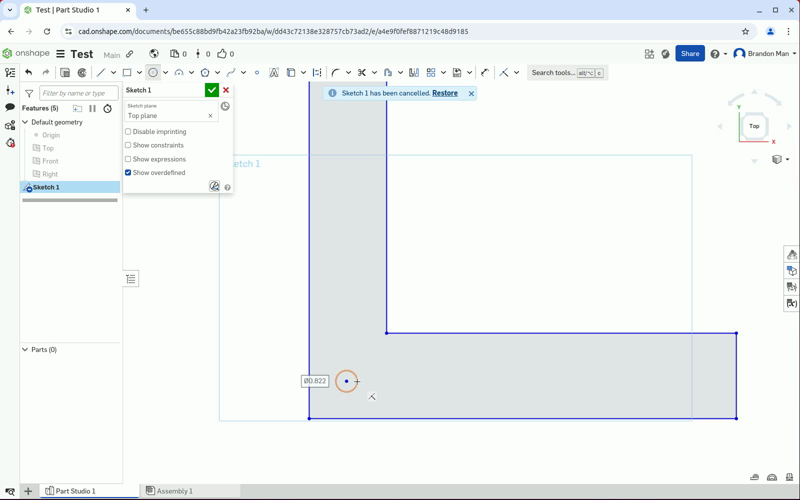
scroll(-6)
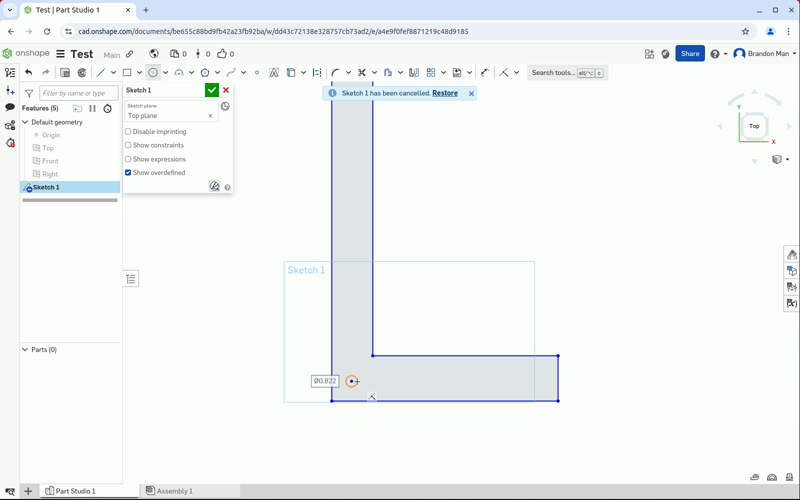
scroll(-6)
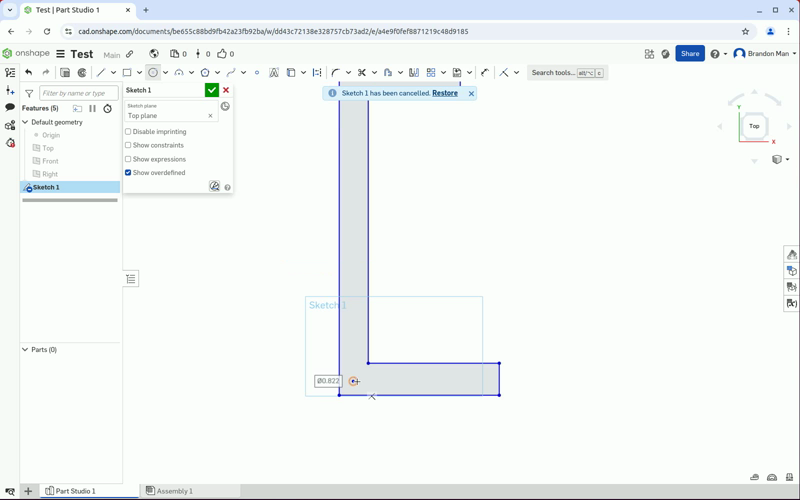
scroll(-6)
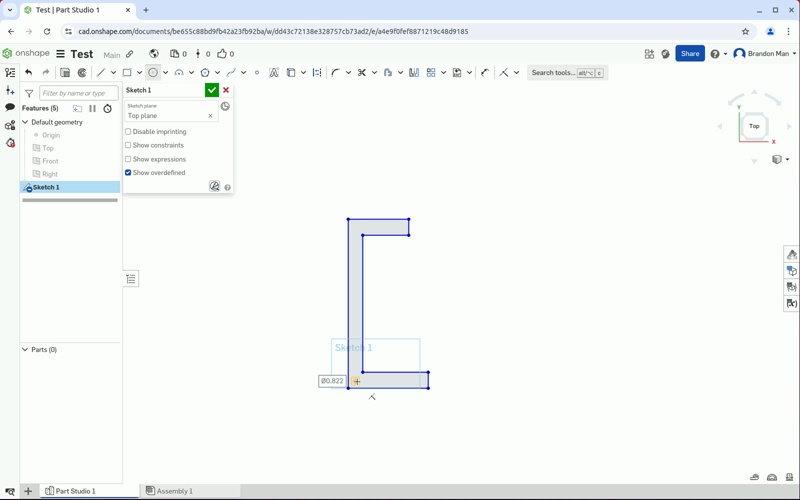
key(esc)
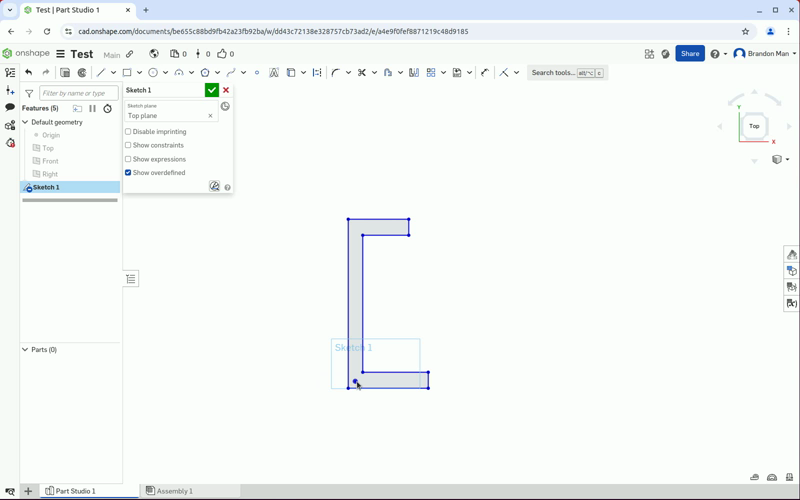
key(c)
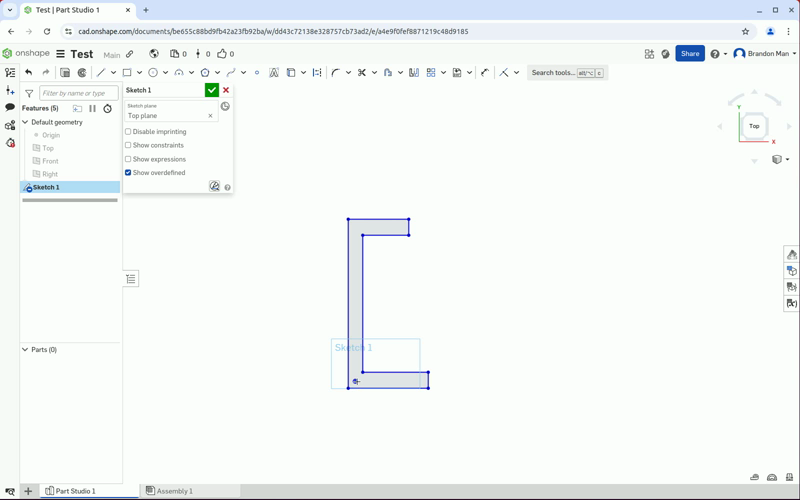
key_down(shift)
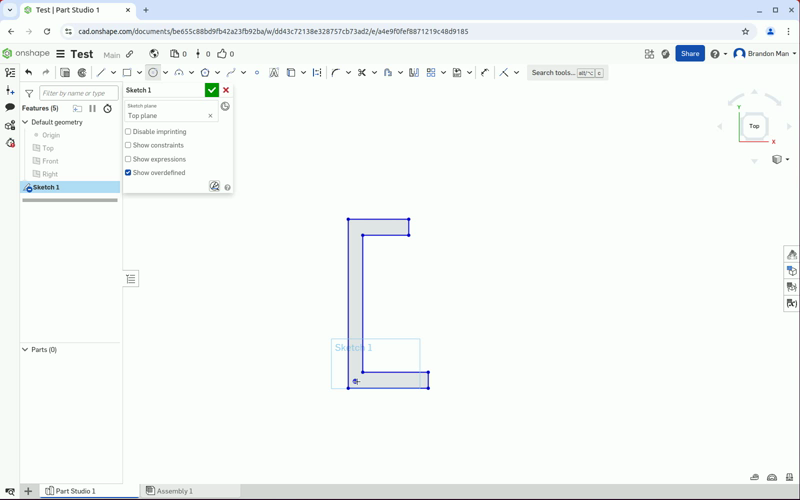
mouse_move(355, 226)
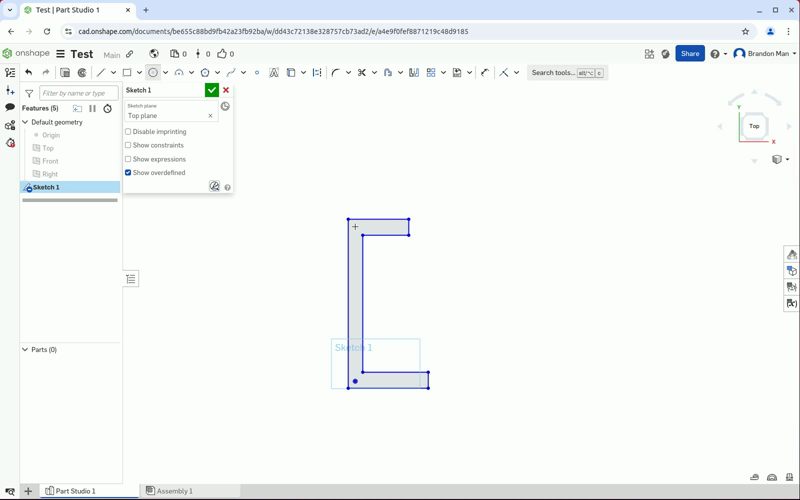
click(355, 226)
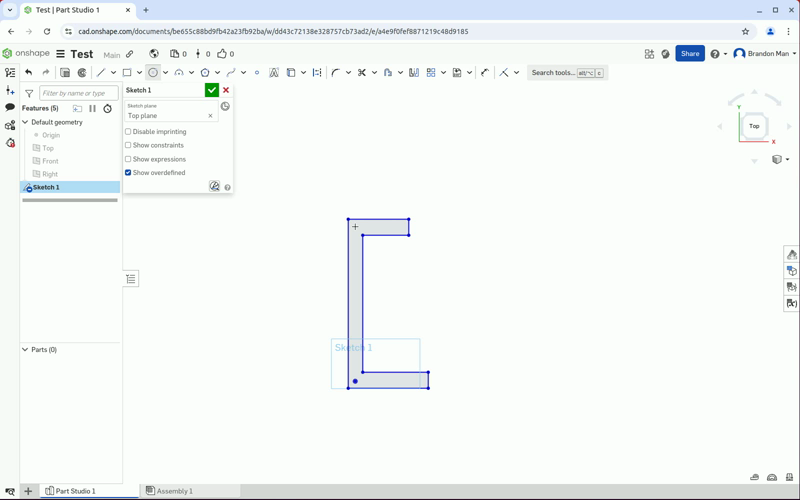
key_up(shift)
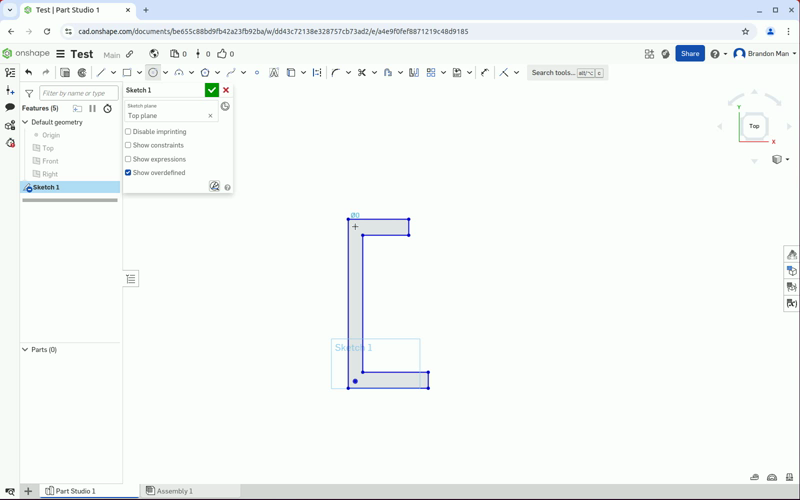
mouse_move(357, 226)
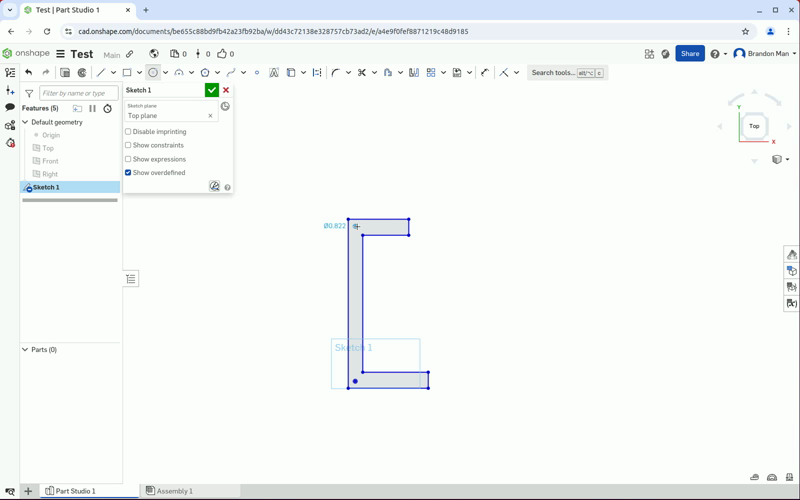
scroll(6)
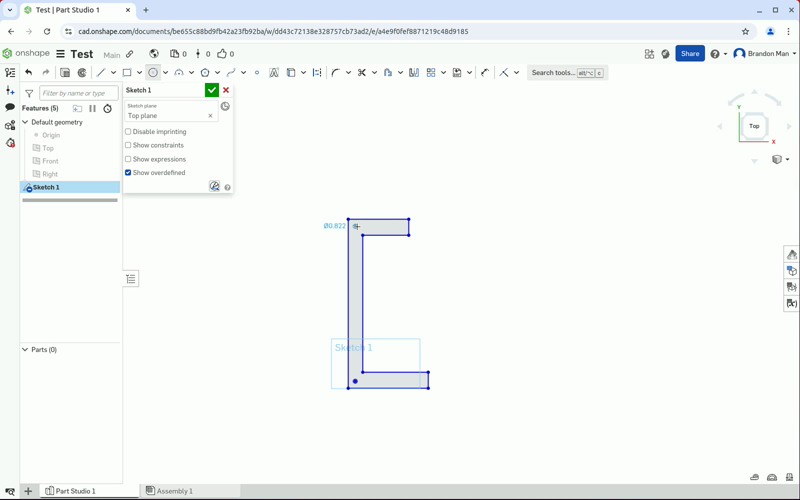
scroll(6)
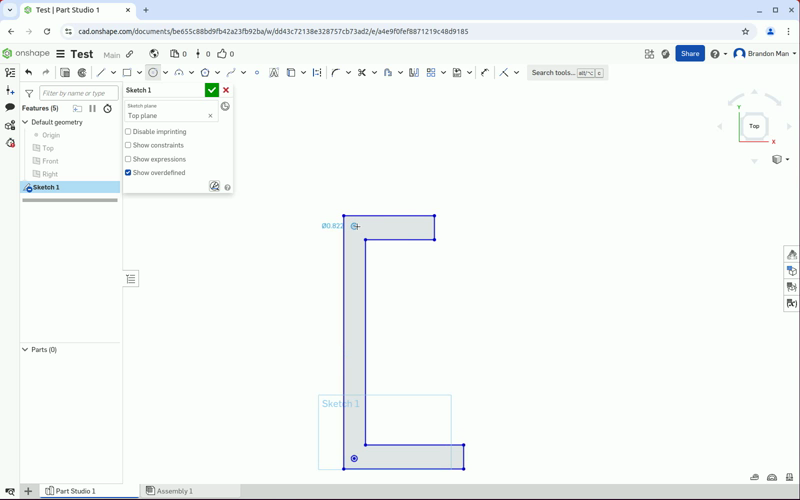
scroll(6)
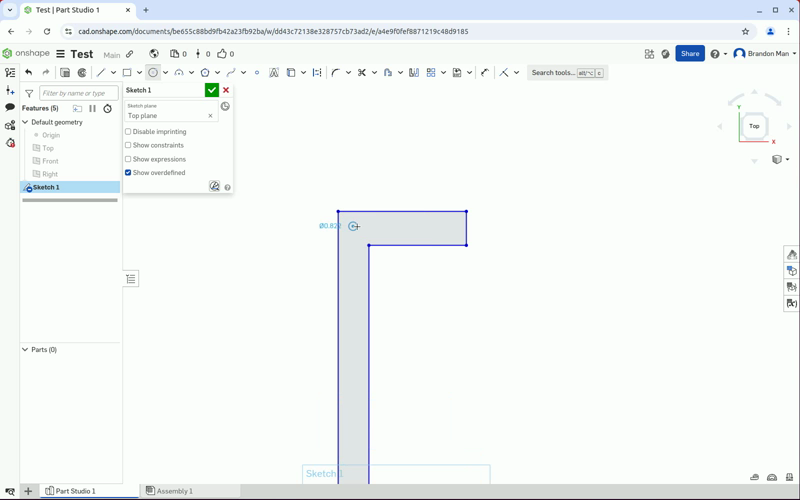
scroll(6)
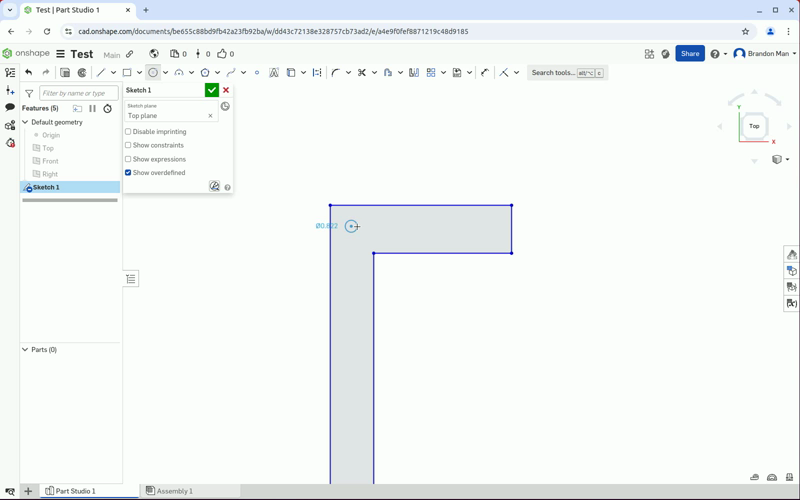
scroll(6)
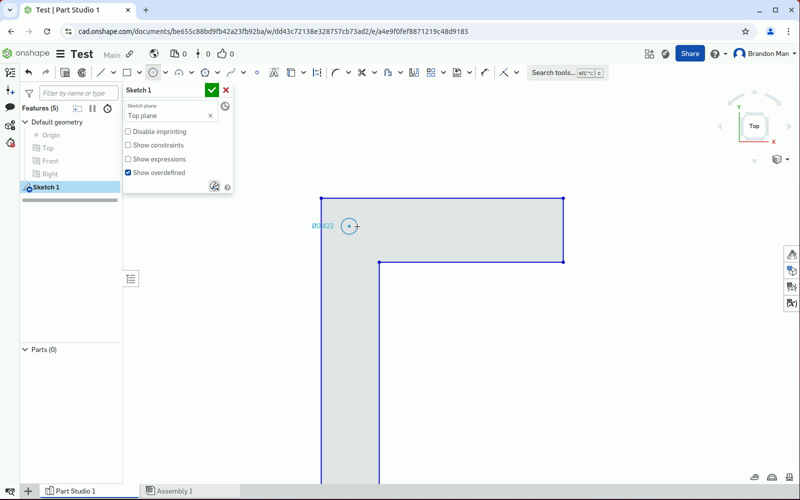
scroll(6)
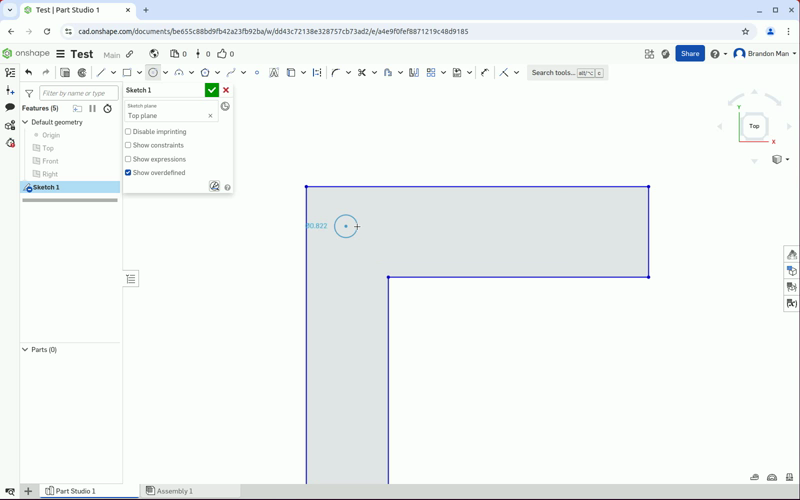
scroll(6)
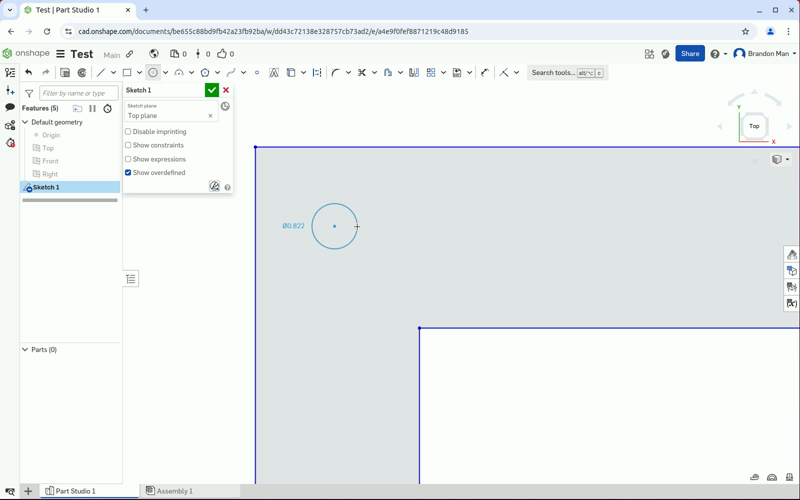
click(357, 226)
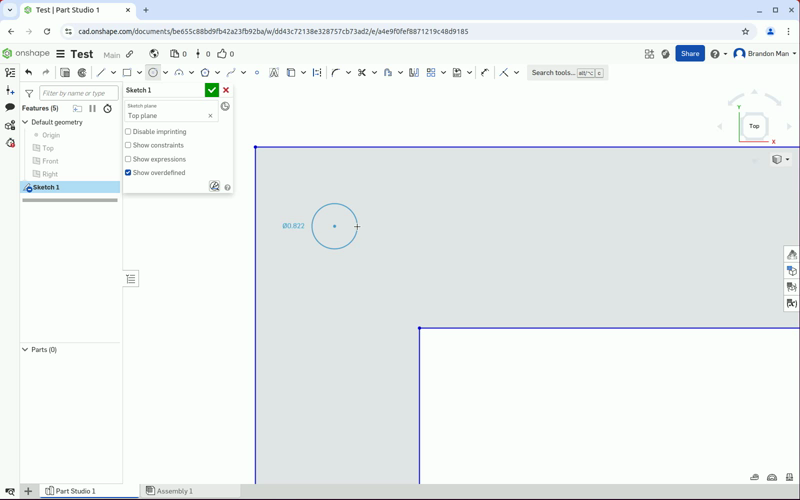
scroll(-6)
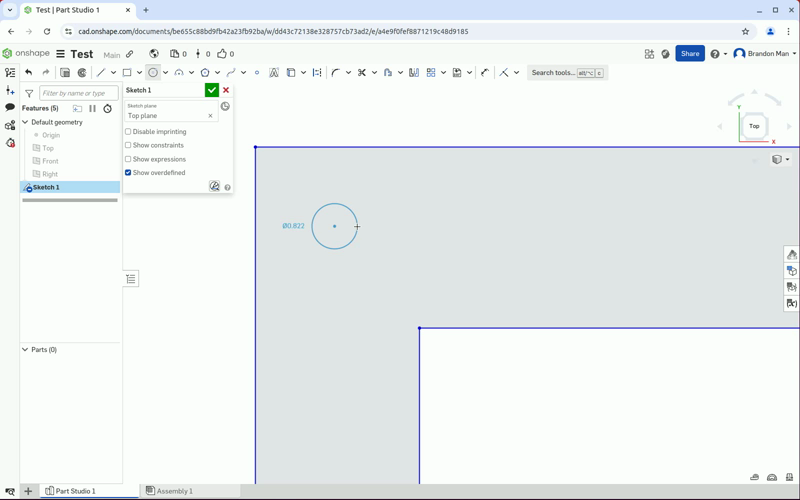
scroll(-6)
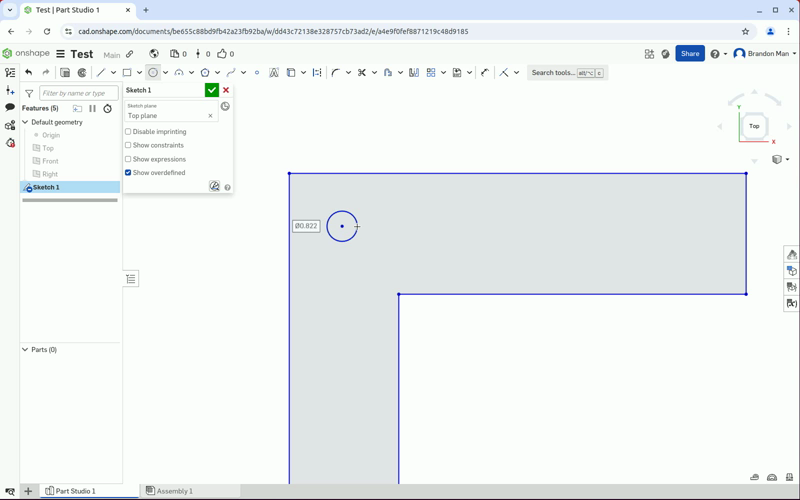
scroll(-6)
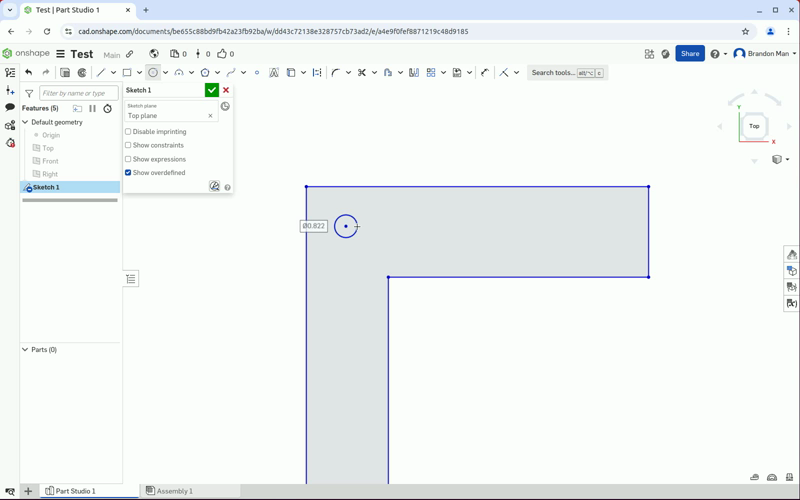
scroll(-6)
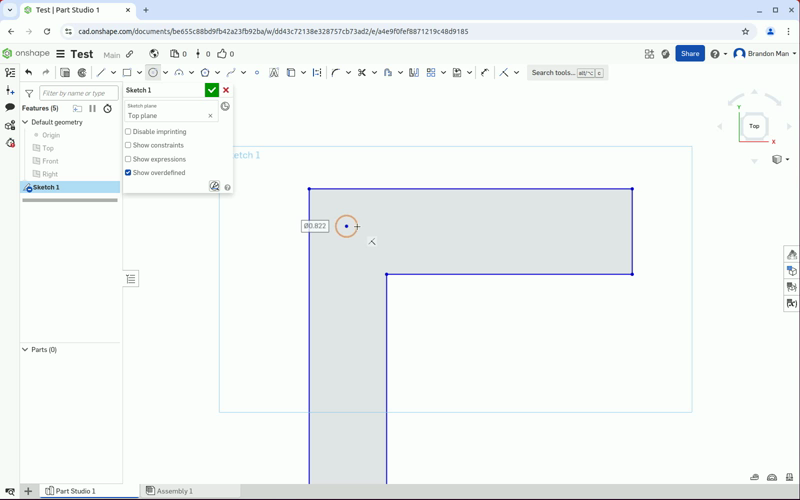
scroll(-6)
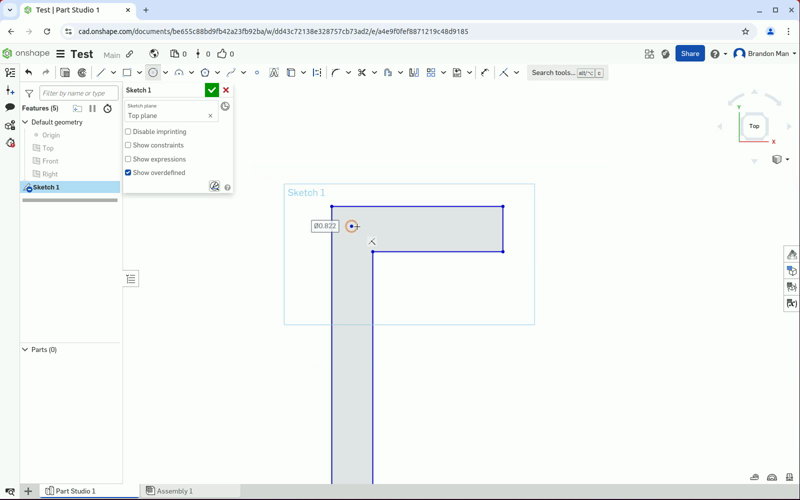
scroll(-6)
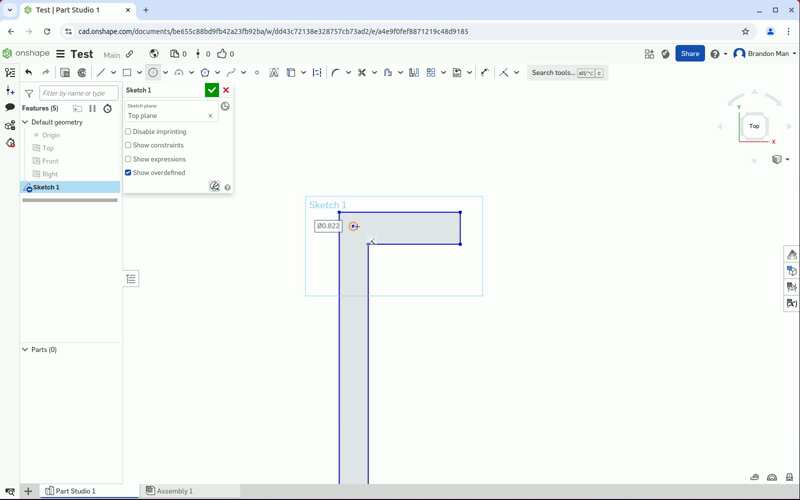
scroll(-6)
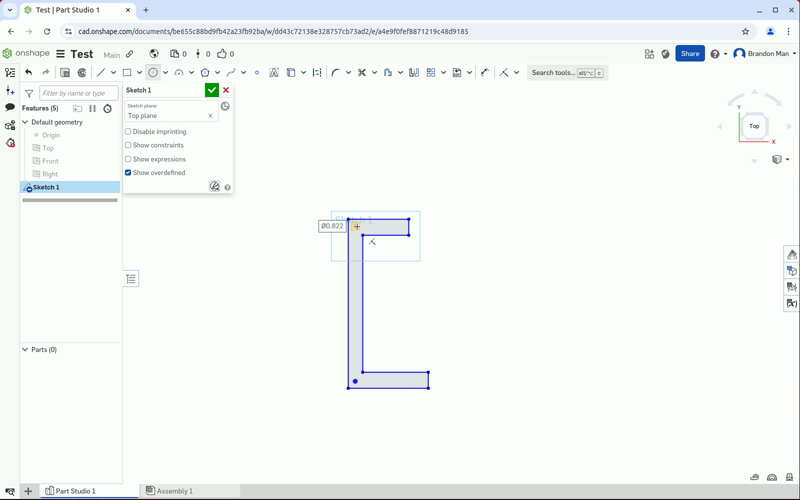
key(esc)
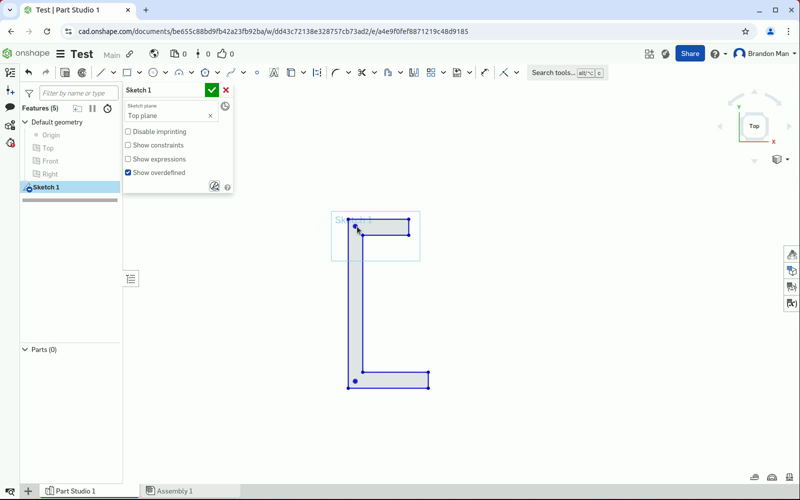
mouse_move(403, 385)
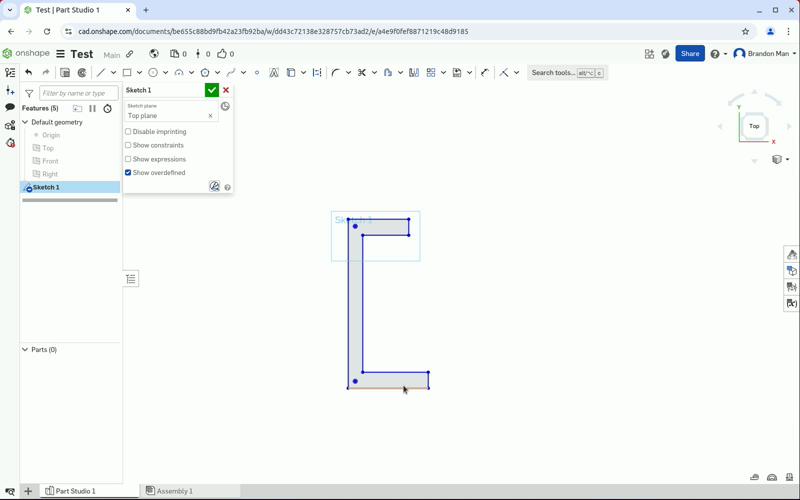
click(403, 385)
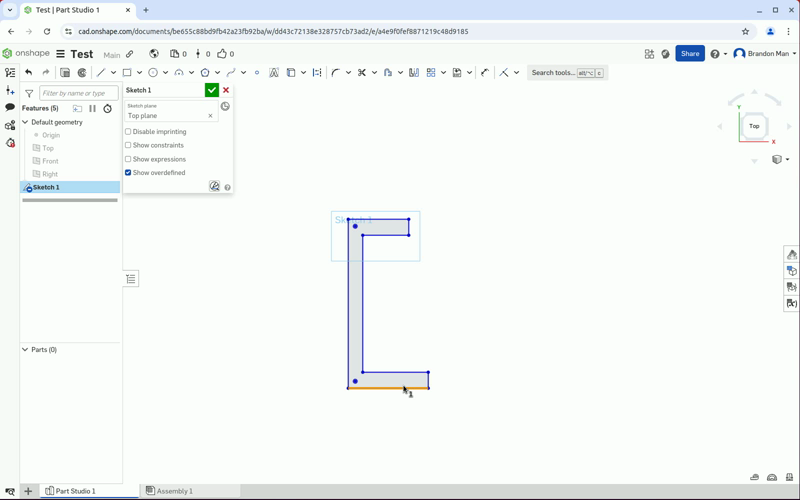
mouse_move(73, 352)
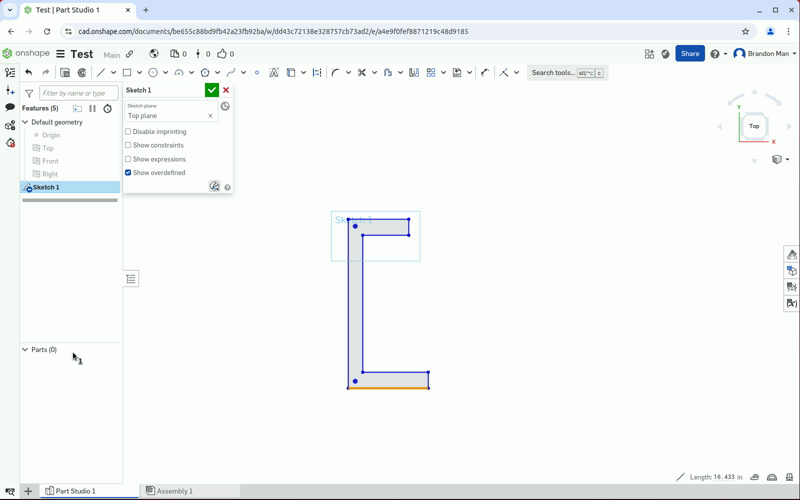
key(shift+y)
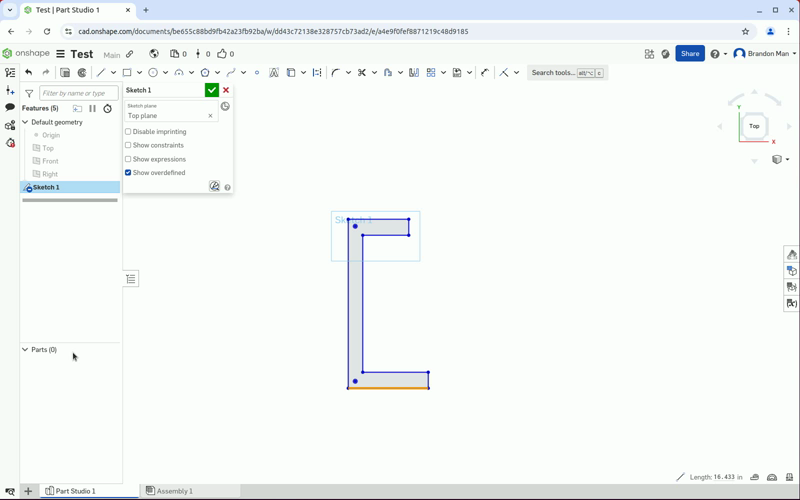
key(shift+e)
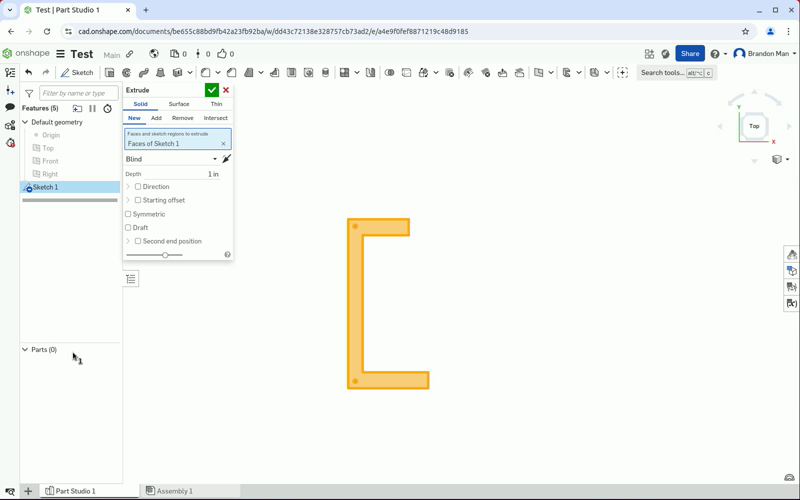
mouse_move(143, 106)
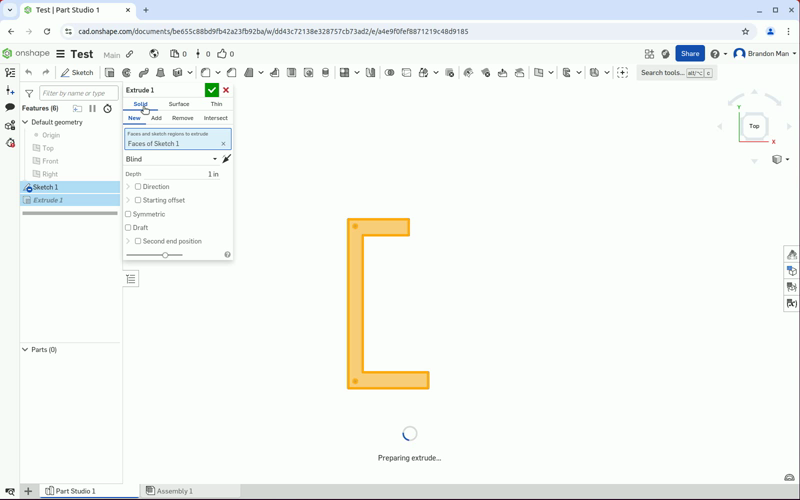
click(143, 106)
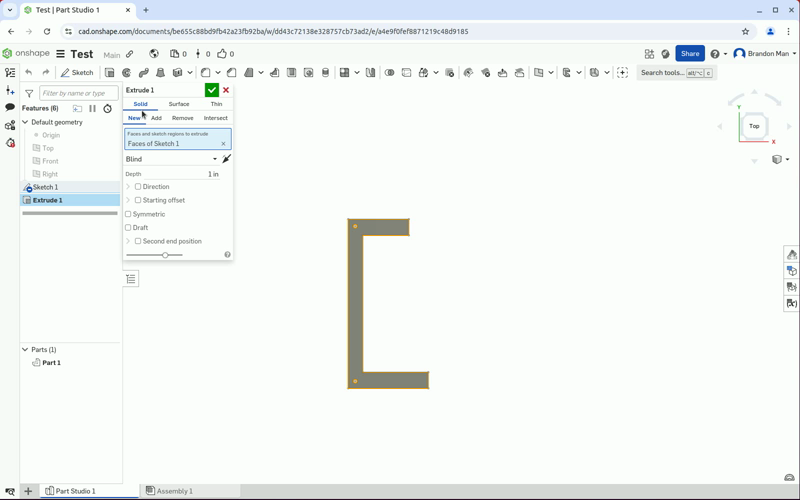
mouse_move(137, 120)
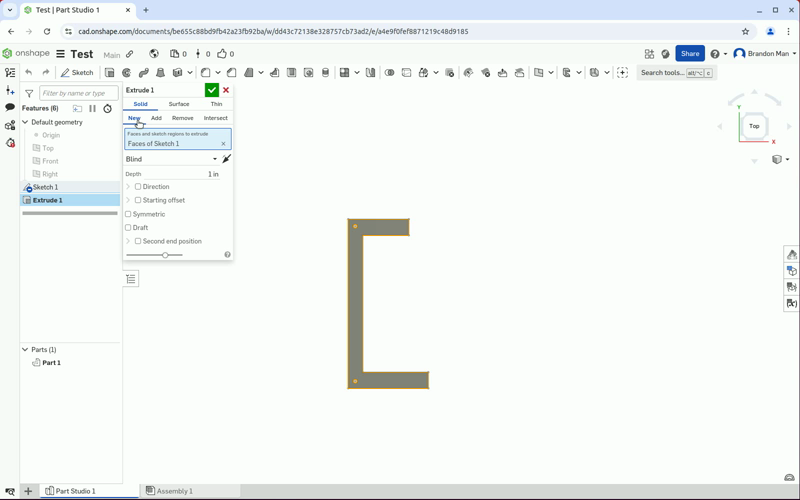
click(137, 120)
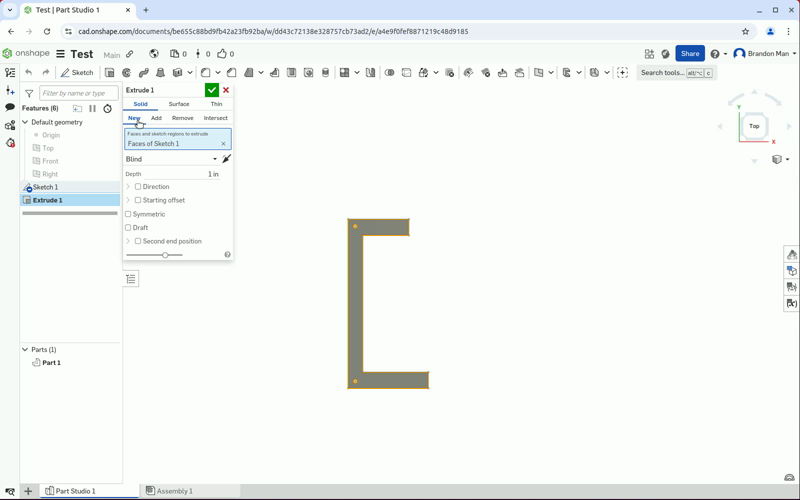
key(tab, 4)
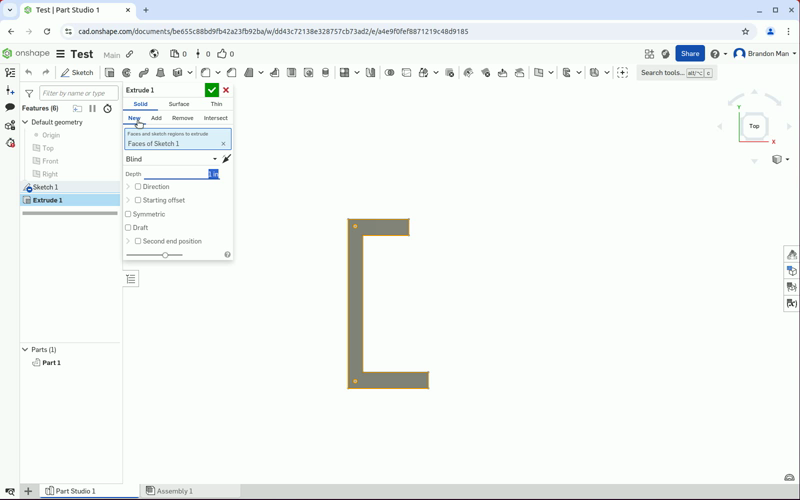
text(0.963)
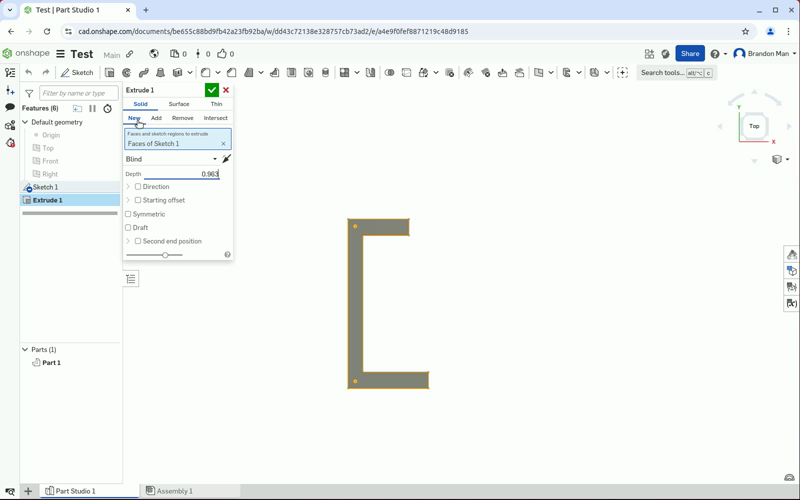
key(enter)
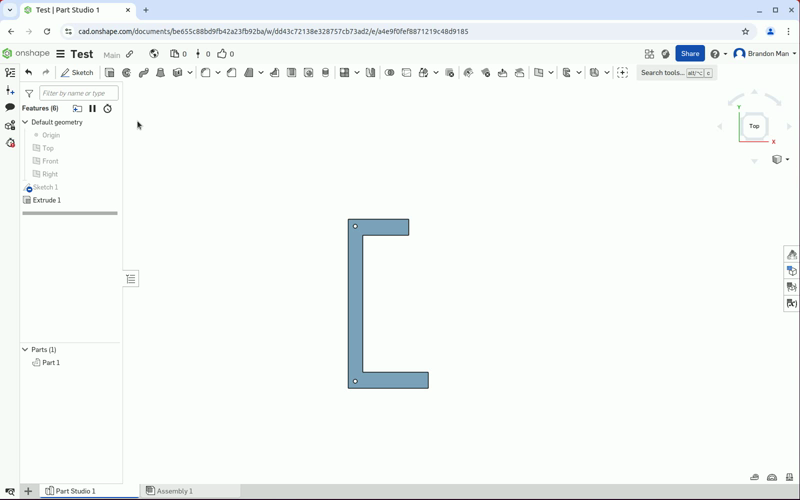
key(shift+h)
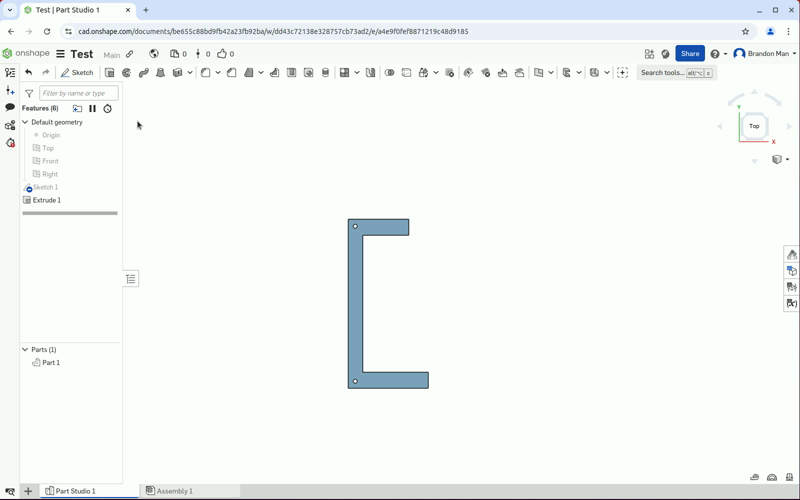
key(shift+h)
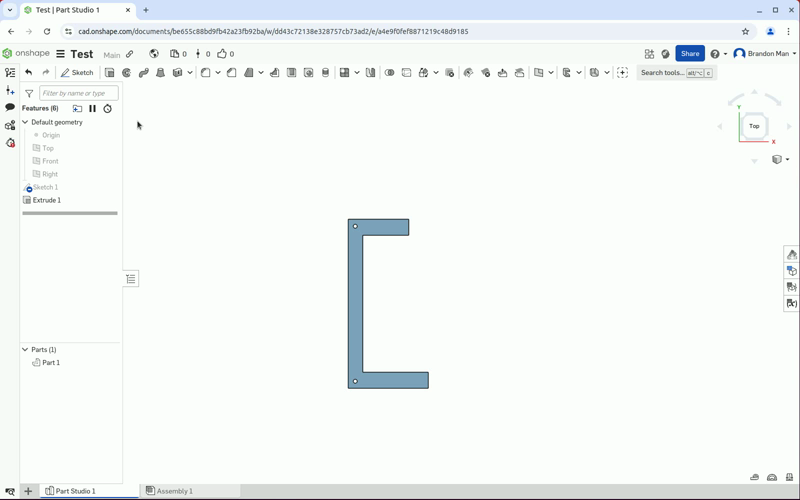
mouse_move(73, 189)
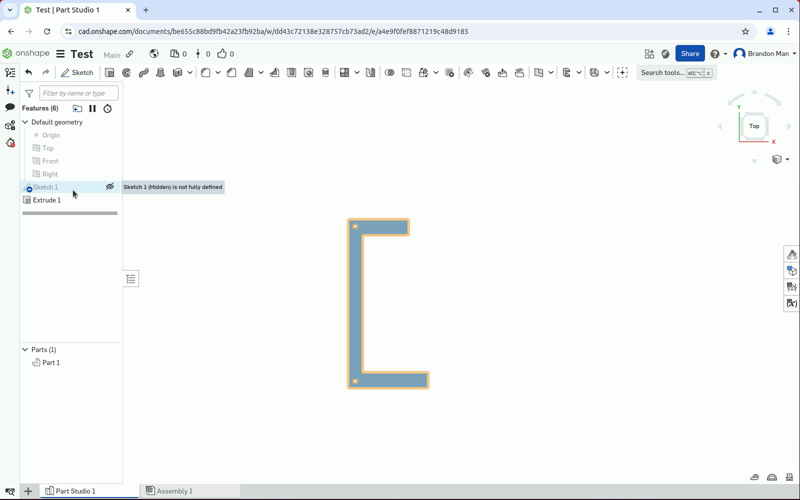
click(73, 189)
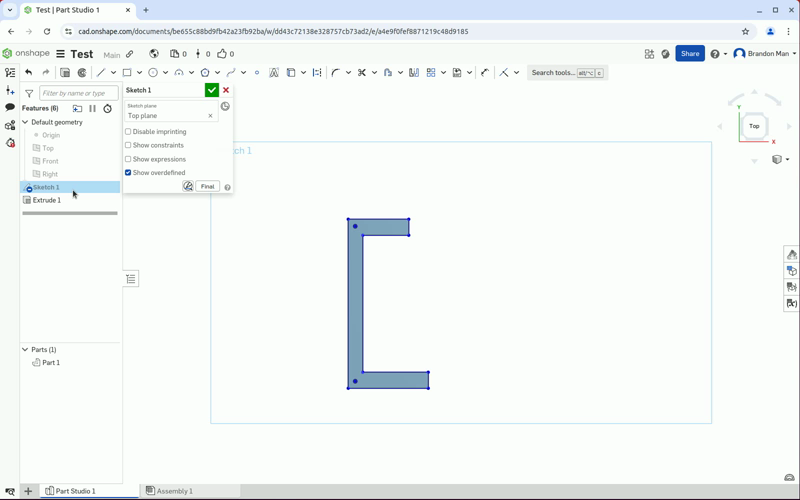
mouse_move(229, 92)
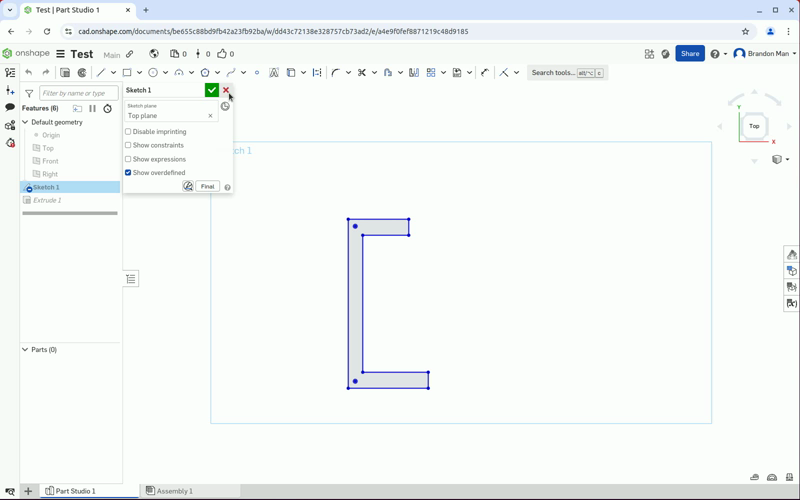
click(229, 92)
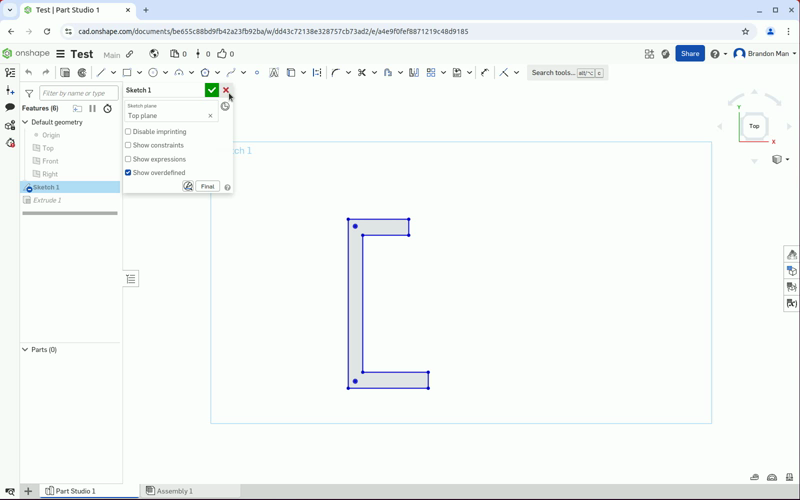
key(shift+s)
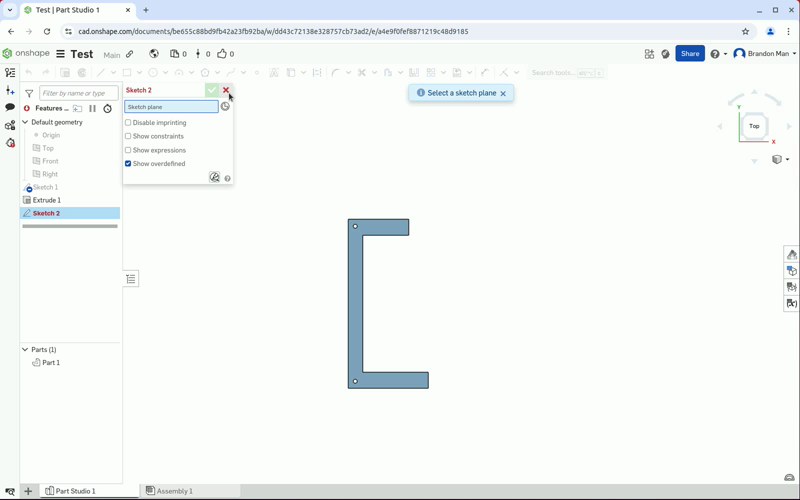
mouse_move(73, 150)
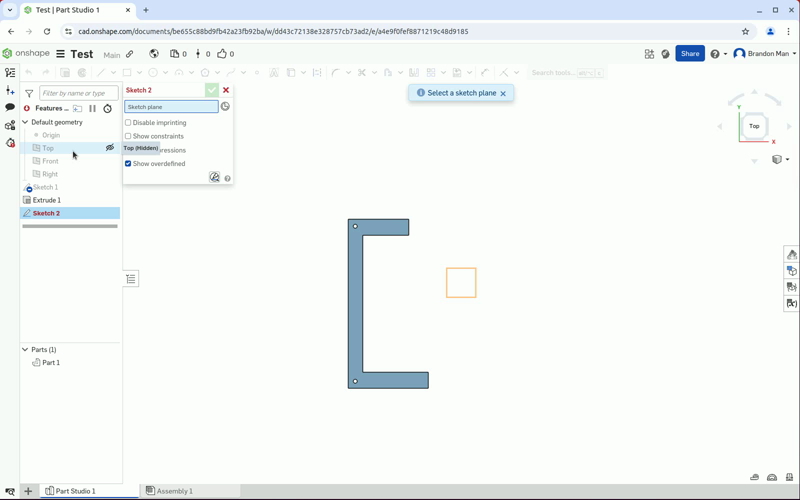
click(73, 150)
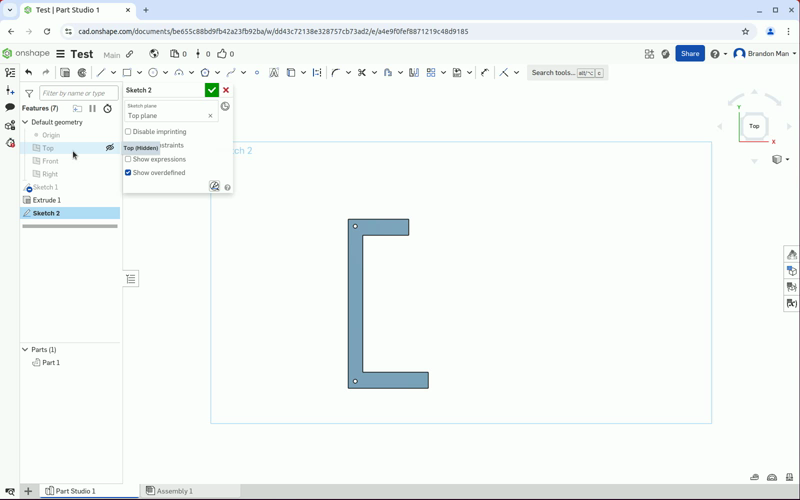
mouse_move(73, 352)
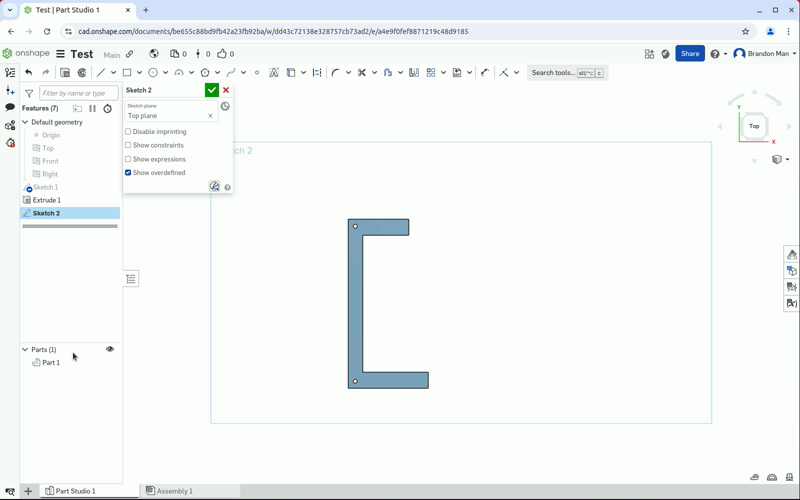
key(y)
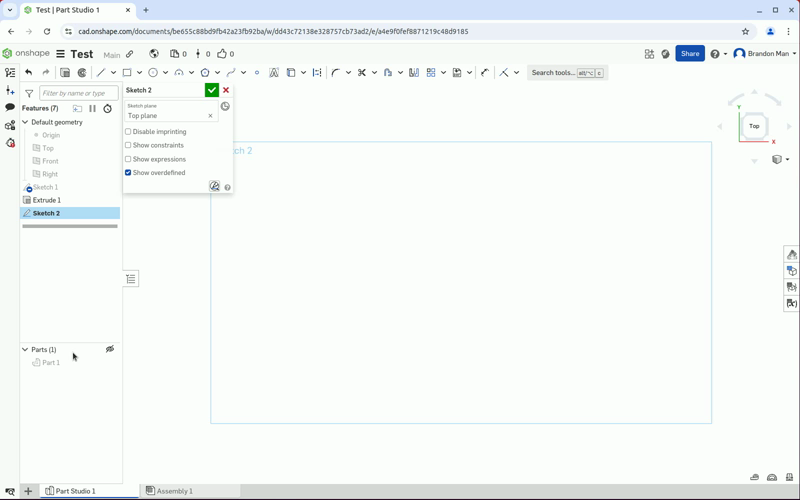
key(l)
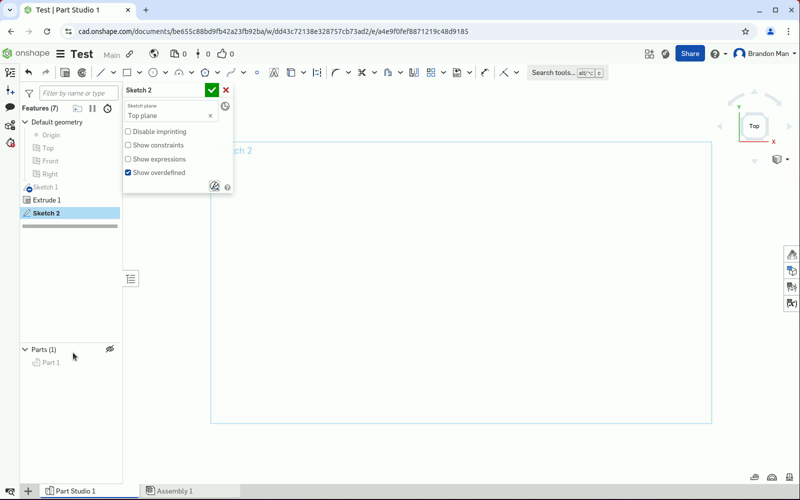
key_down(shift)
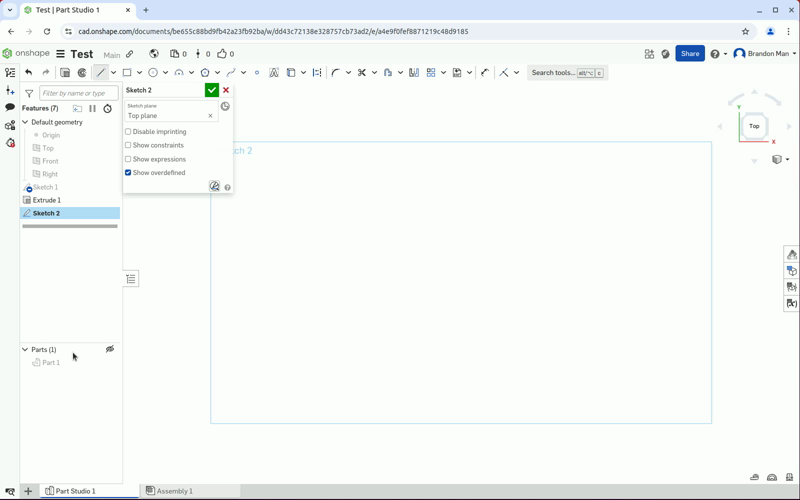
mouse_move(407, 233)
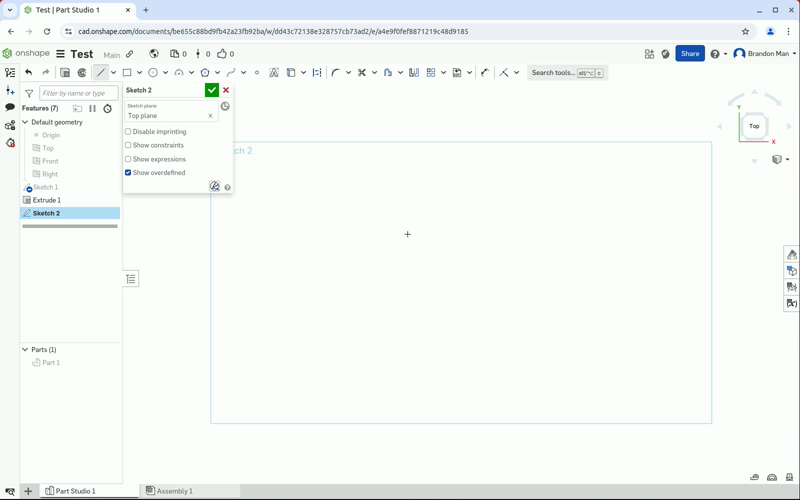
click(407, 233)
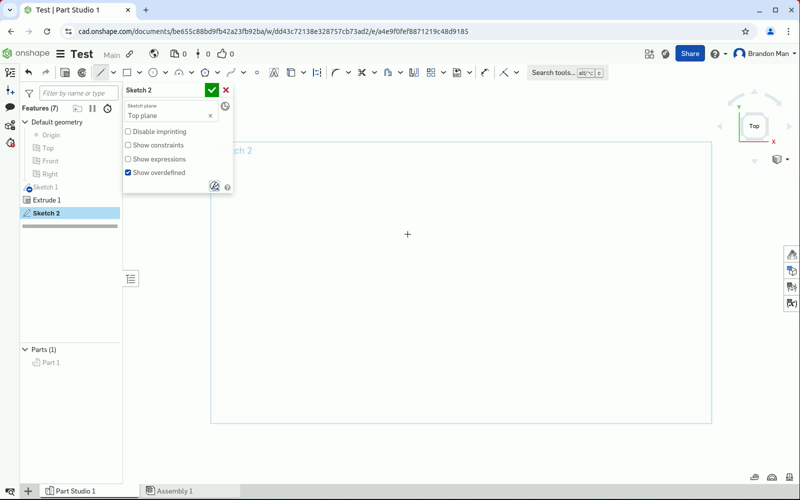
key_up(shift)
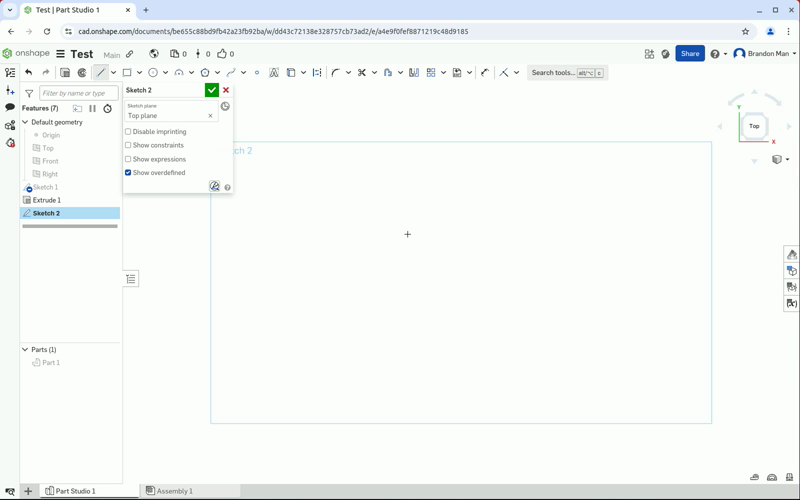
key_down(shift)
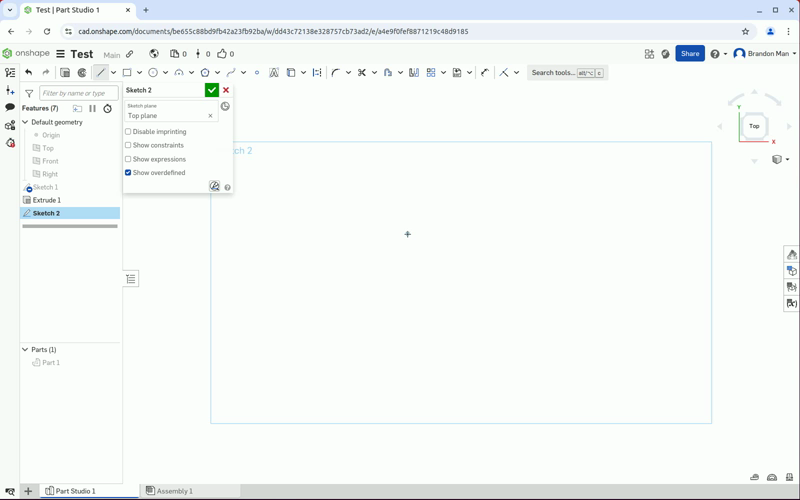
mouse_move(437, 233)
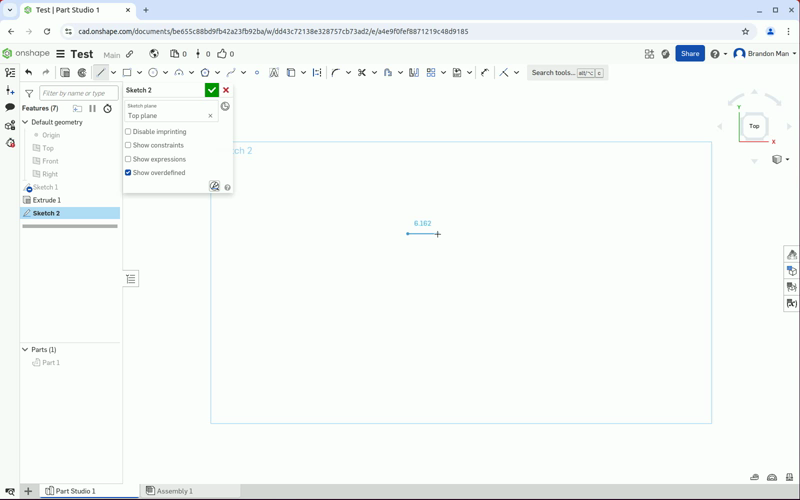
mouse_move(454, 233)
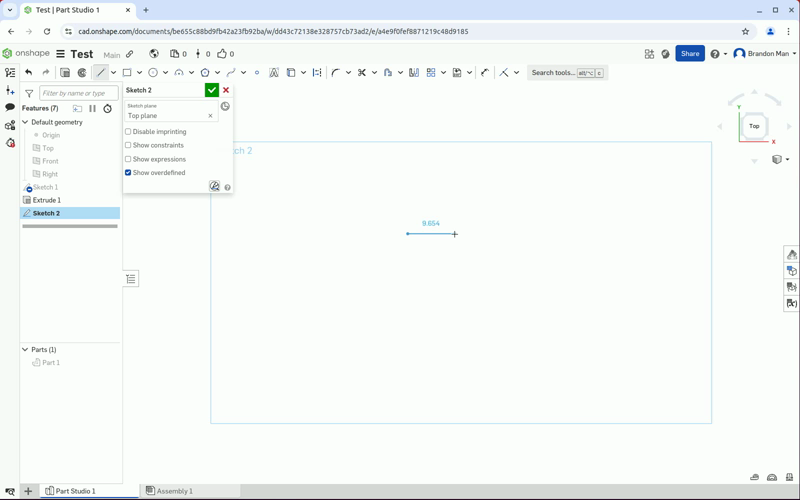
click(454, 233)
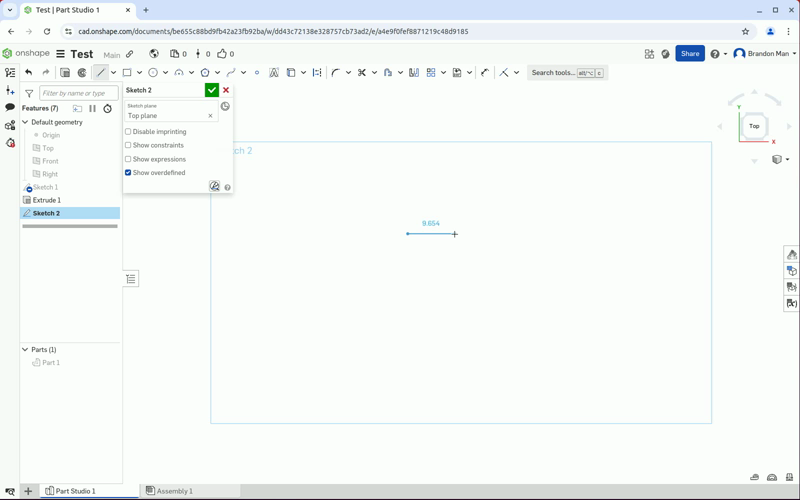
key_up(shift)
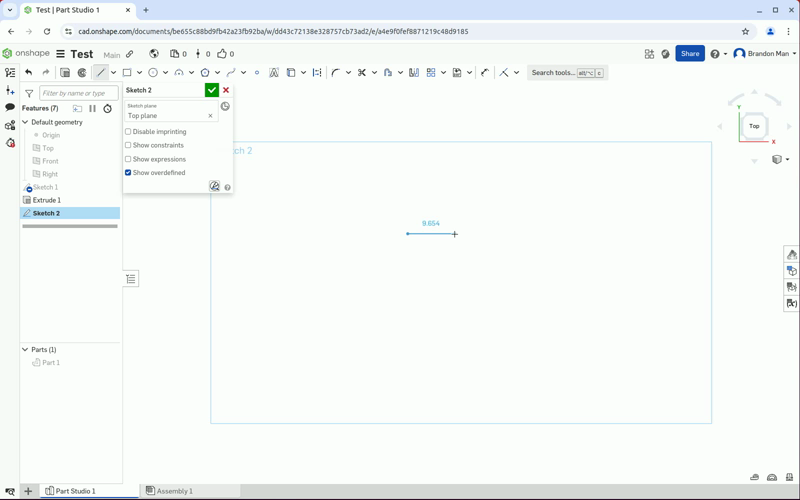
key_down(shift)
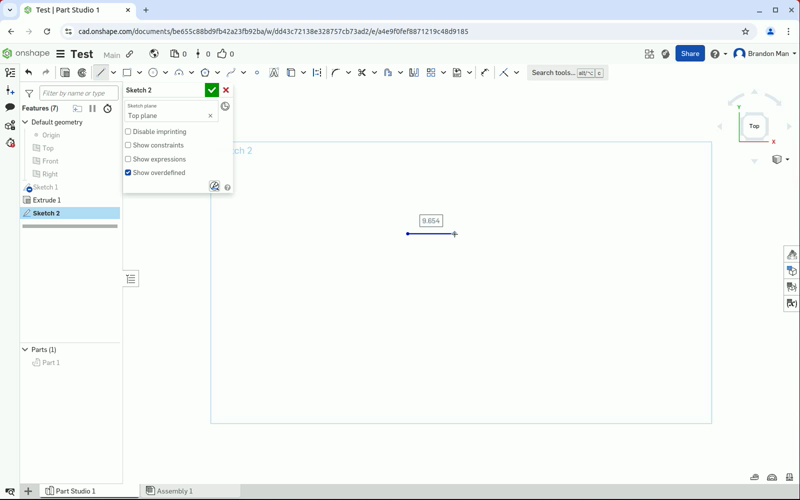
mouse_move(454, 370)
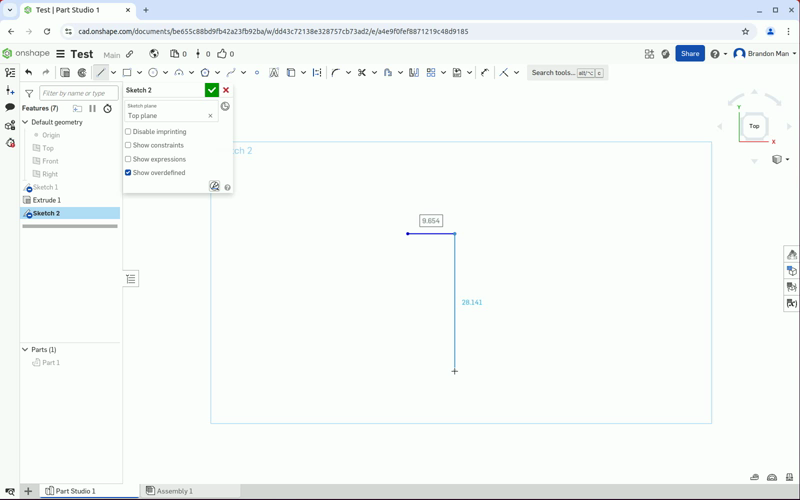
click(454, 370)
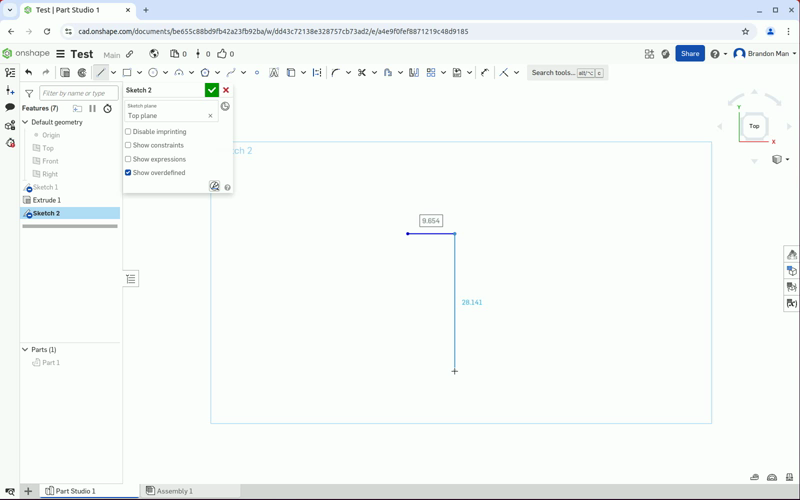
key_up(shift)
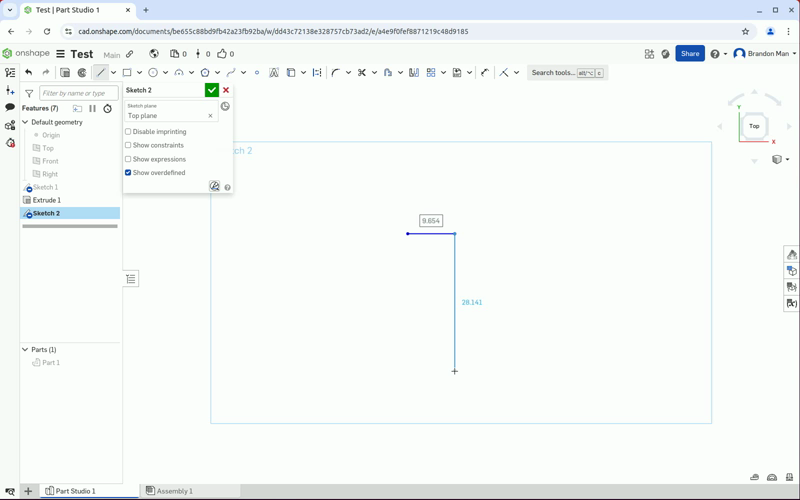
key_down(shift)
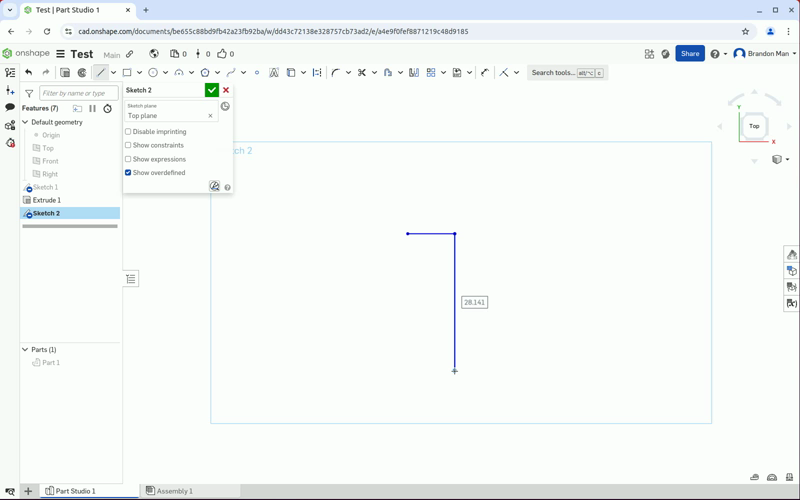
mouse_move(484, 370)
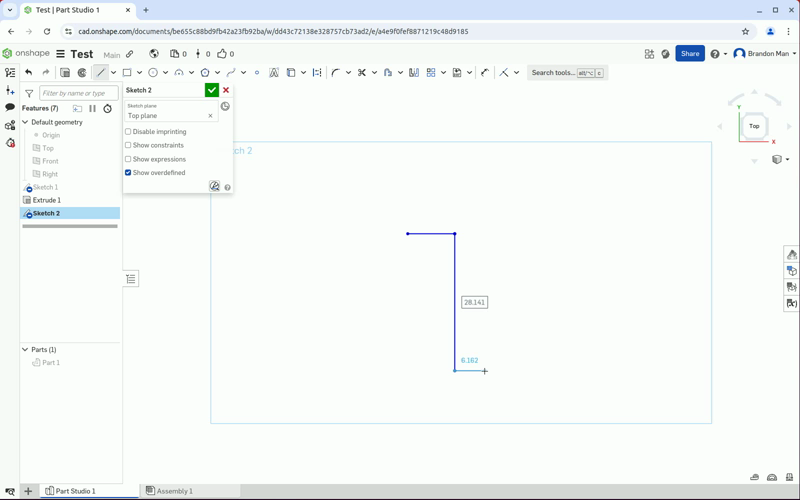
mouse_move(429, 370)
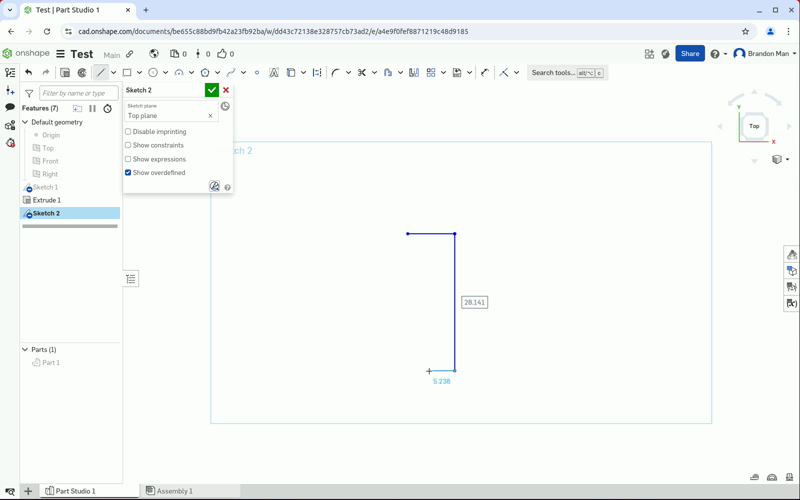
click(429, 370)
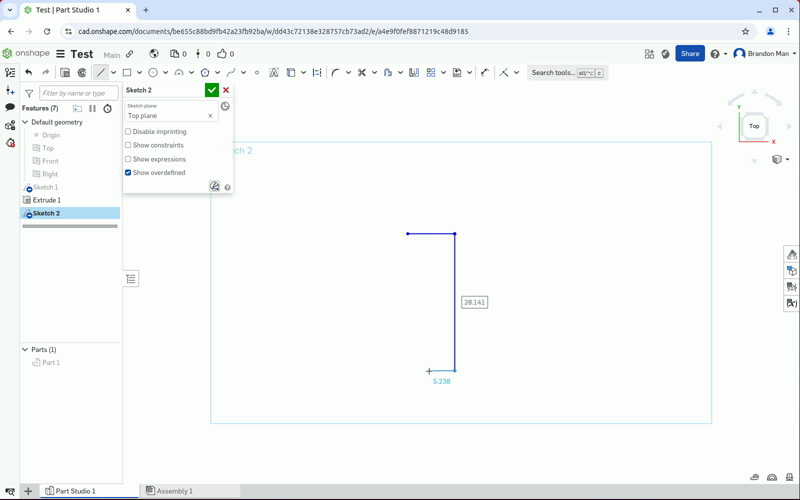
key_up(shift)
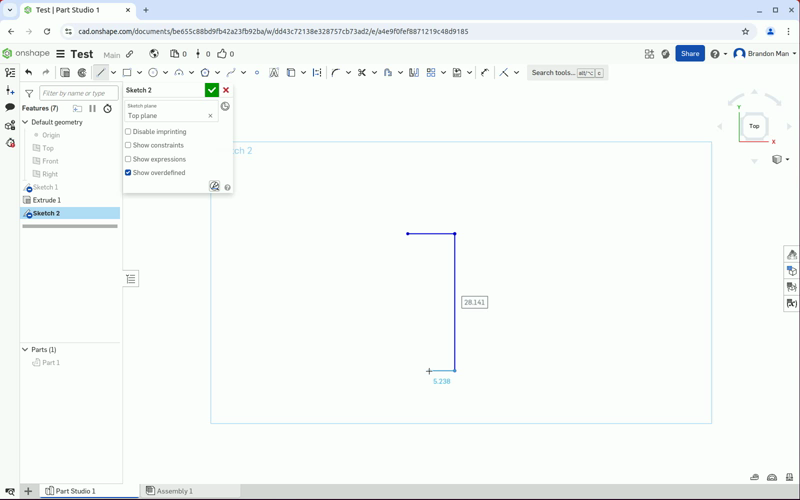
key_down(shift)
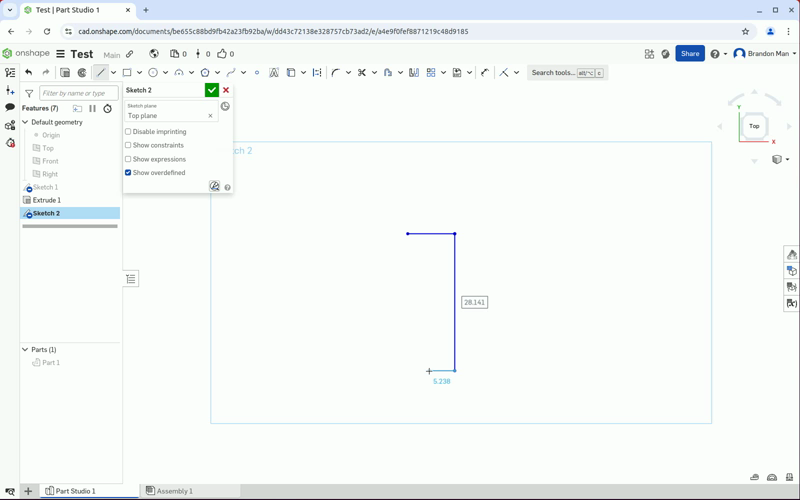
mouse_move(459, 370)
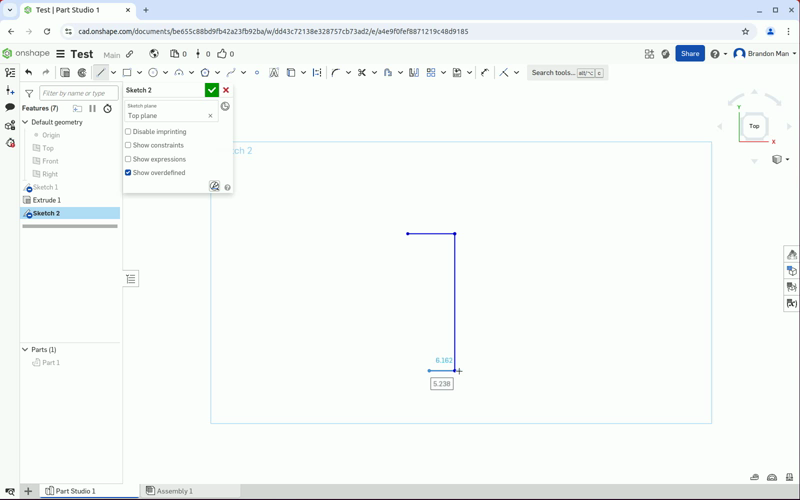
mouse_move(429, 386)
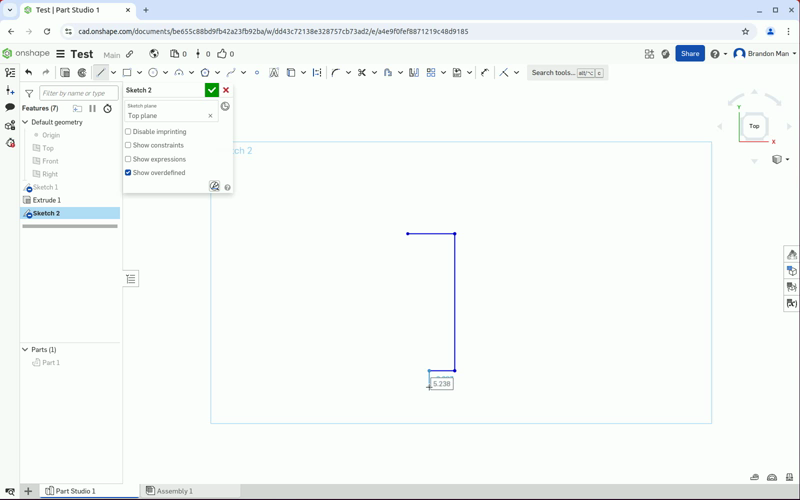
click(429, 386)
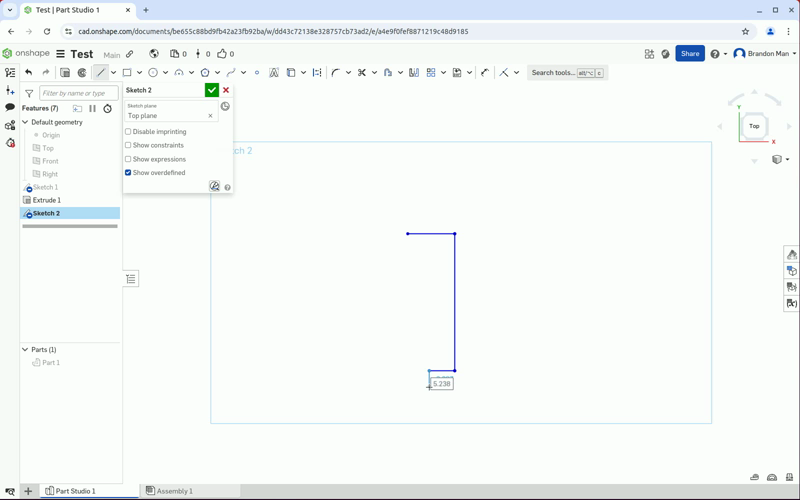
key_up(shift)
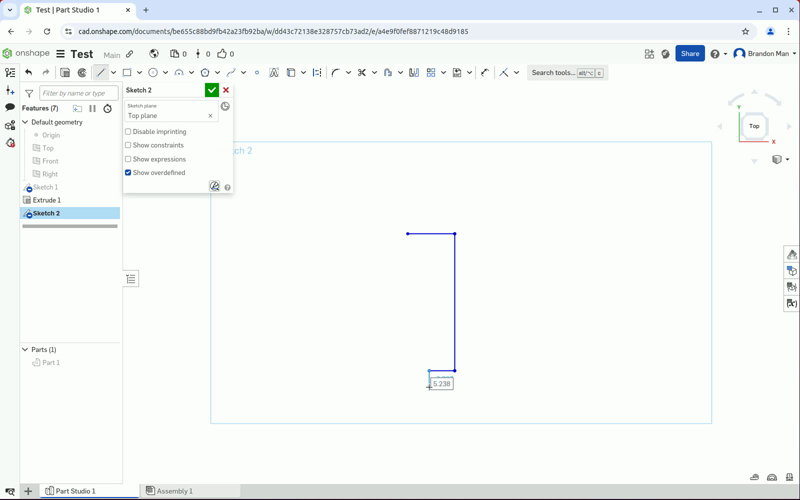
key_down(shift)
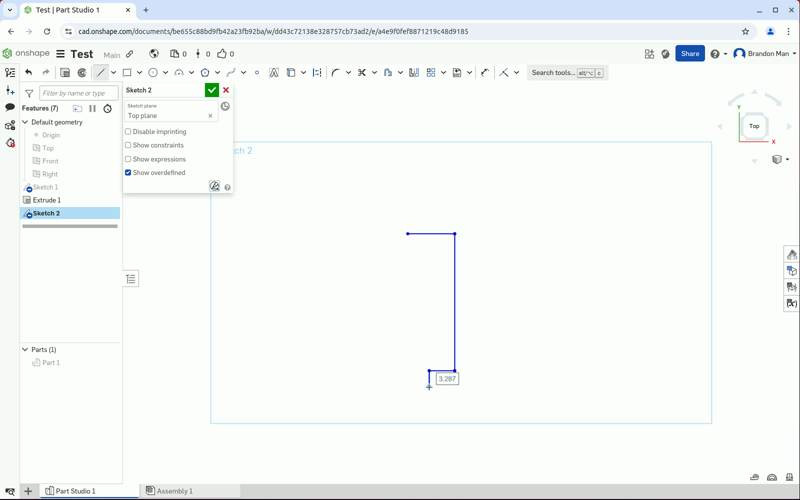
mouse_move(459, 386)
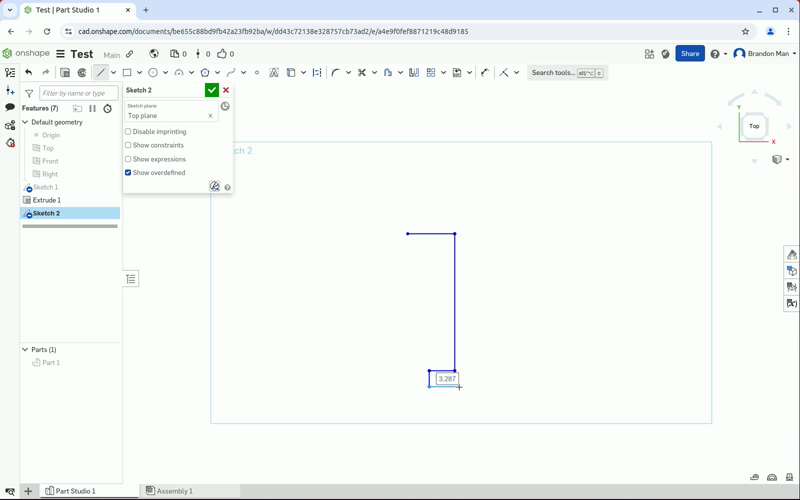
mouse_move(467, 386)
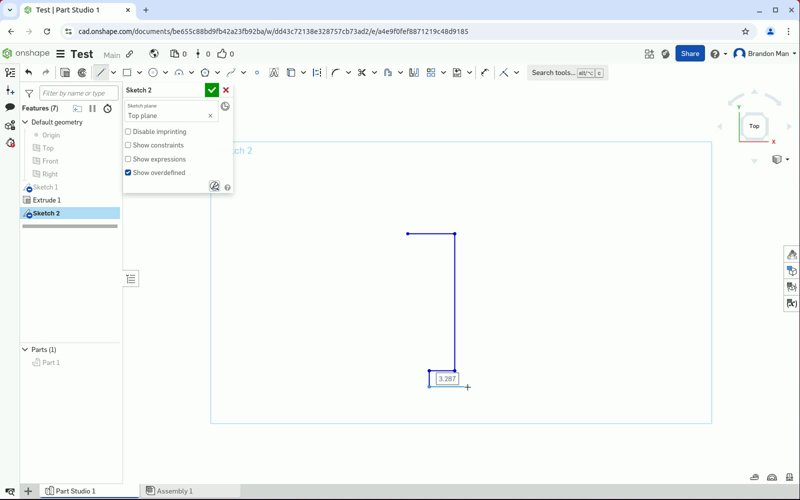
click(467, 386)
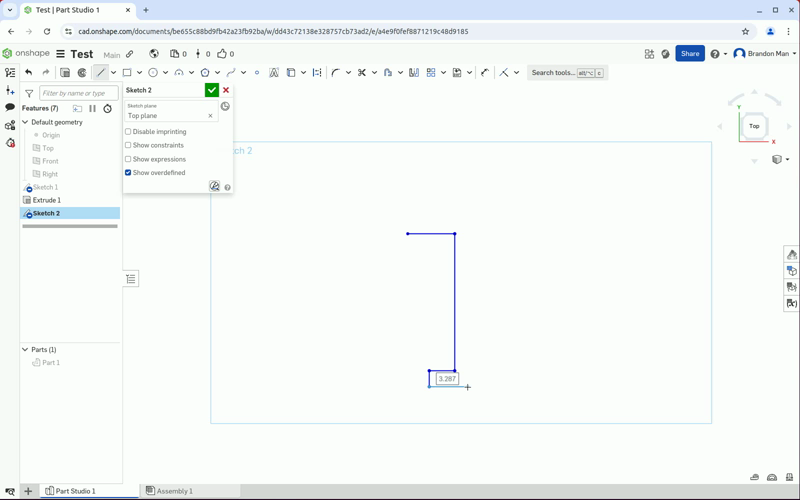
key_up(shift)
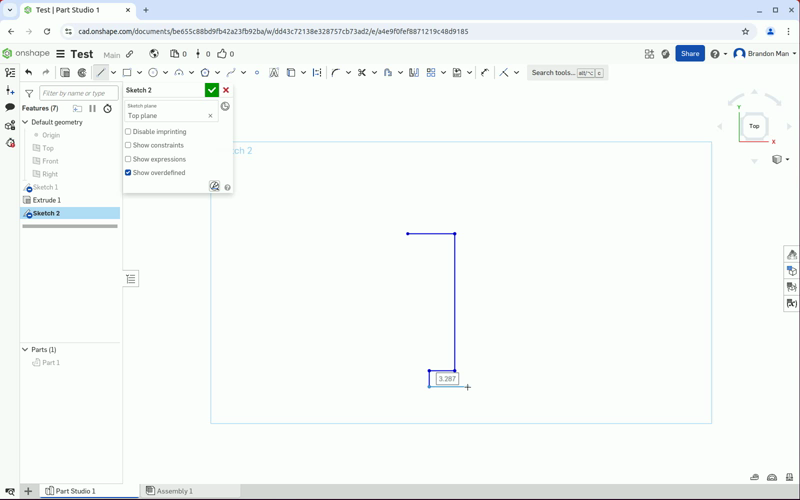
key_down(shift)
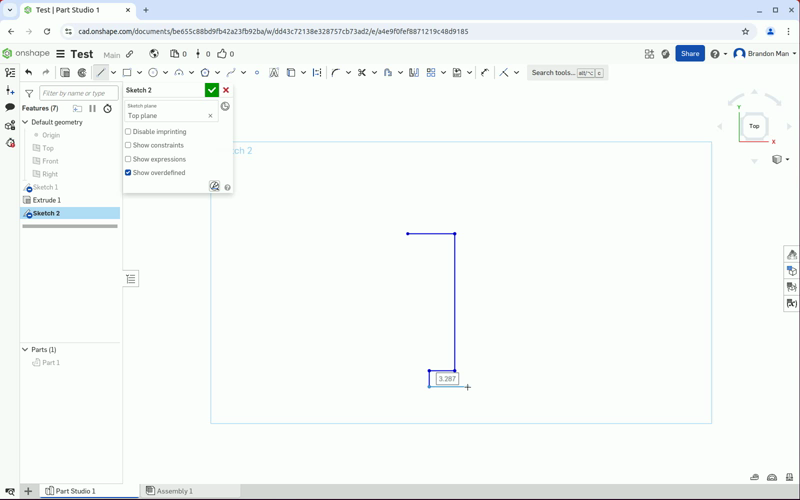
mouse_move(467, 217)
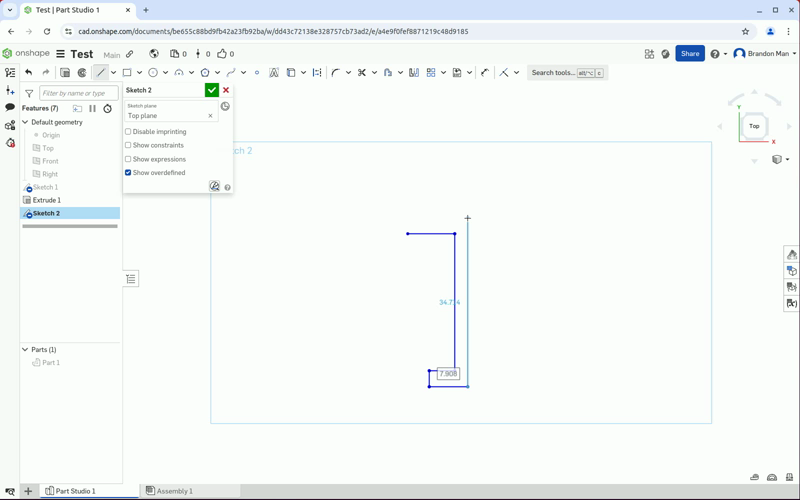
click(467, 217)
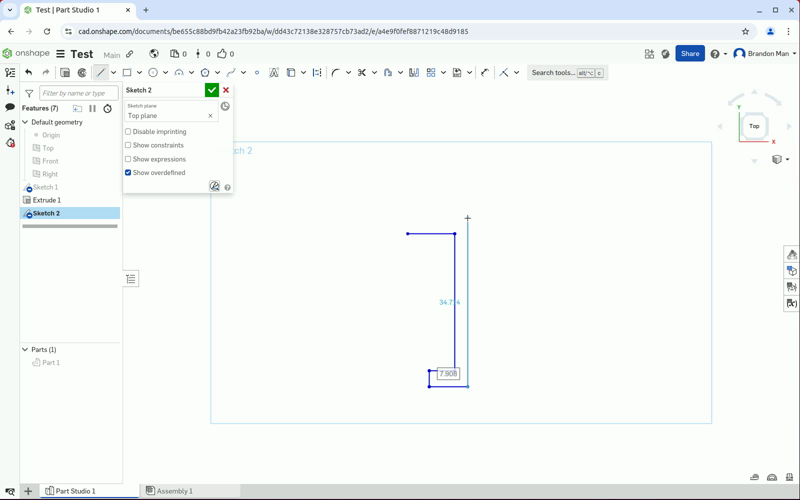
key_up(shift)
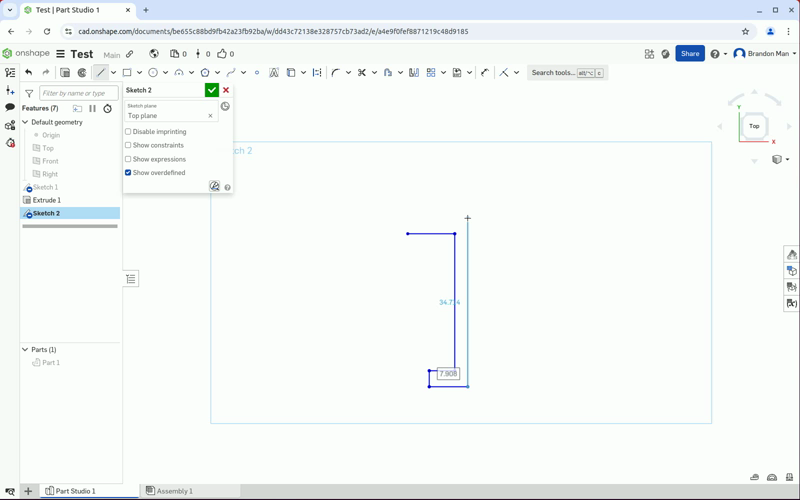
key_down(shift)
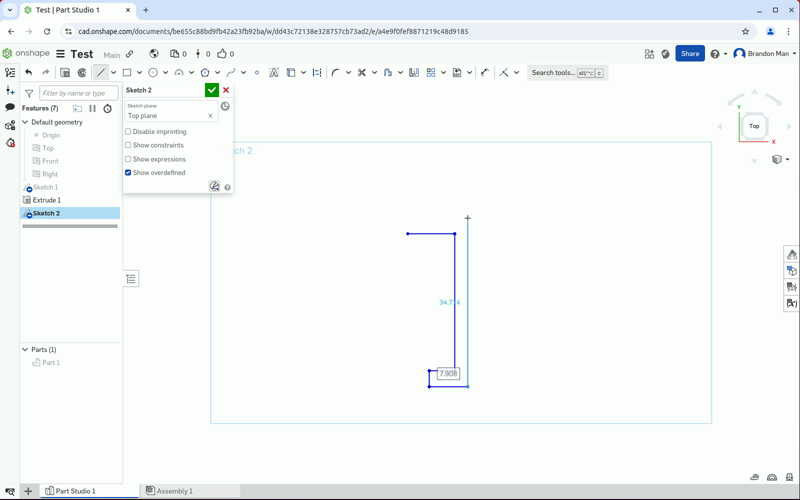
mouse_move(497, 217)
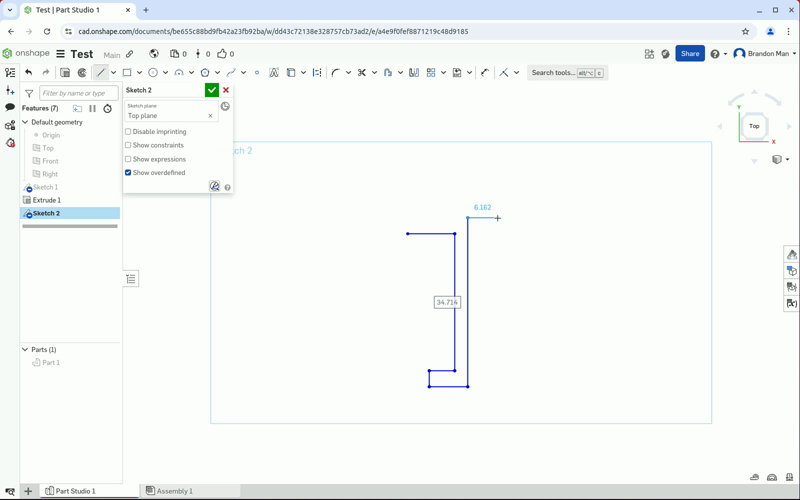
mouse_move(407, 217)
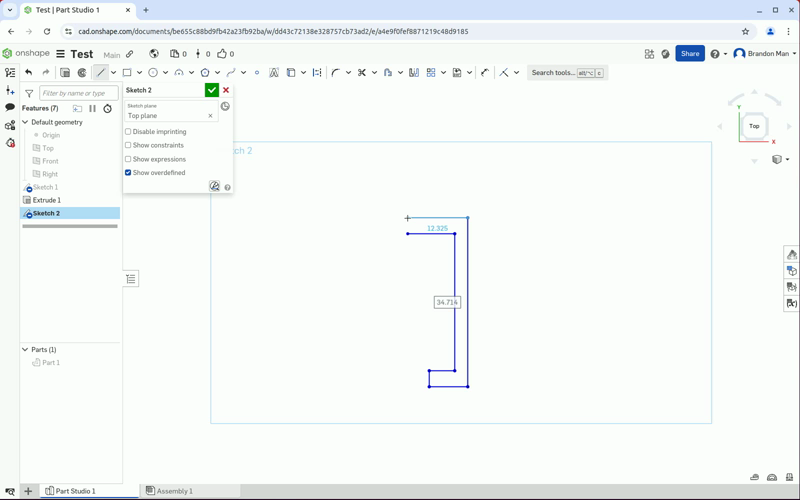
click(407, 217)
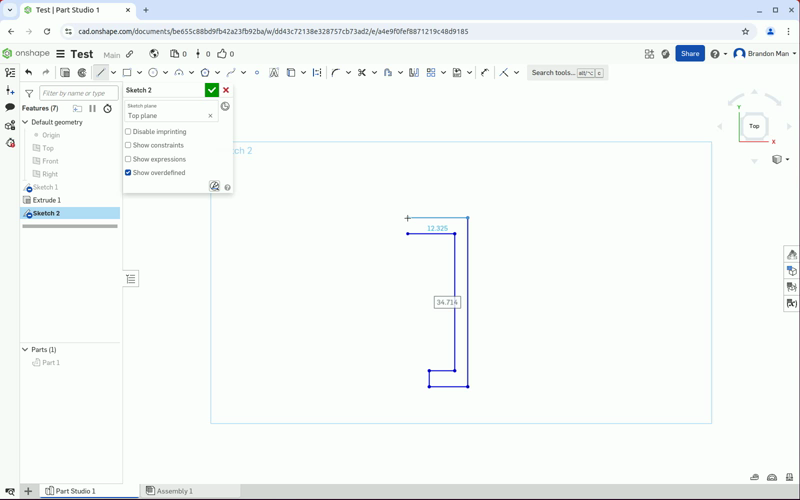
key_up(shift)
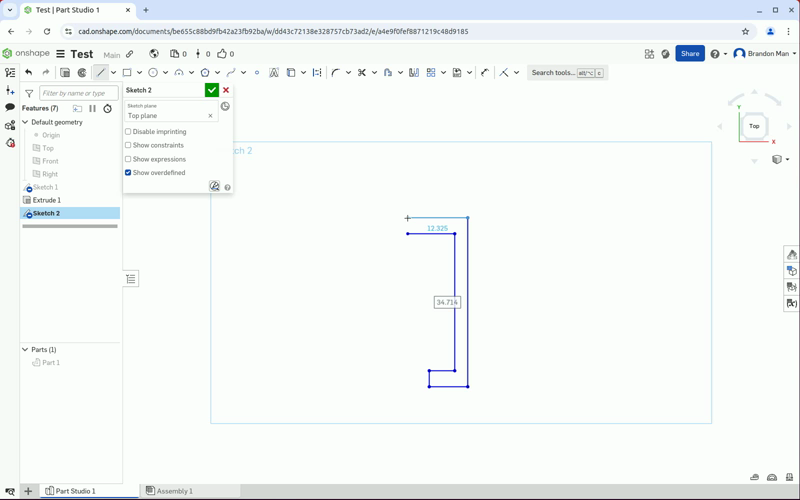
mouse_move(437, 217)
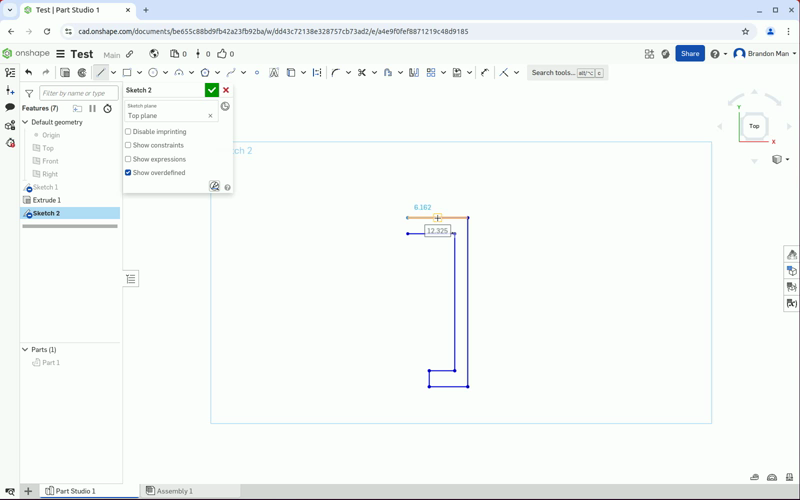
key_down(shift)
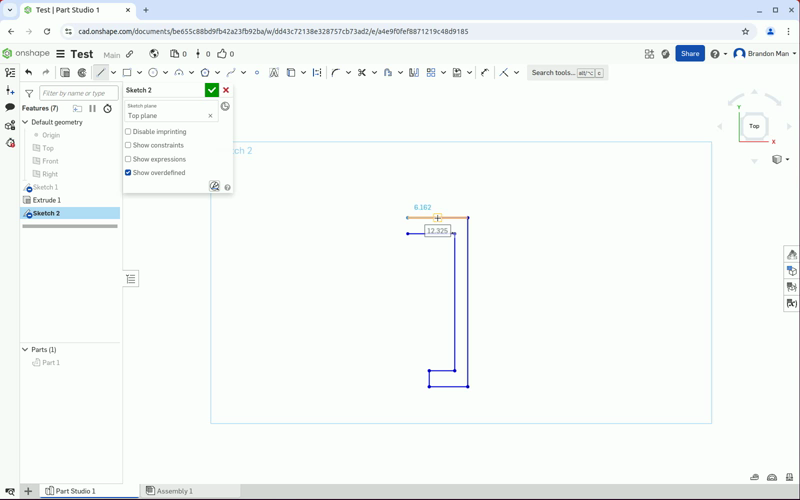
mouse_move(407, 233)
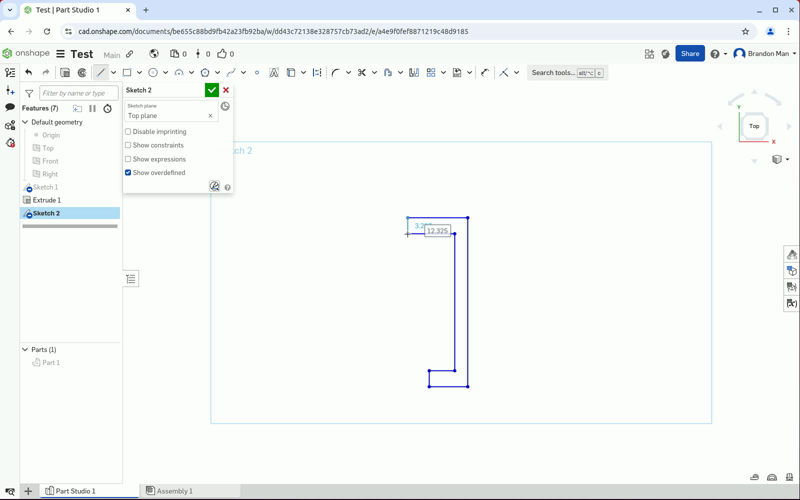
key_up(shift)
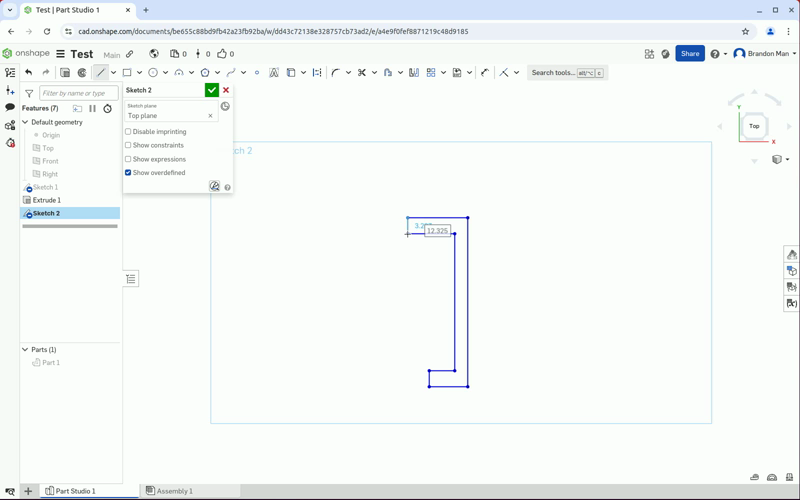
click(407, 233)
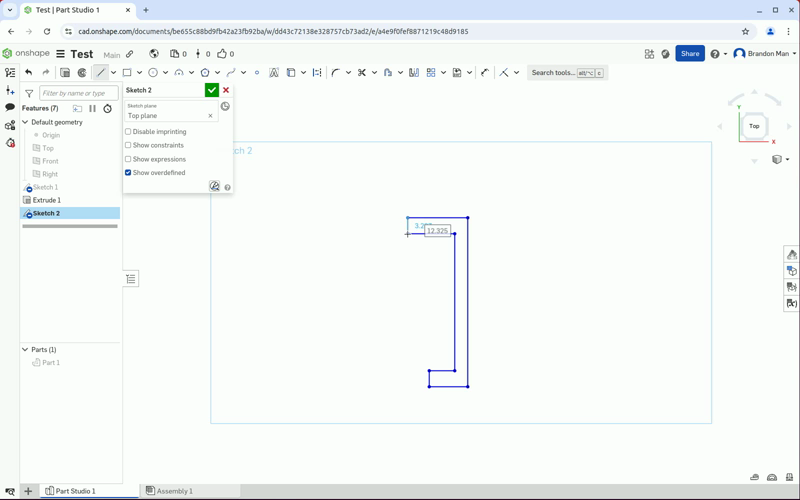
key(esc)
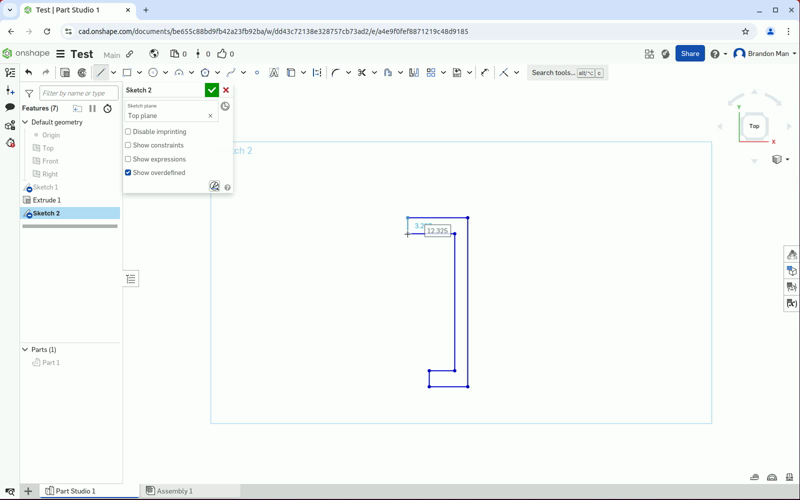
key(c)
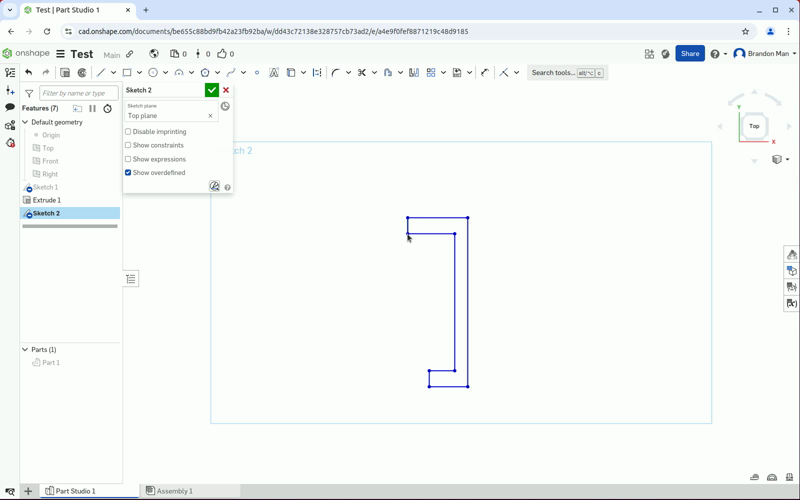
key_down(shift)
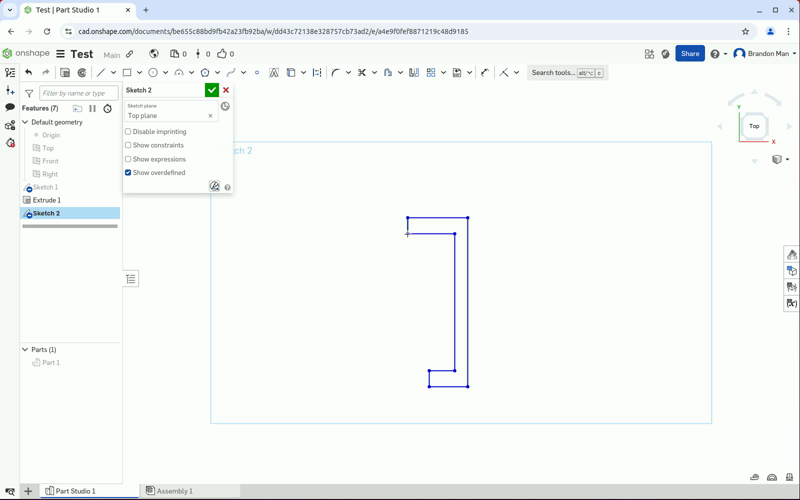
mouse_move(461, 380)
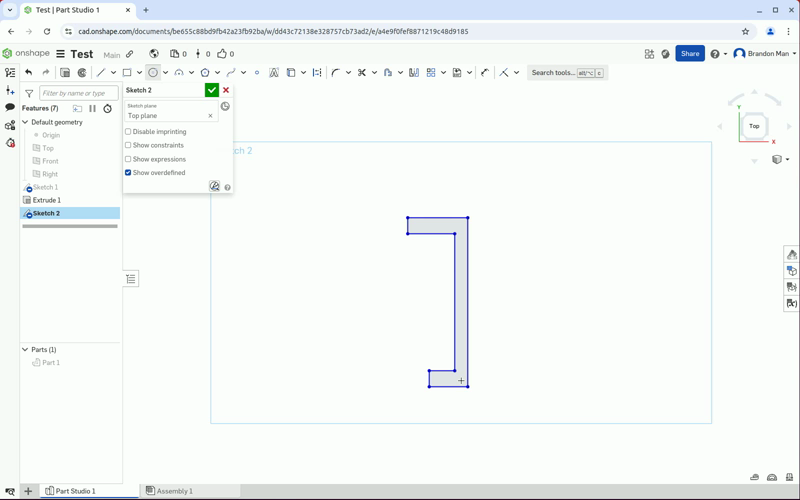
click(461, 380)
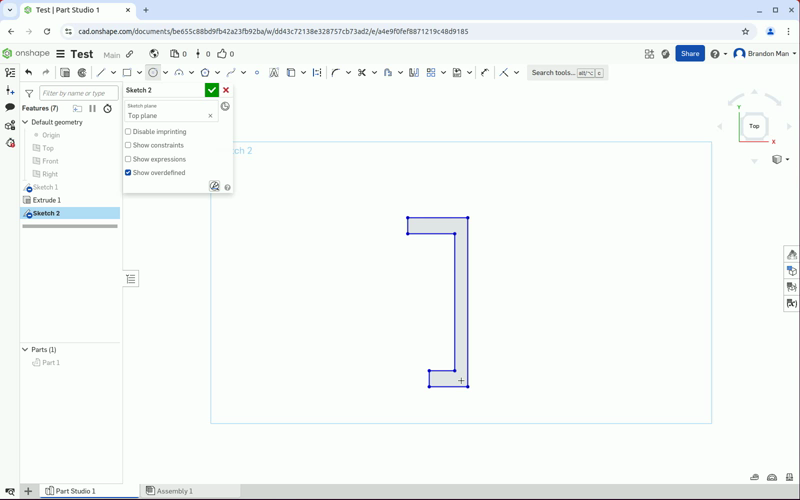
key_up(shift)
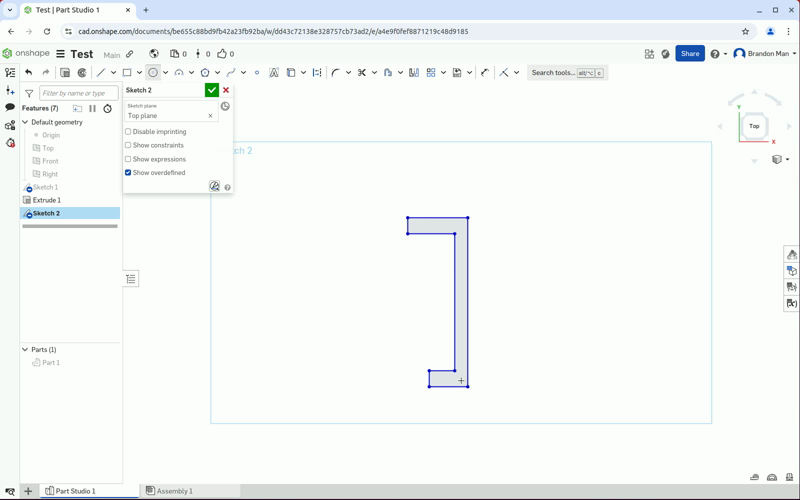
mouse_move(462, 380)
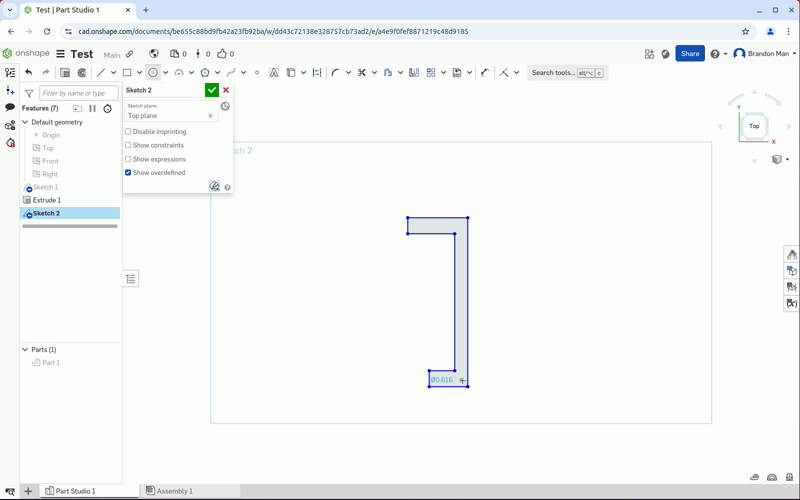
scroll(6)
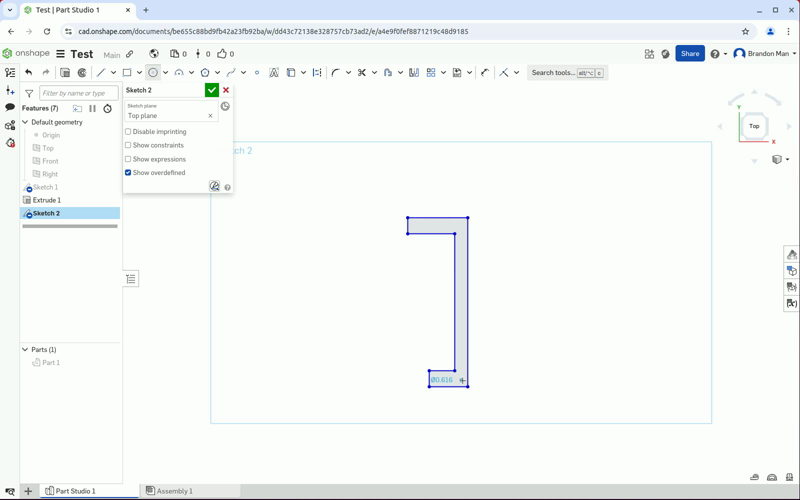
scroll(6)
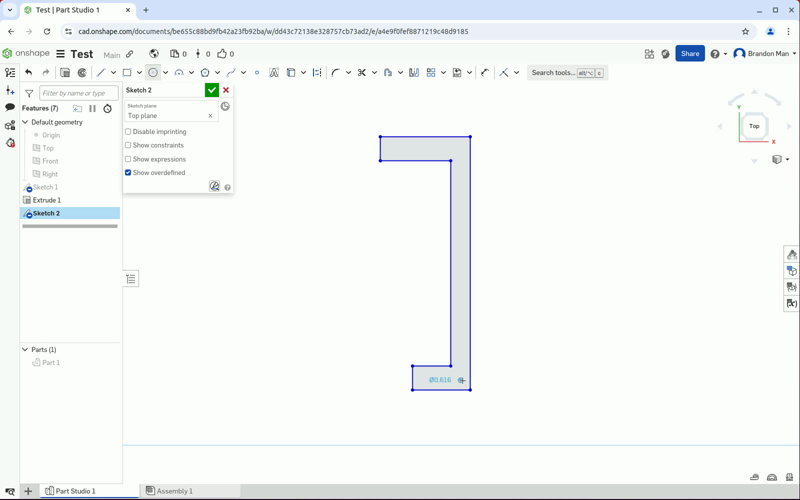
scroll(6)
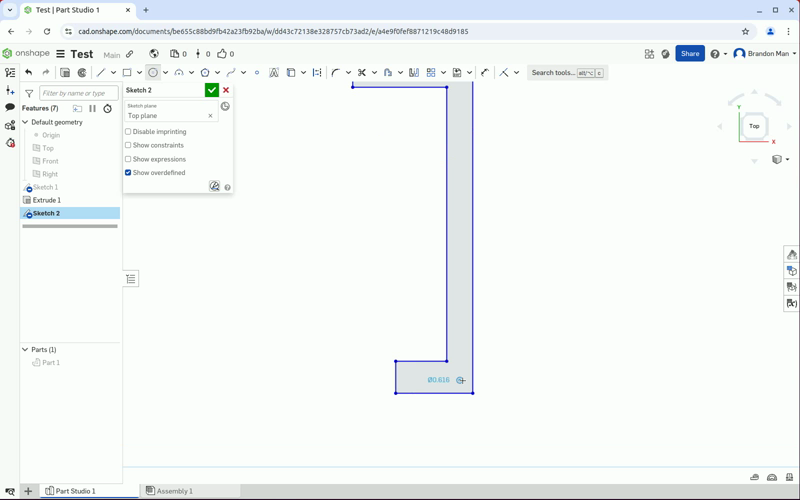
scroll(6)
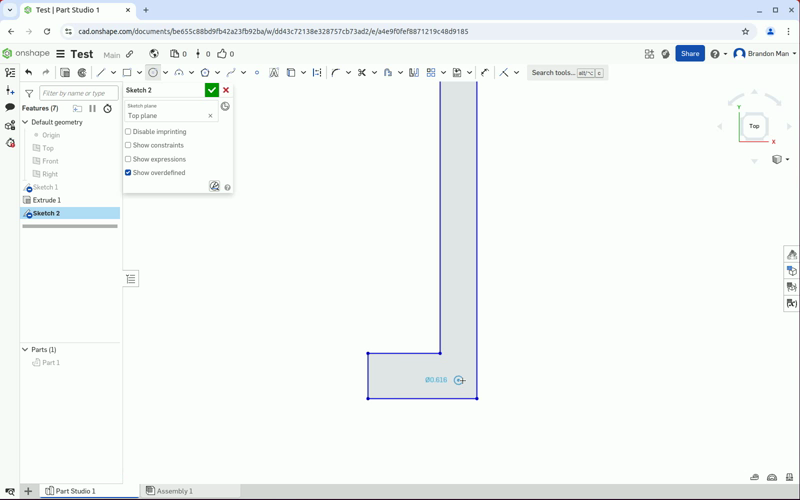
scroll(6)
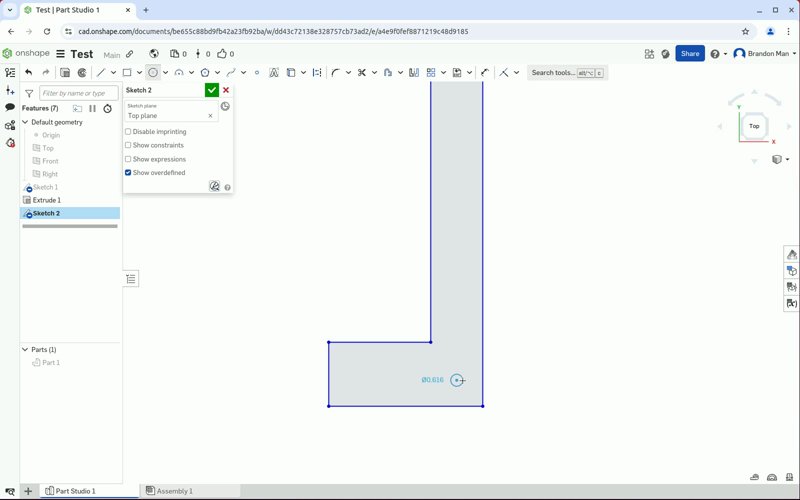
scroll(6)
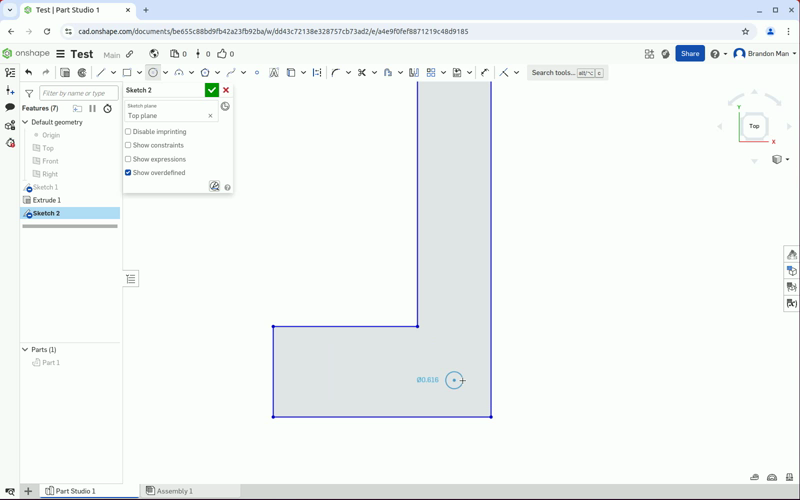
scroll(6)
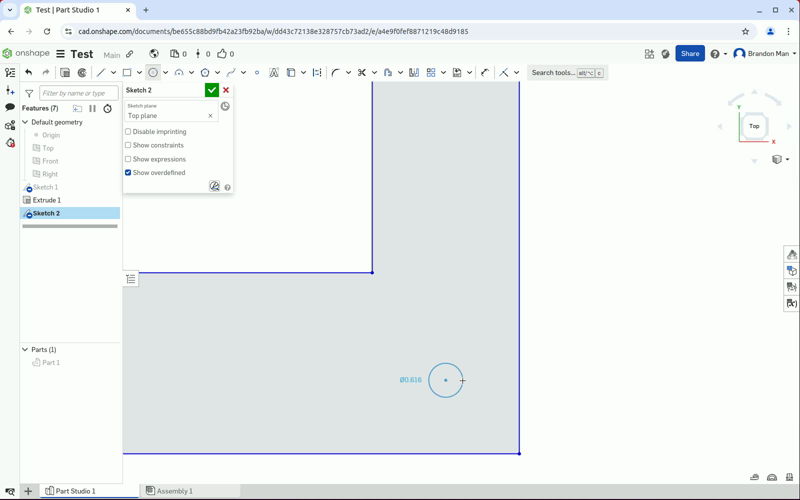
click(462, 380)
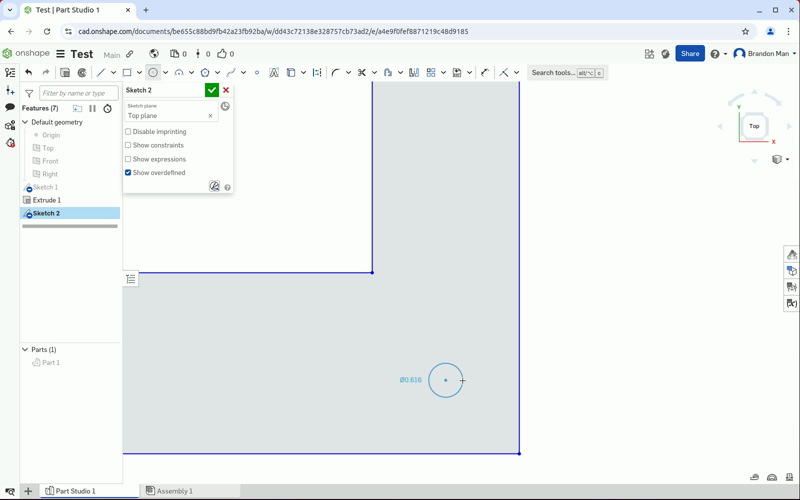
scroll(-6)
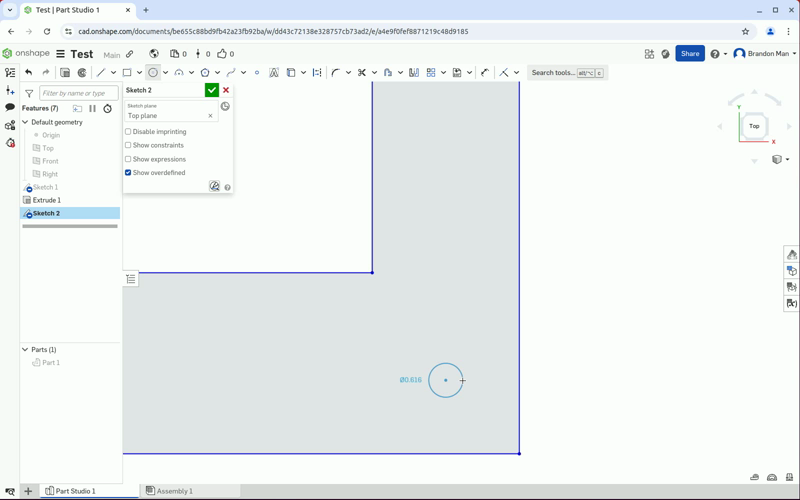
scroll(-6)
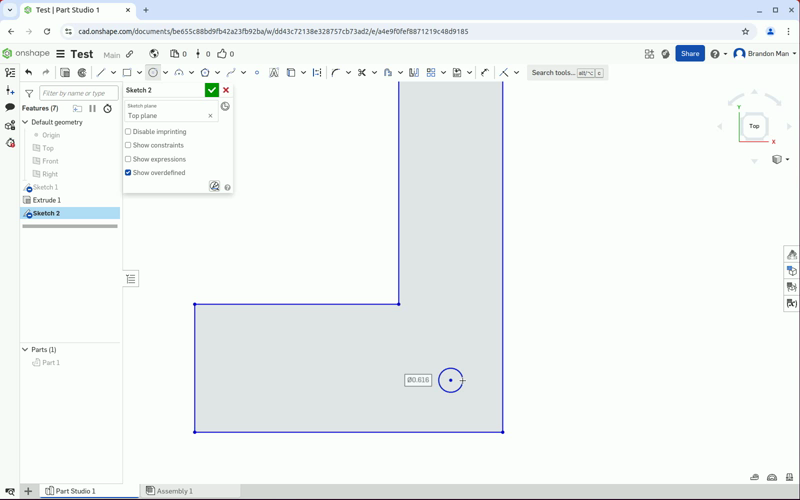
scroll(-6)
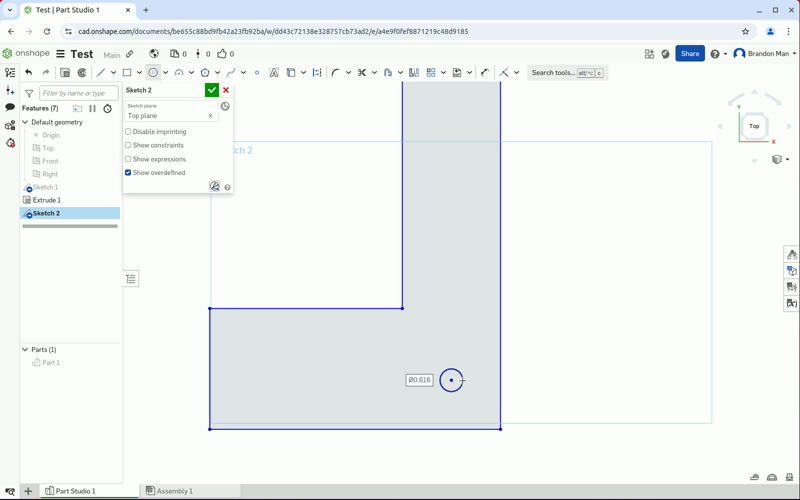
scroll(-6)
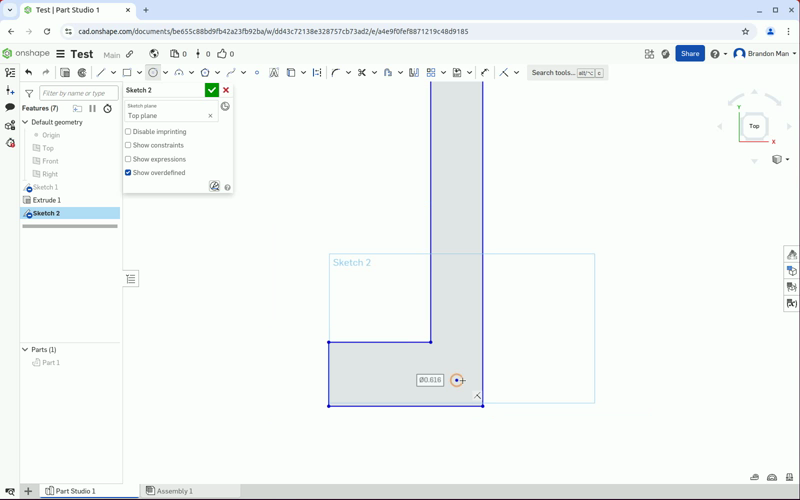
scroll(-6)
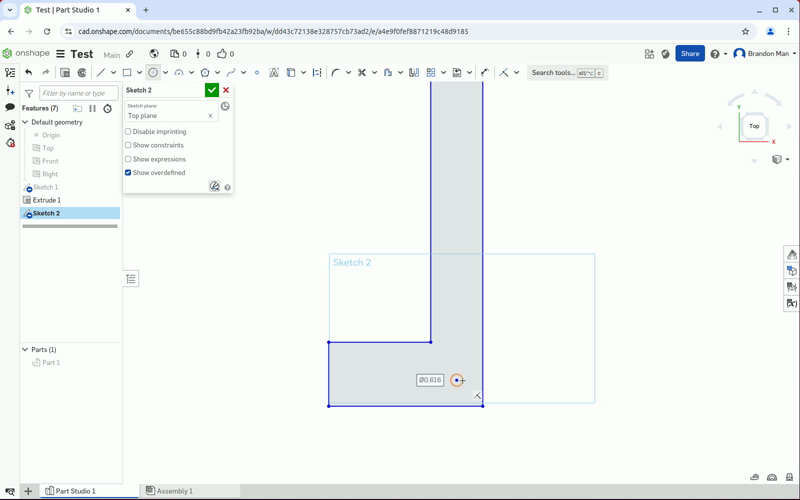
scroll(-6)
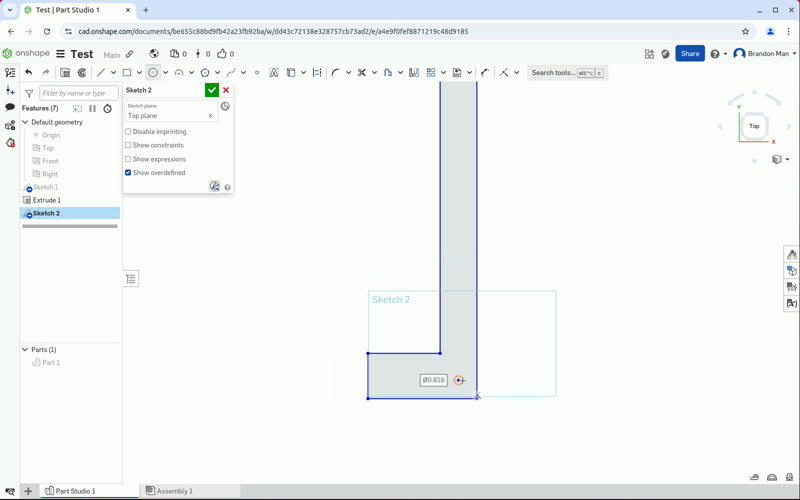
scroll(-6)
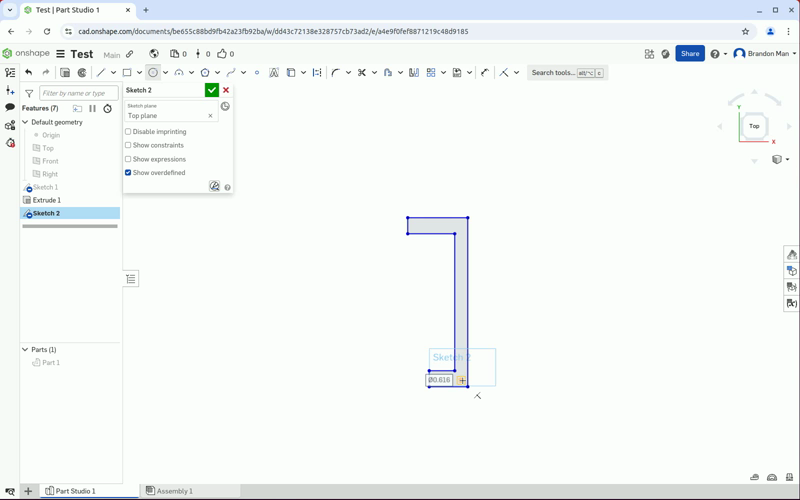
key(esc)
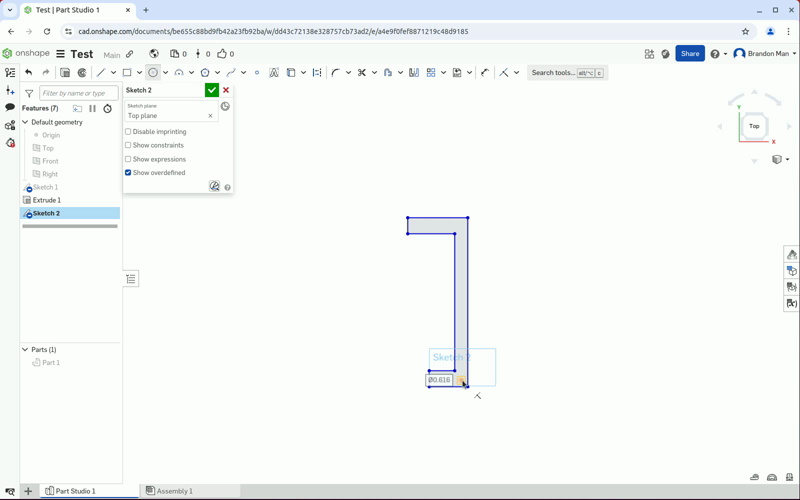
key(c)
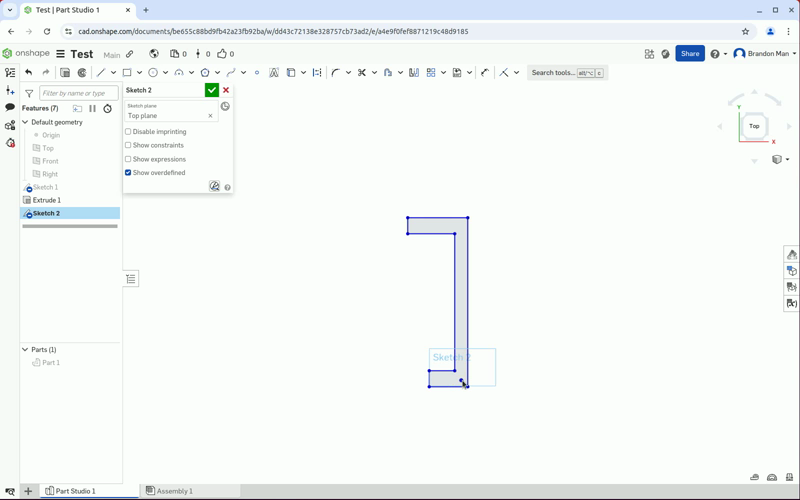
key_down(shift)
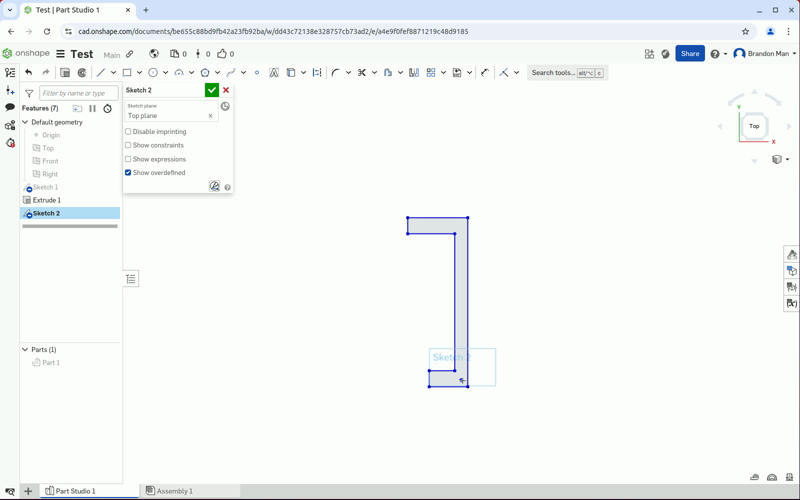
mouse_move(461, 224)
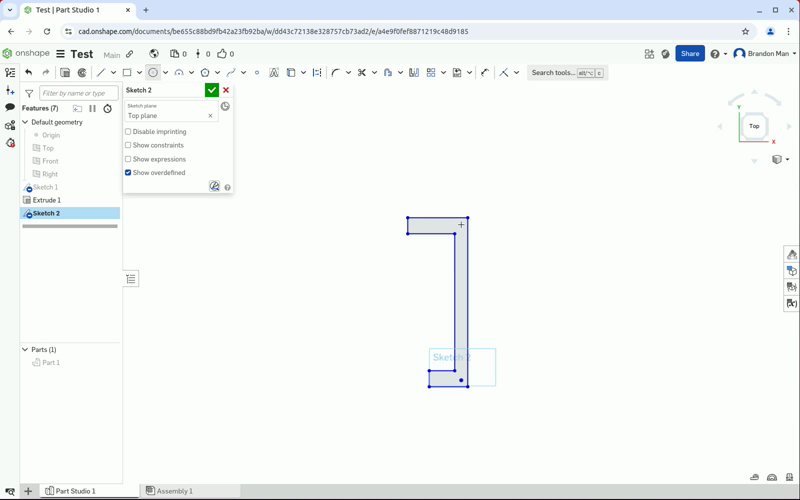
click(461, 224)
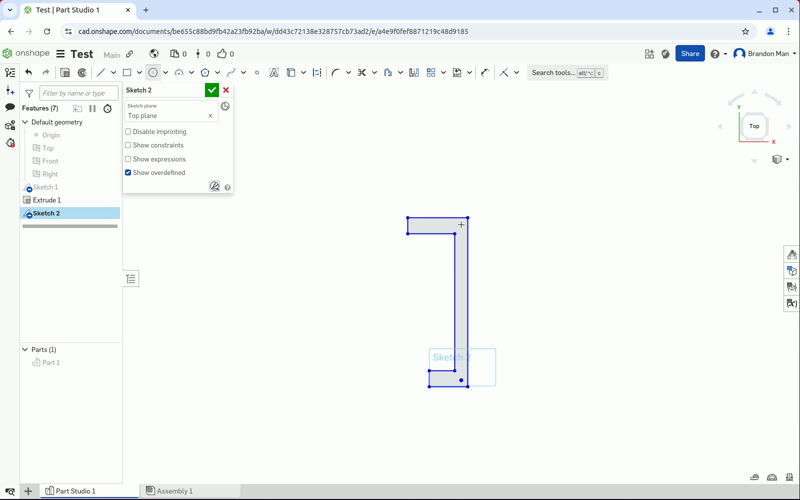
key_up(shift)
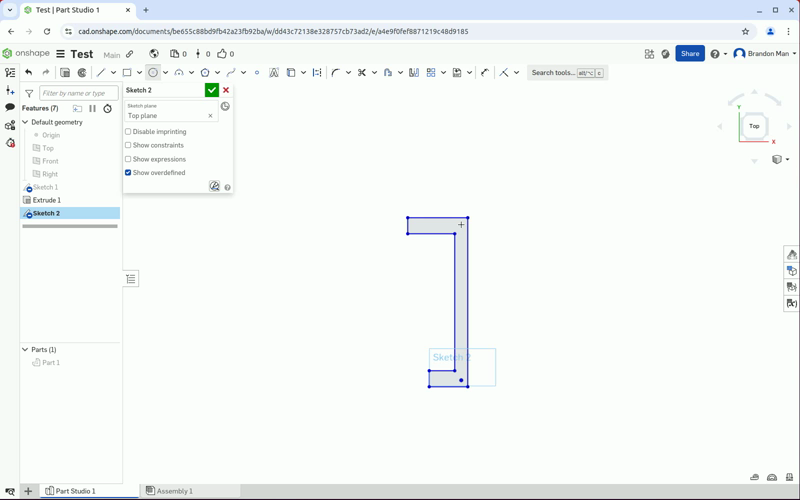
mouse_move(462, 224)
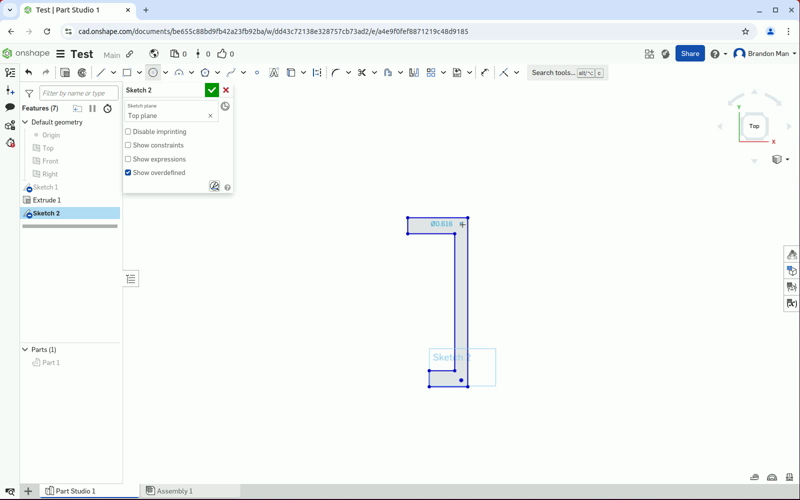
scroll(6)
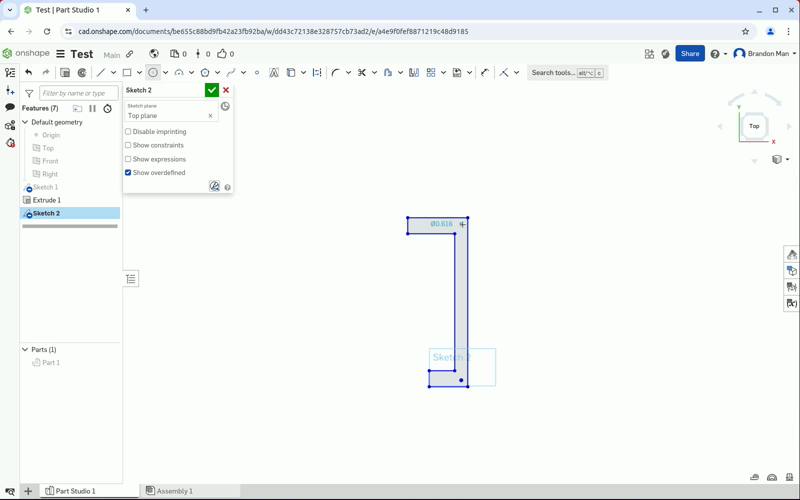
scroll(6)
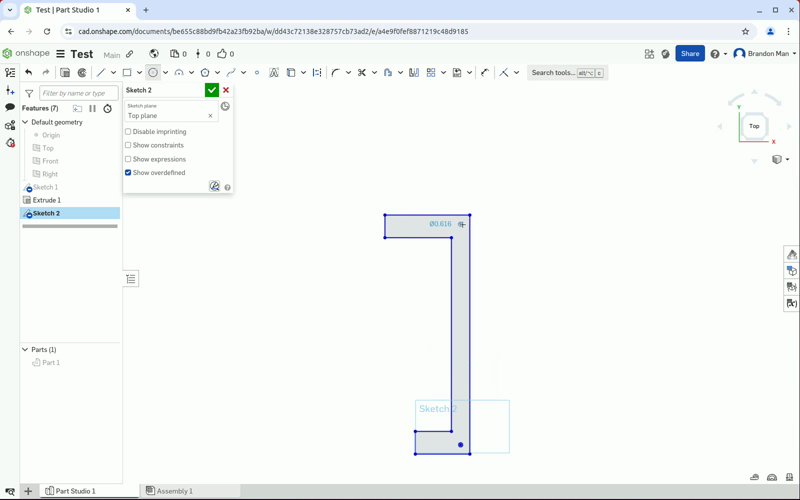
scroll(6)
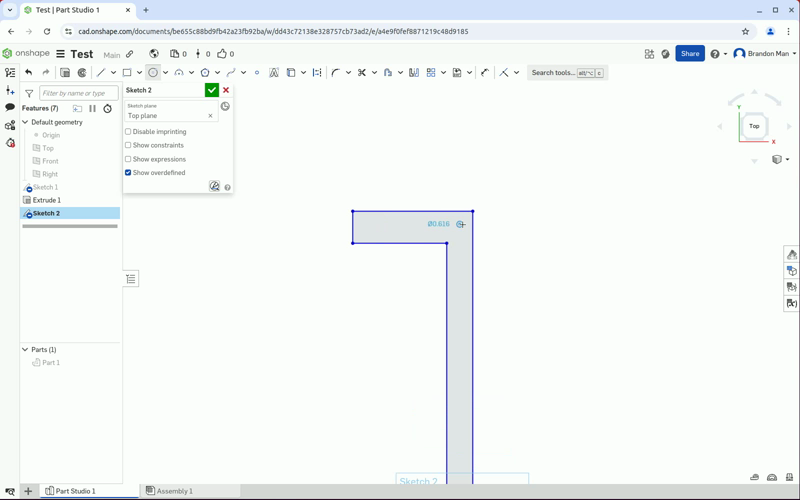
scroll(6)
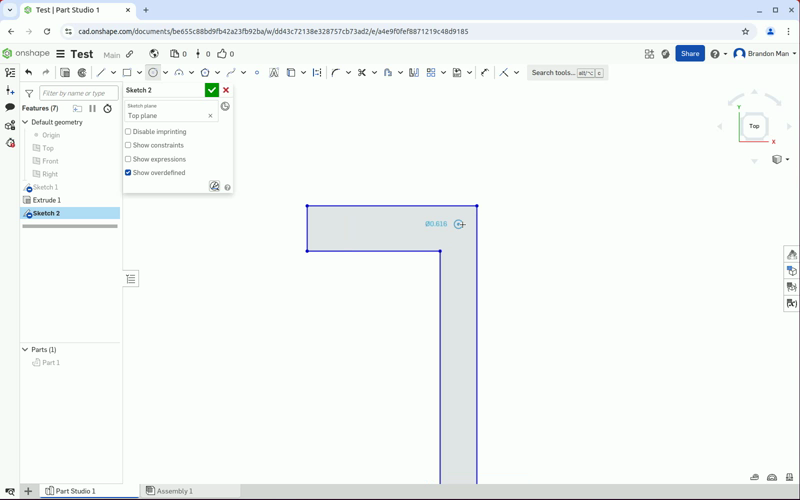
scroll(6)
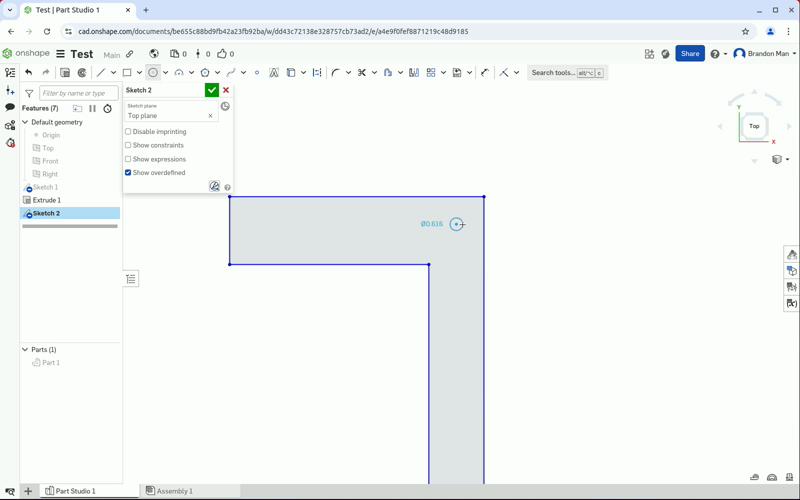
scroll(6)
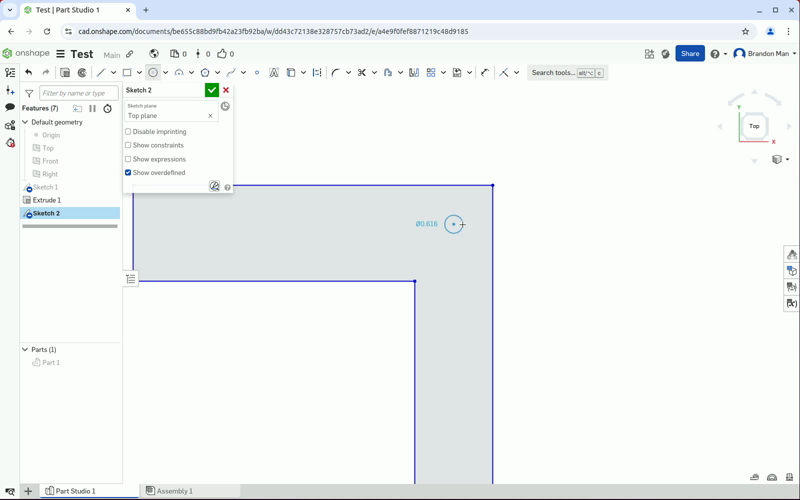
scroll(6)
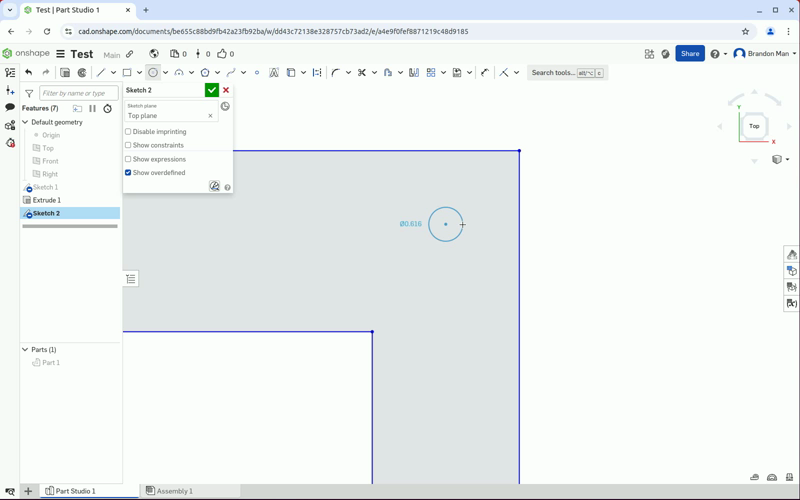
click(462, 224)
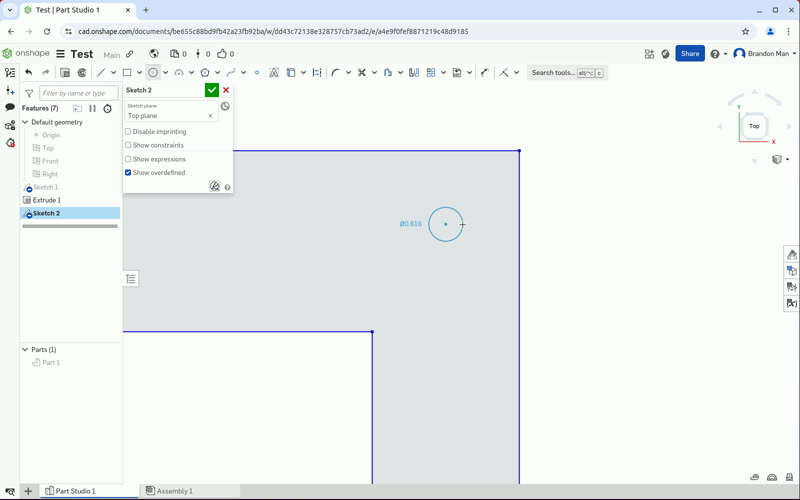
scroll(-6)
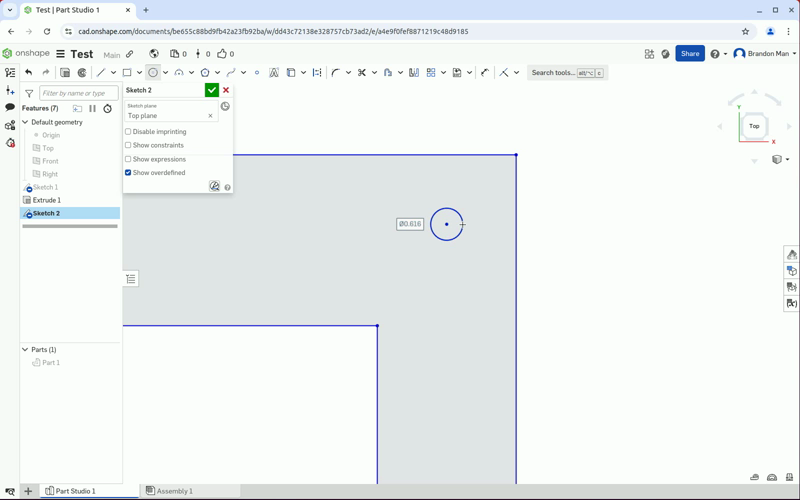
scroll(-6)
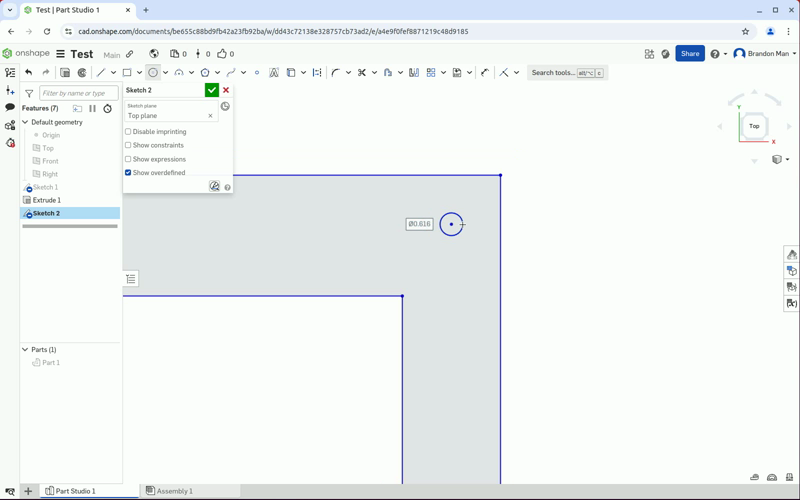
scroll(-6)
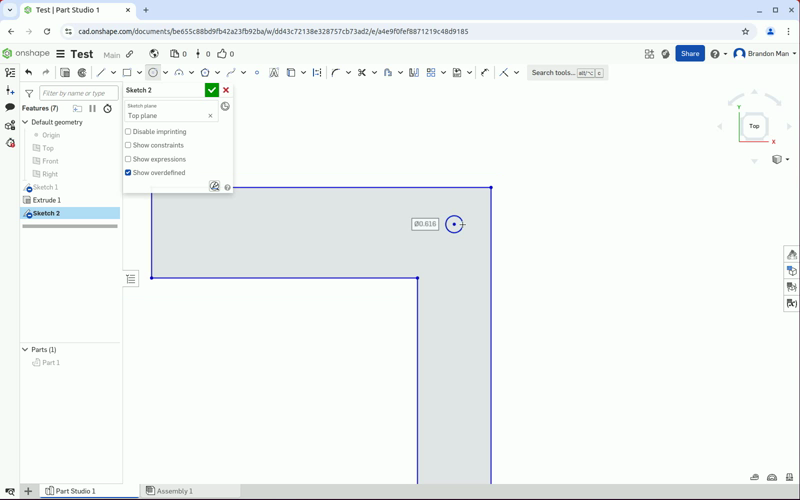
scroll(-6)
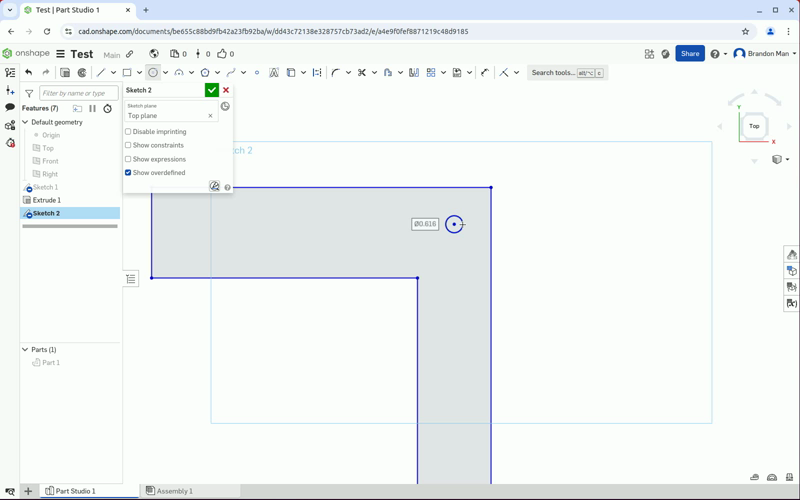
scroll(-6)
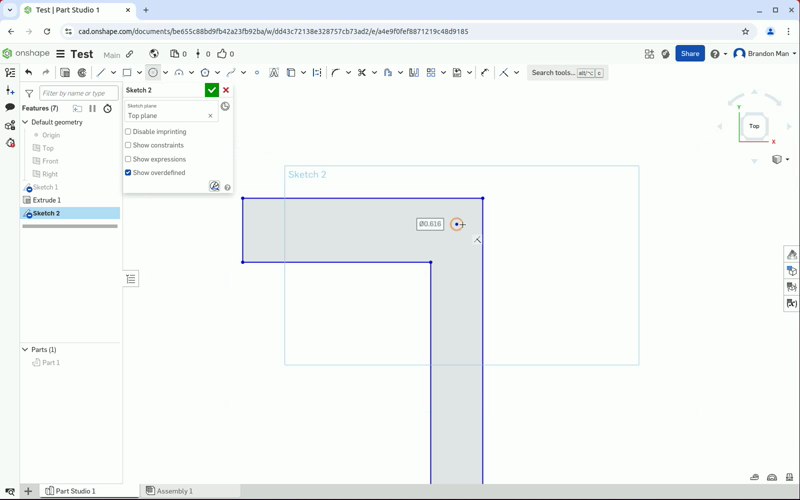
scroll(-6)
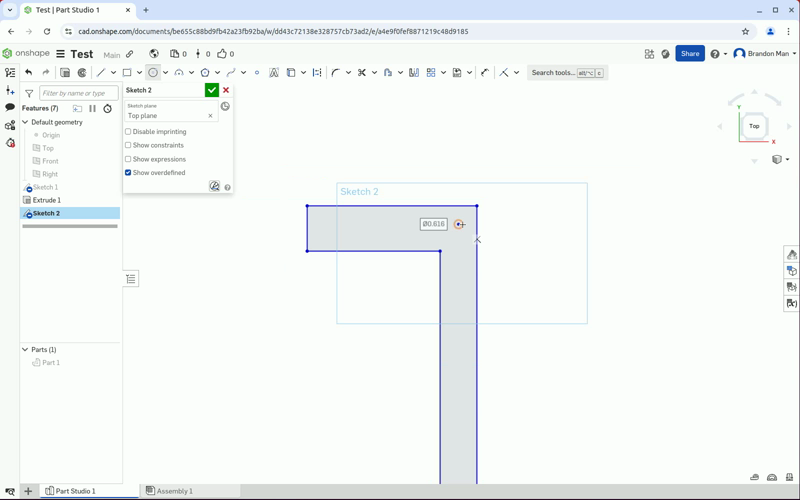
scroll(-6)
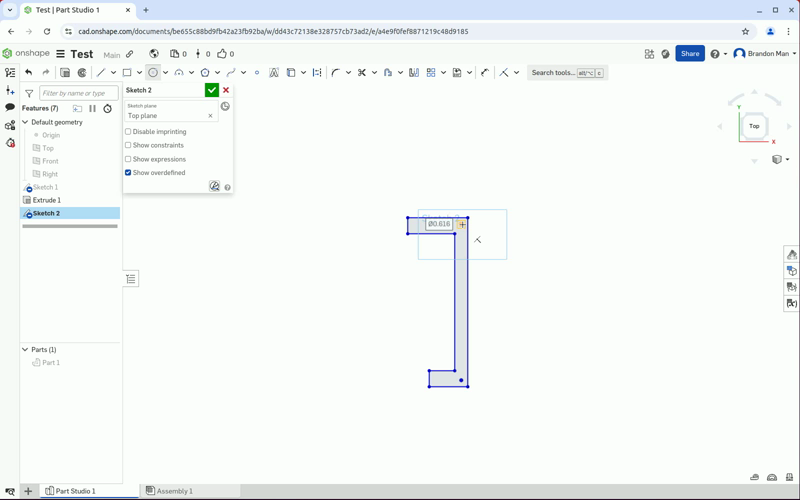
key(esc)
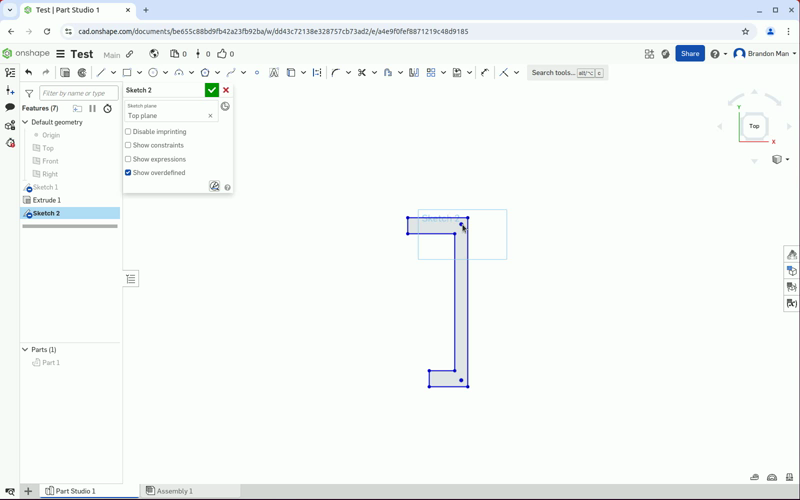
mouse_move(463, 295)
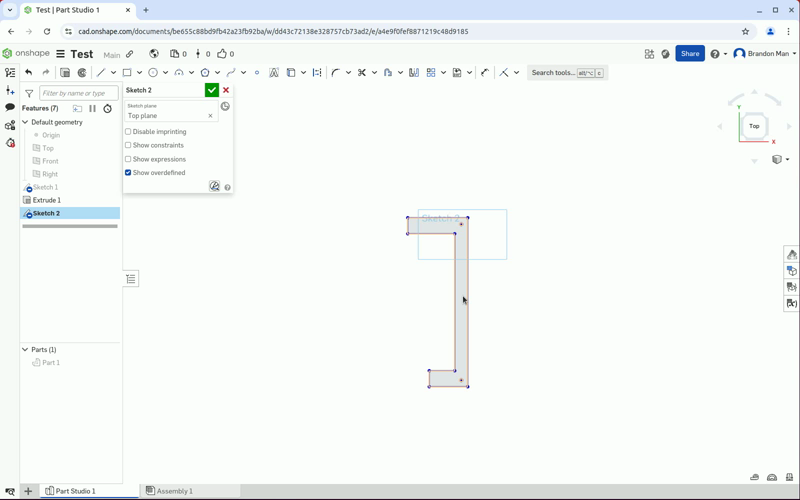
click(463, 295)
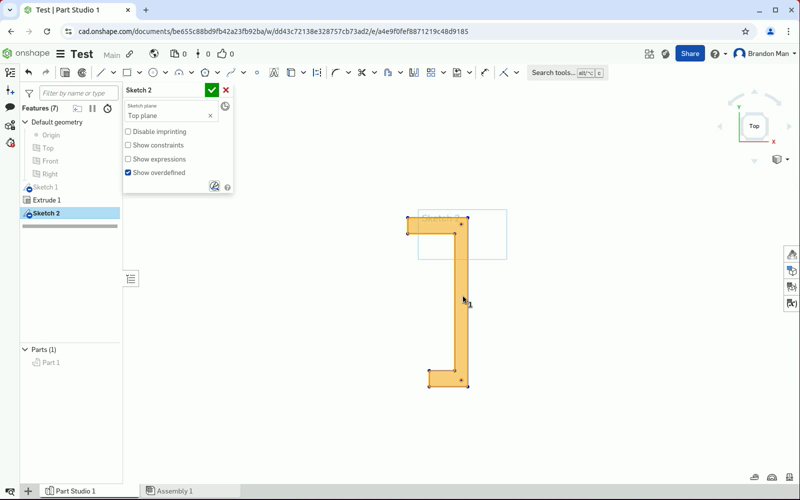
mouse_move(73, 352)
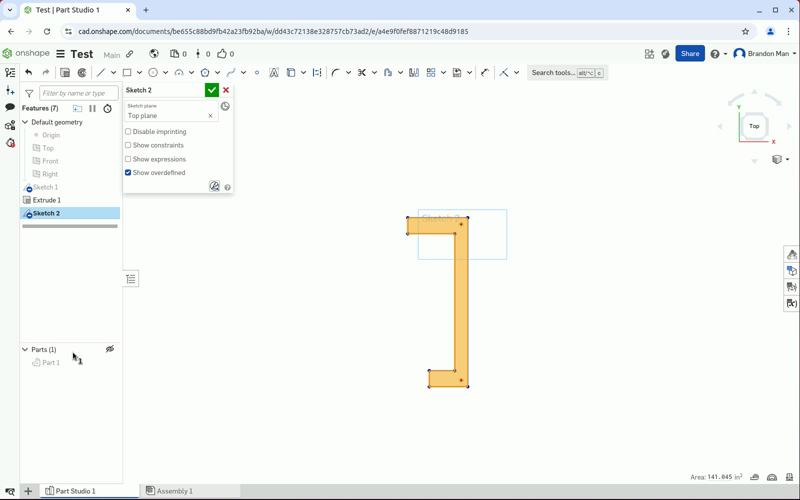
key(shift+y)
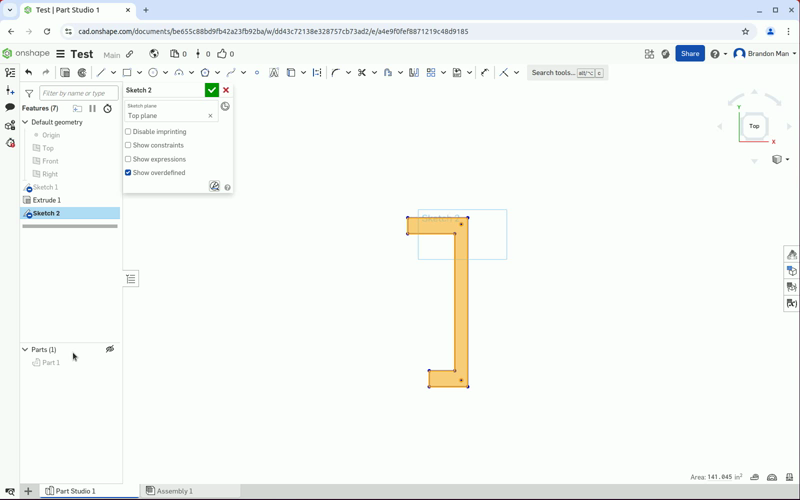
key(shift+e)
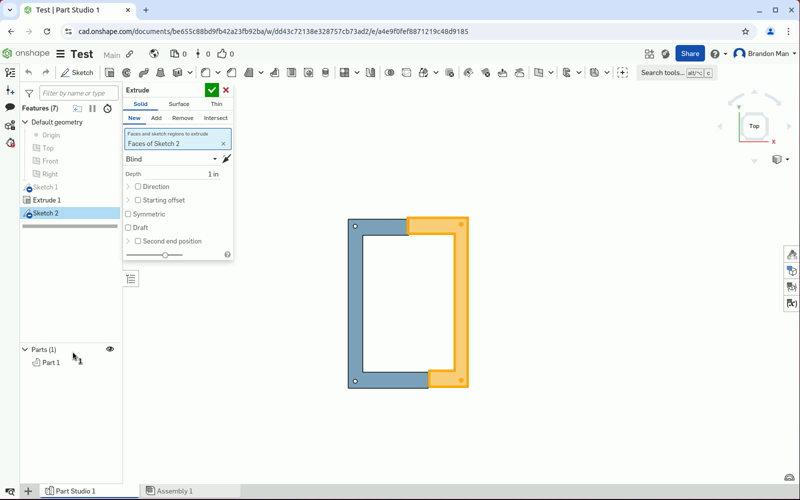
mouse_move(143, 106)
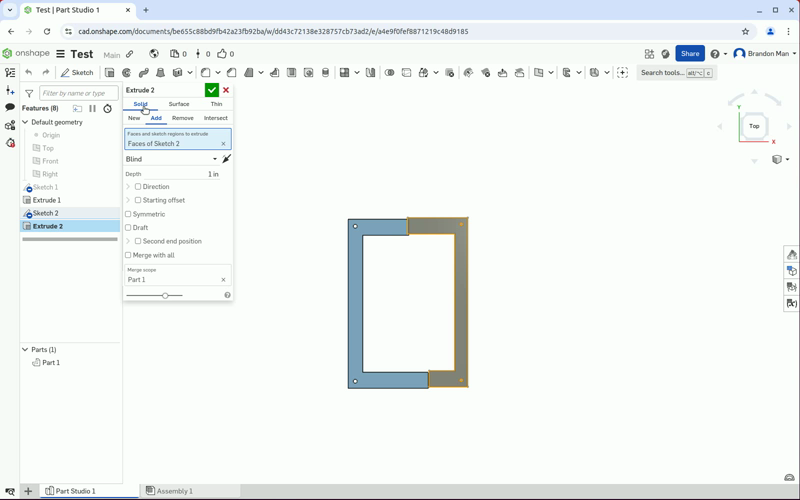
click(143, 106)
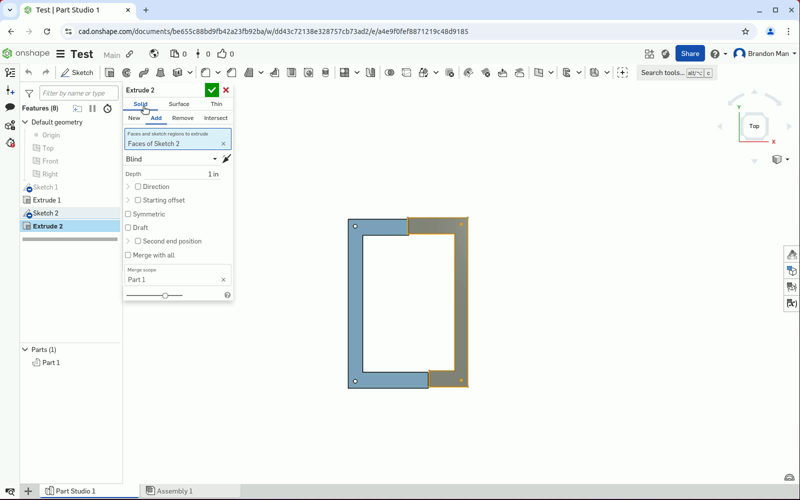
mouse_move(137, 120)
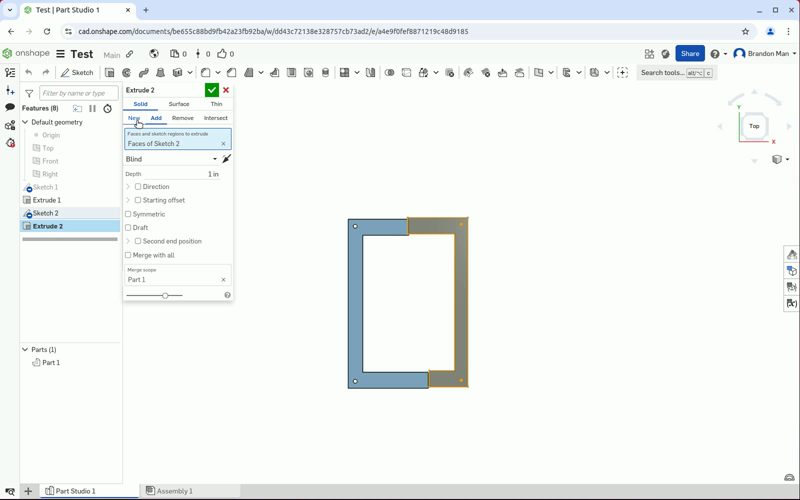
click(137, 120)
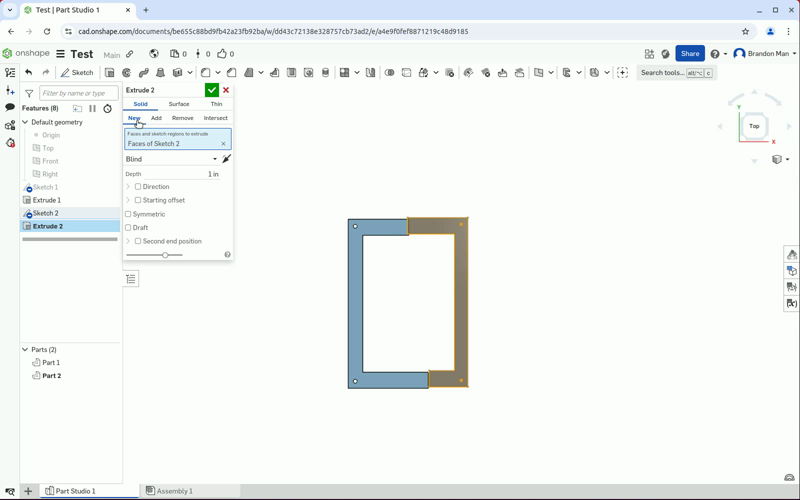
key(tab, 4)
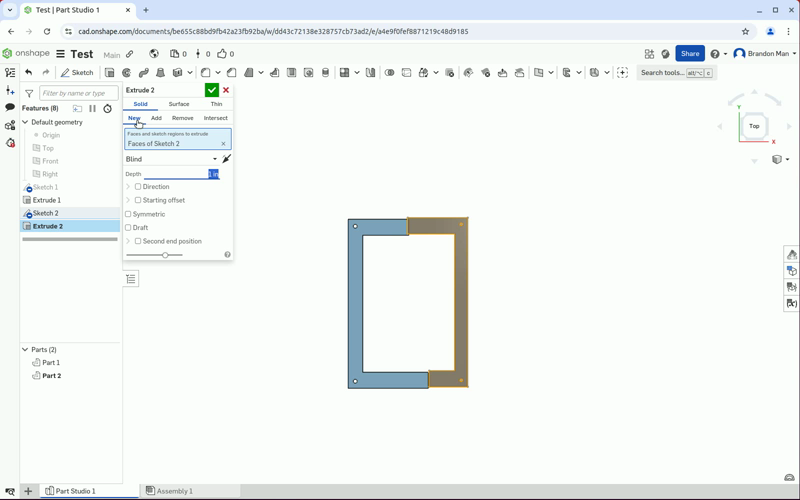
text(0.963)
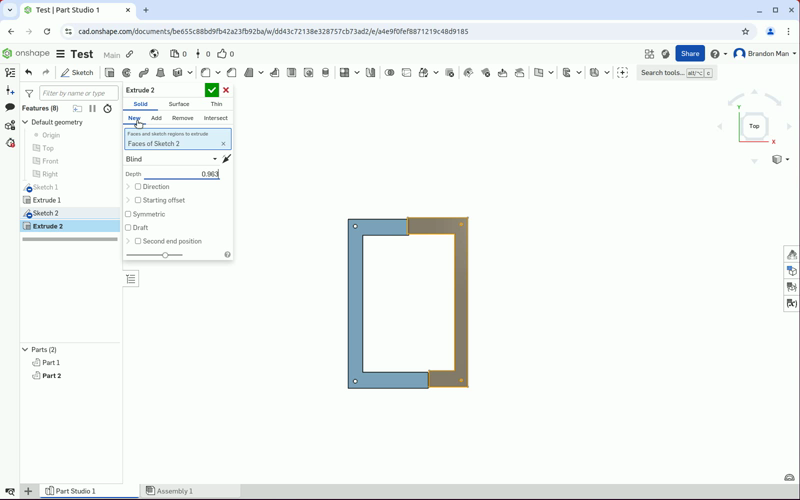
key(enter)
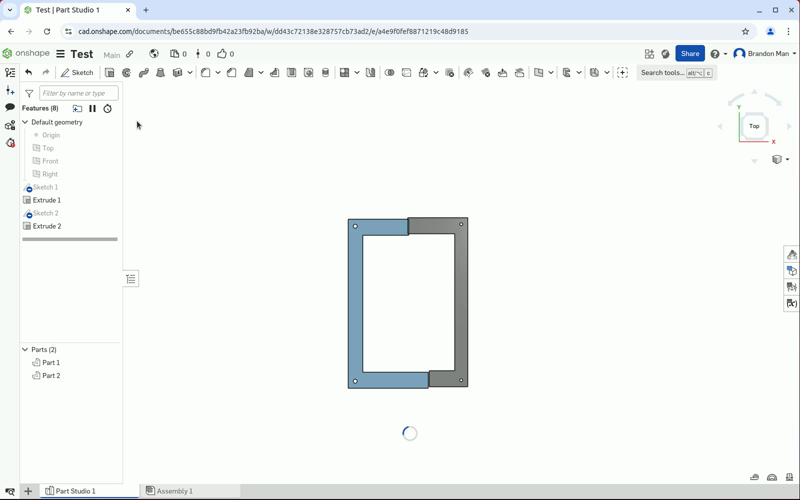
key(shift+h)
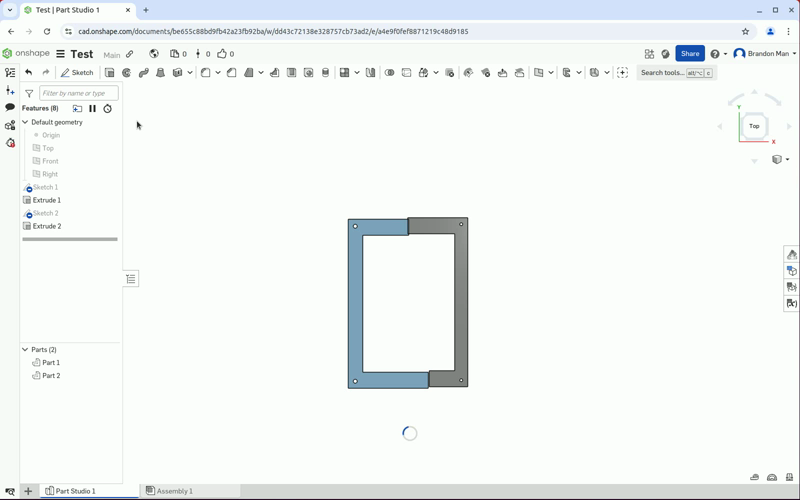
key(shift+h)
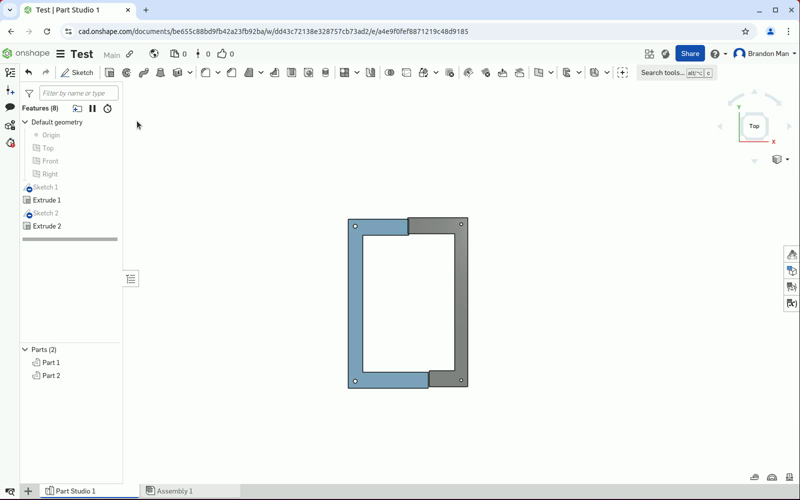
key(shift+7)
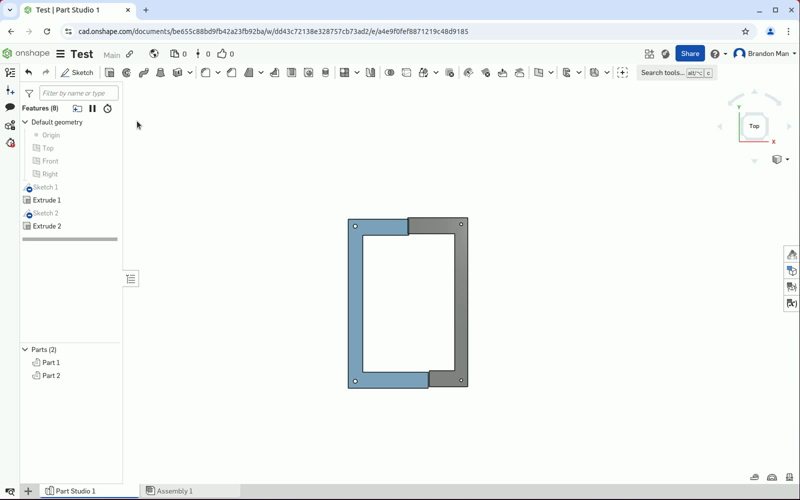
key(up, 3)
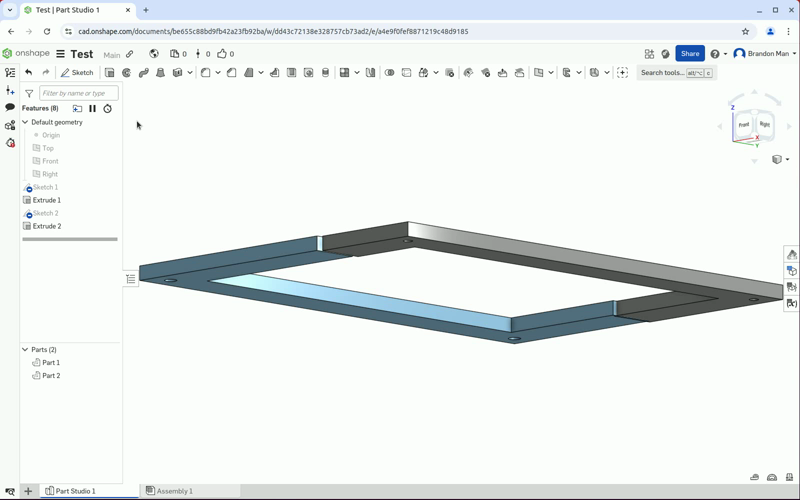
key(left, 3)
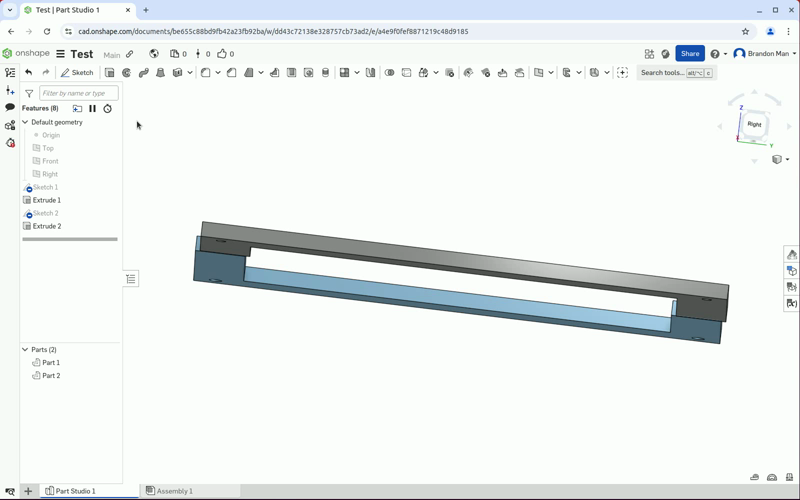
key(right, 3)
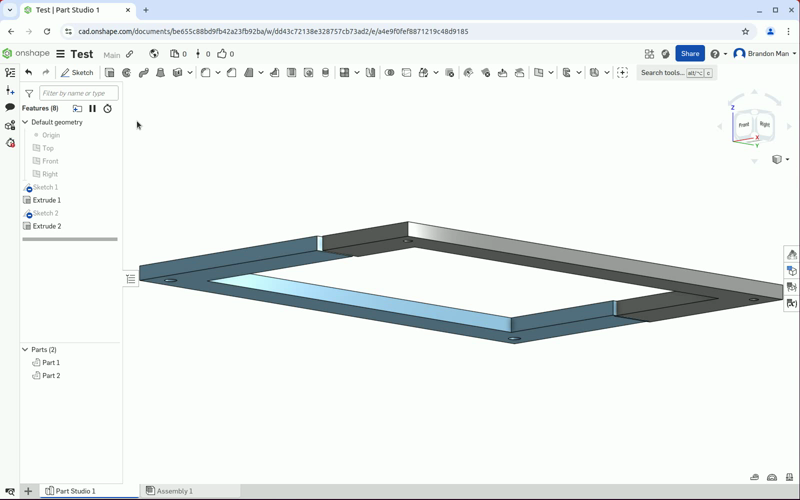
key(down, 3)
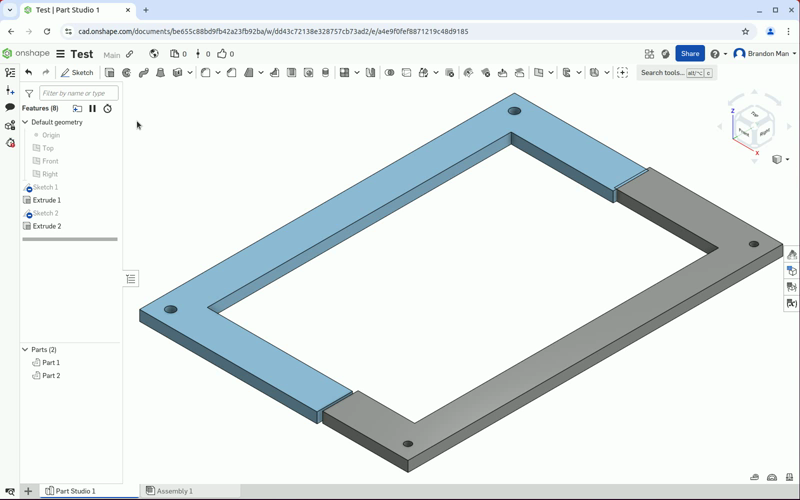
mouse_move(73, 189)
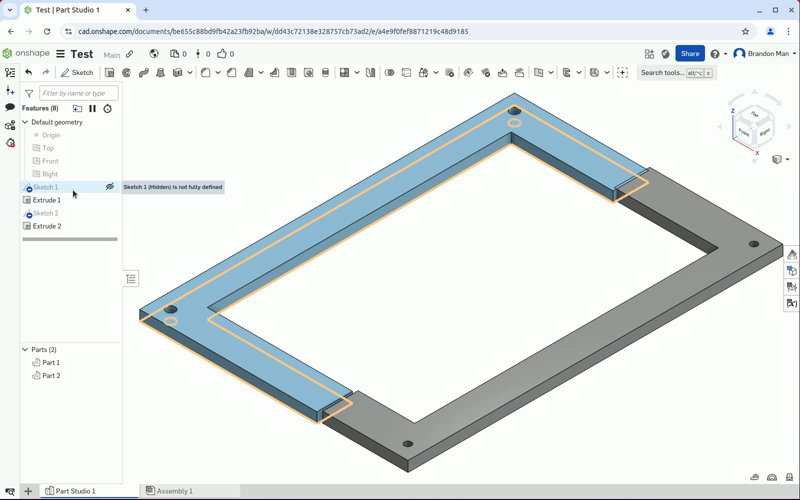
click(73, 189)